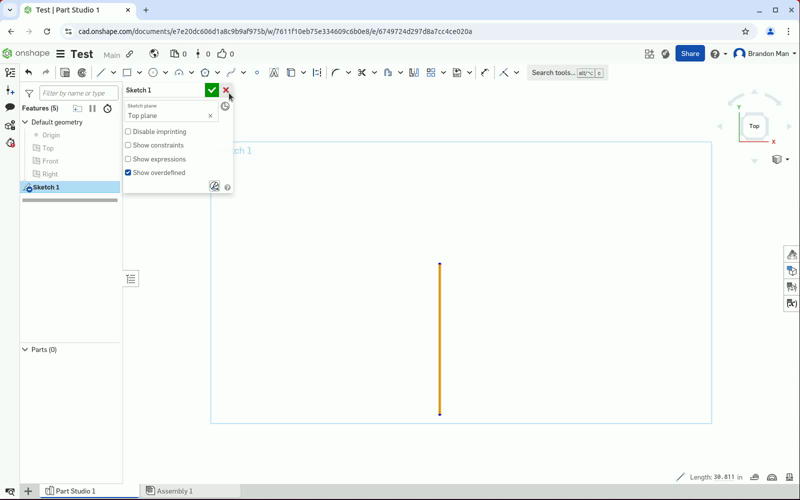
key(shift+h)
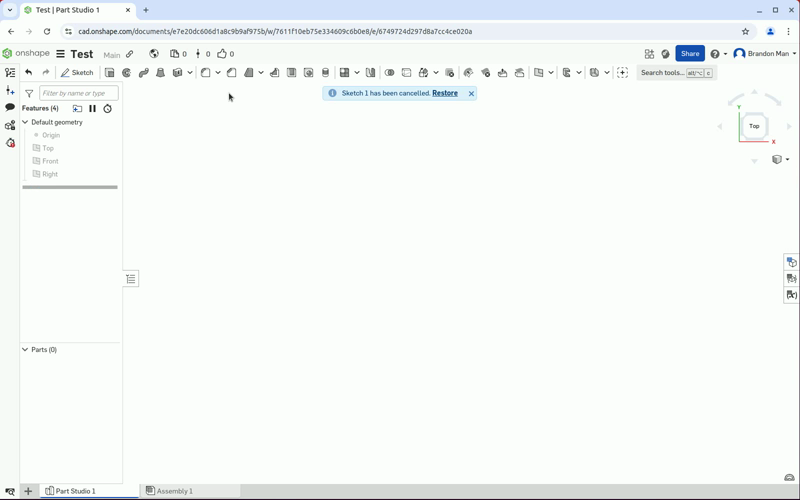
mouse_move(73, 352)
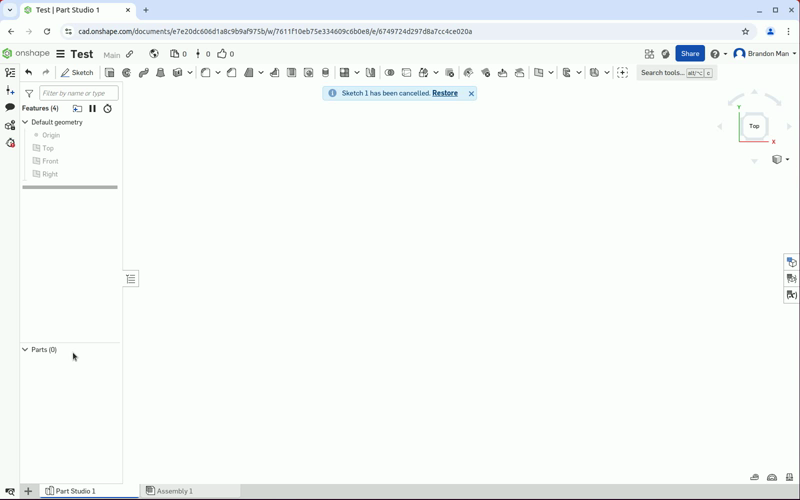
key(y)
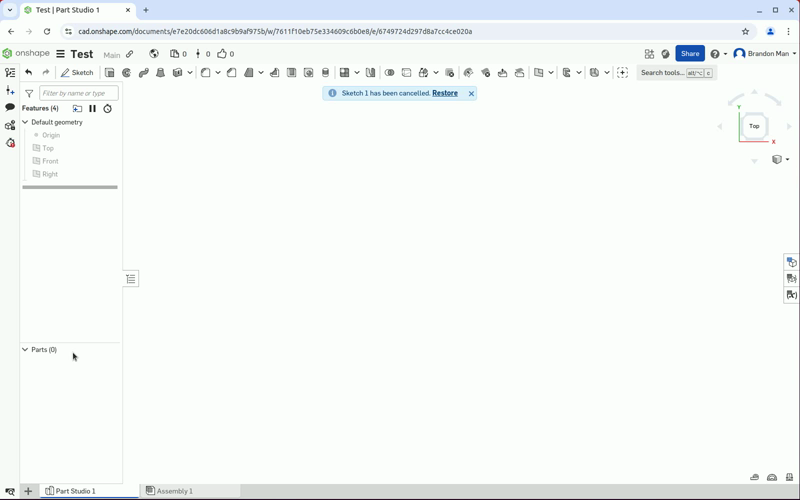
key(shift+p)
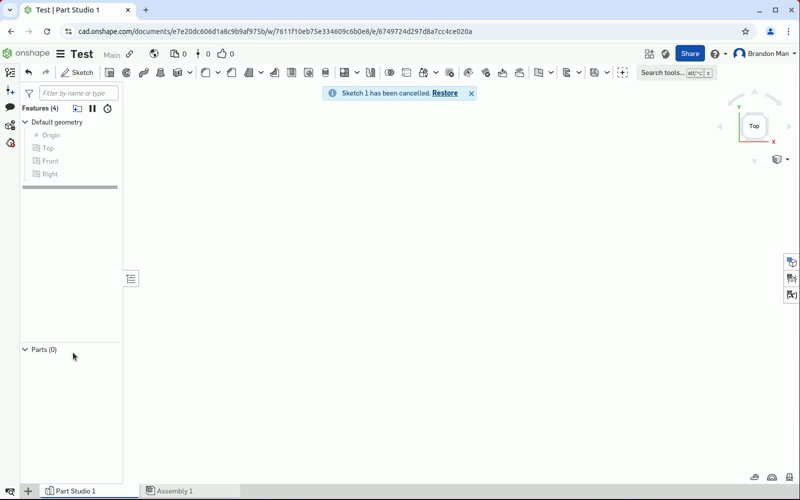
key(space)
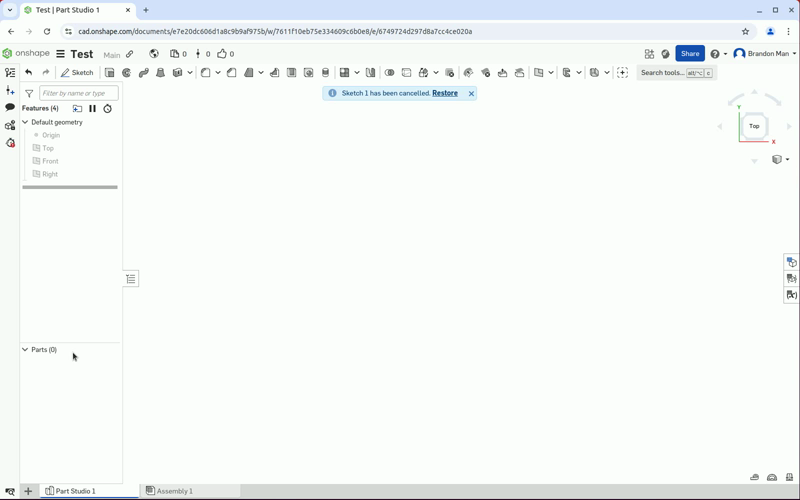
key_down(shift)
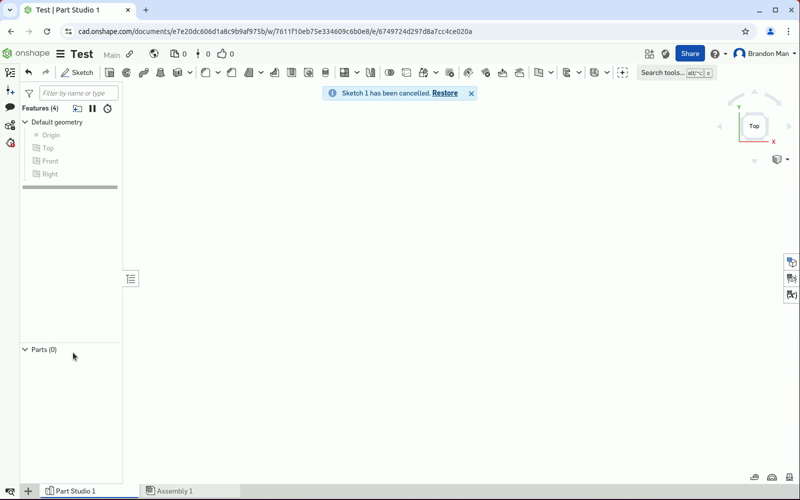
key(up)
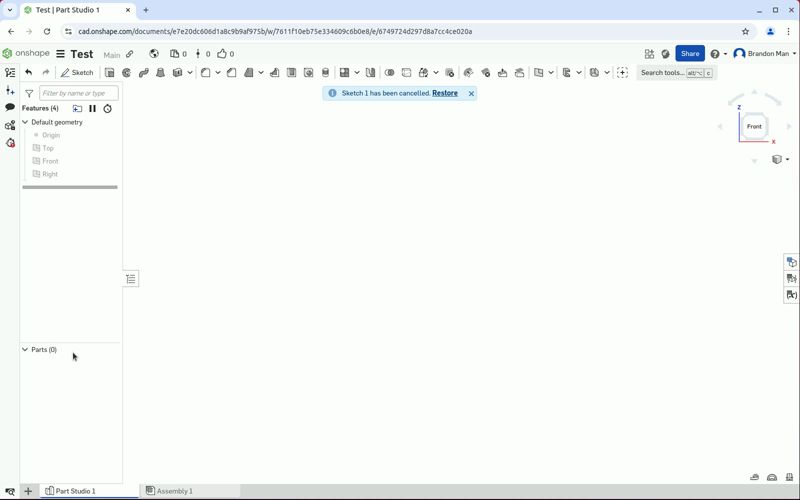
key_up(shift)
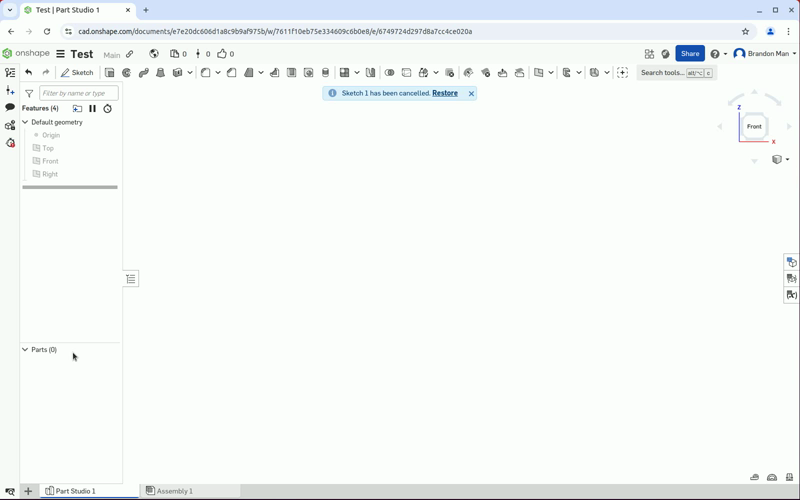
mouse_move(73, 352)
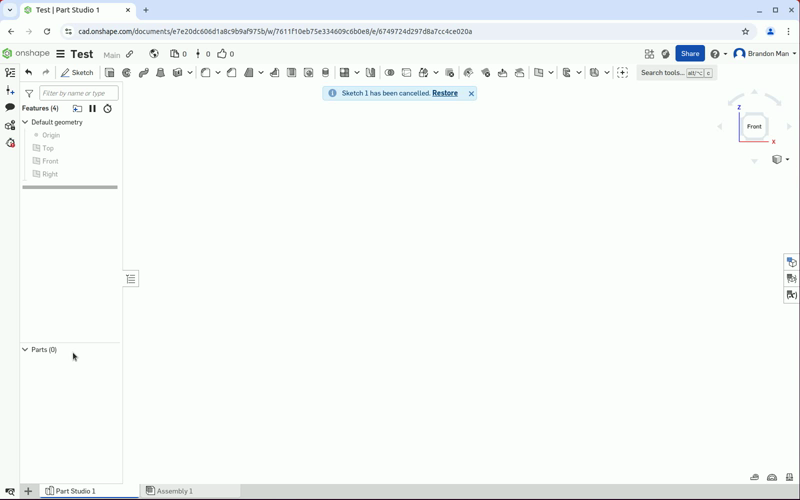
key(shift+y)
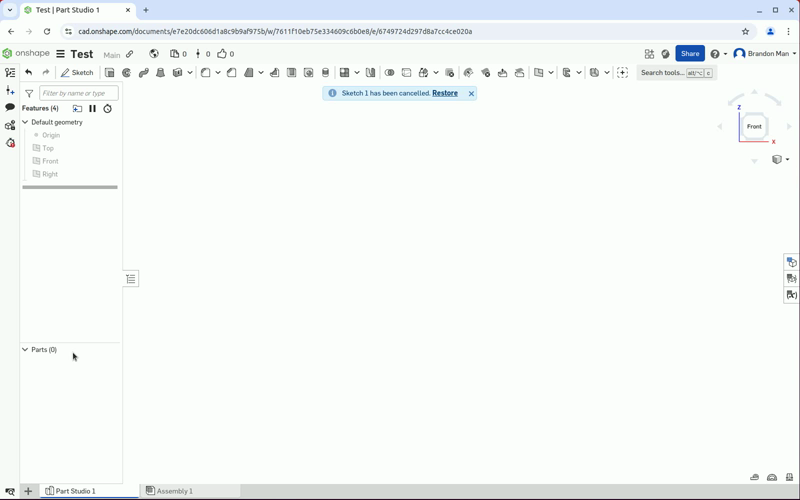
key(shift+s)
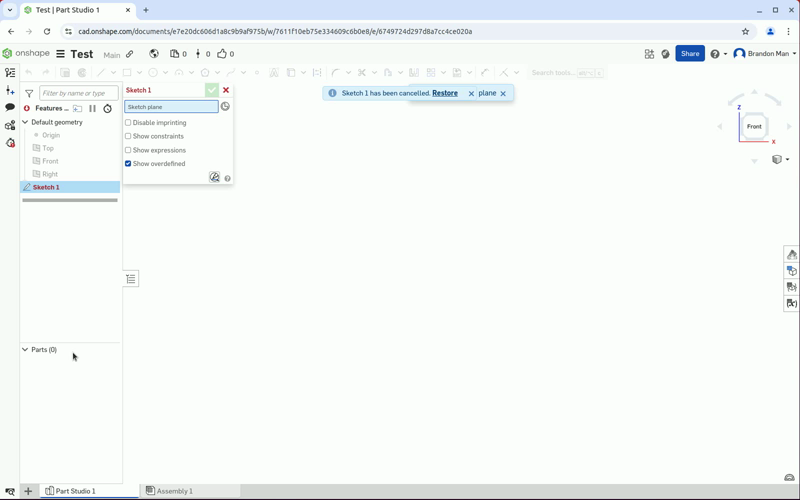
mouse_move(73, 163)
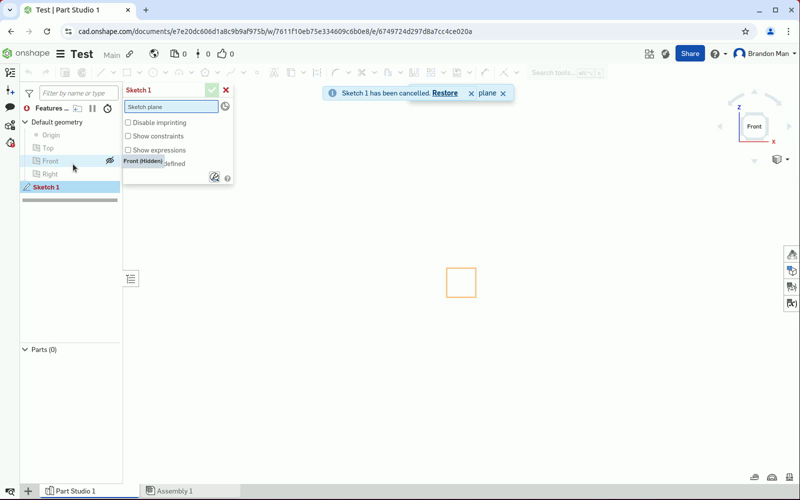
click(73, 163)
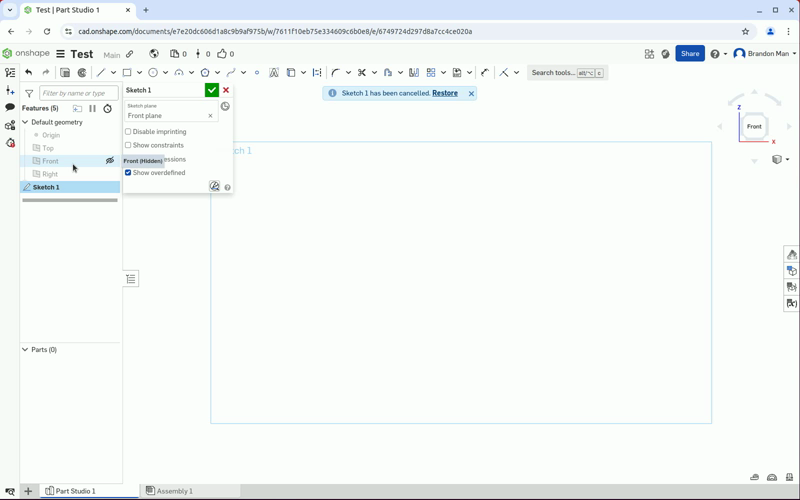
mouse_move(73, 352)
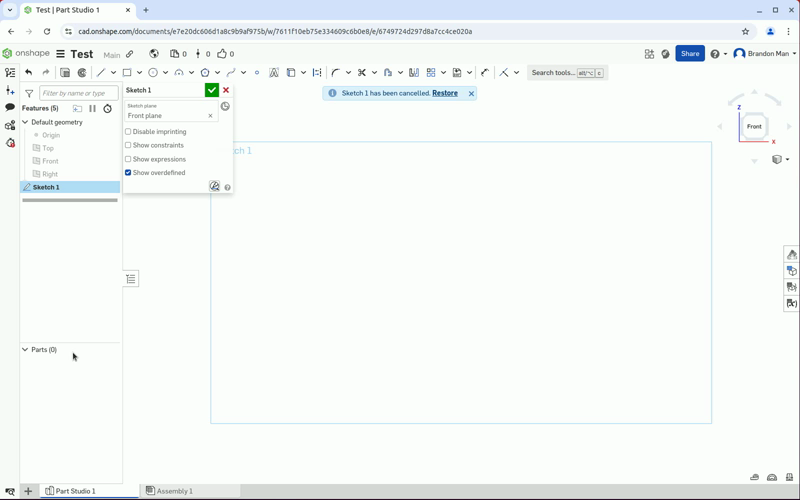
key(y)
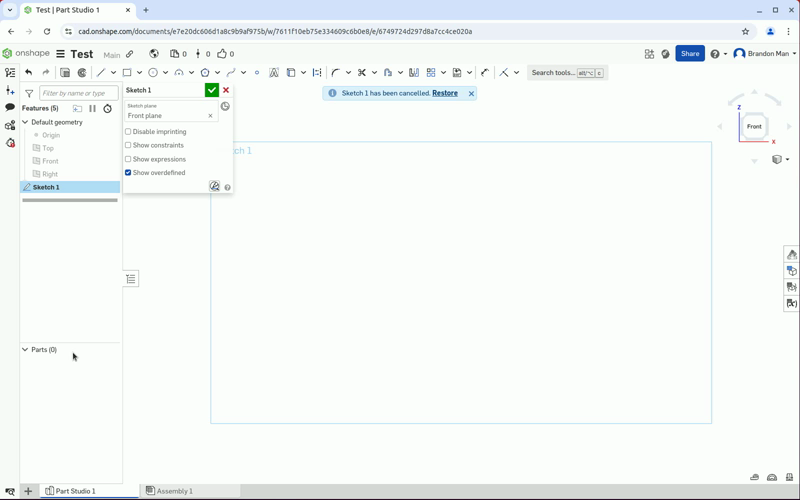
key(c)
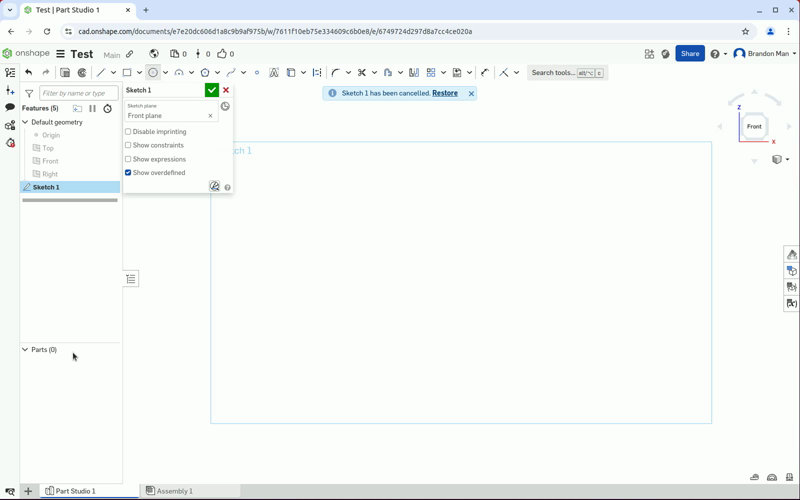
key_down(shift)
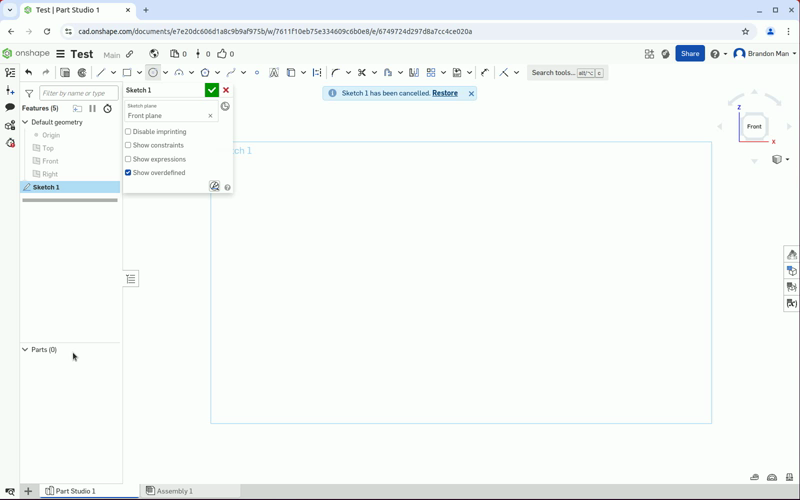
mouse_move(461, 282)
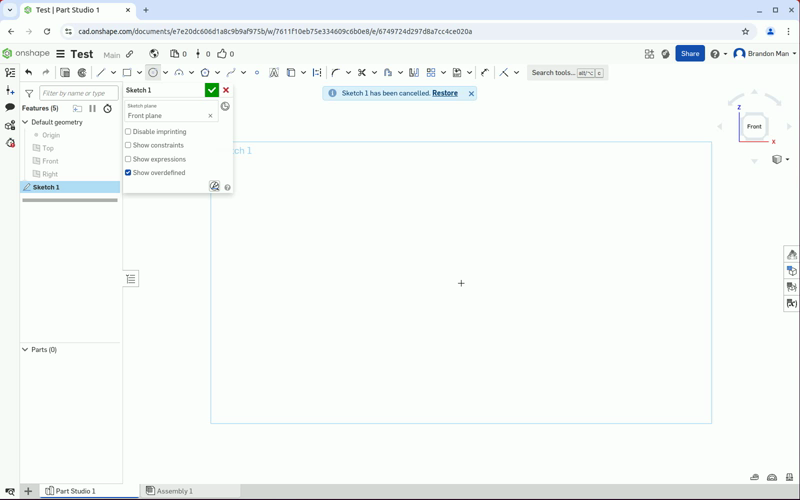
click(461, 282)
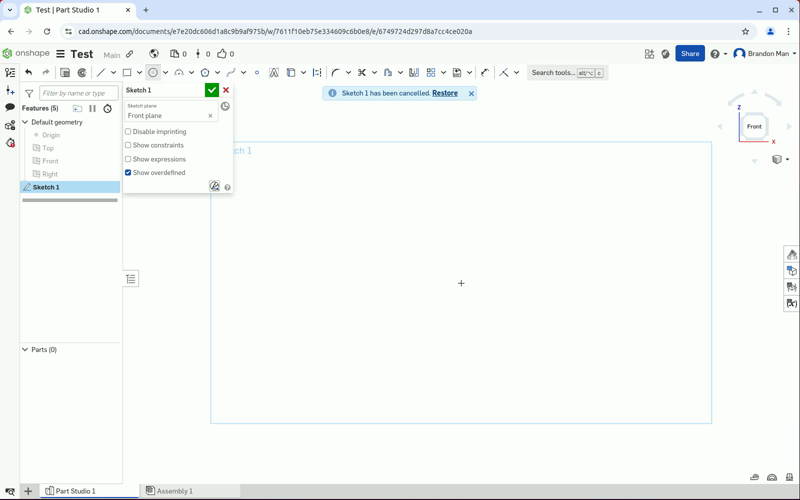
key_up(shift)
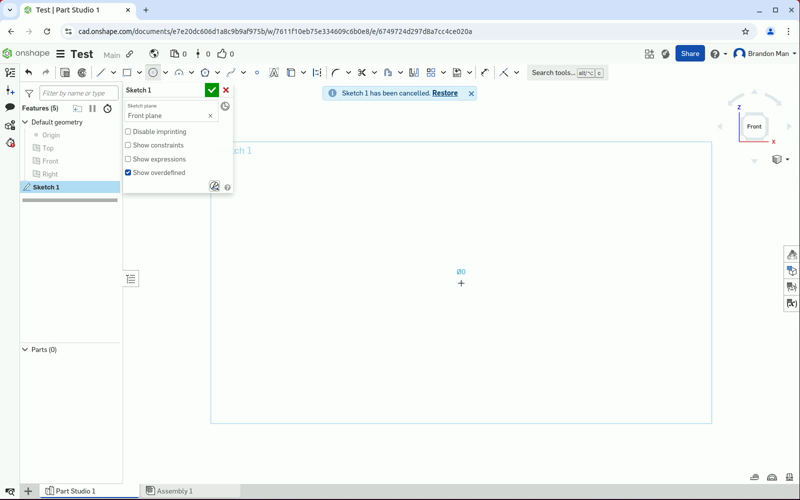
mouse_move(537, 282)
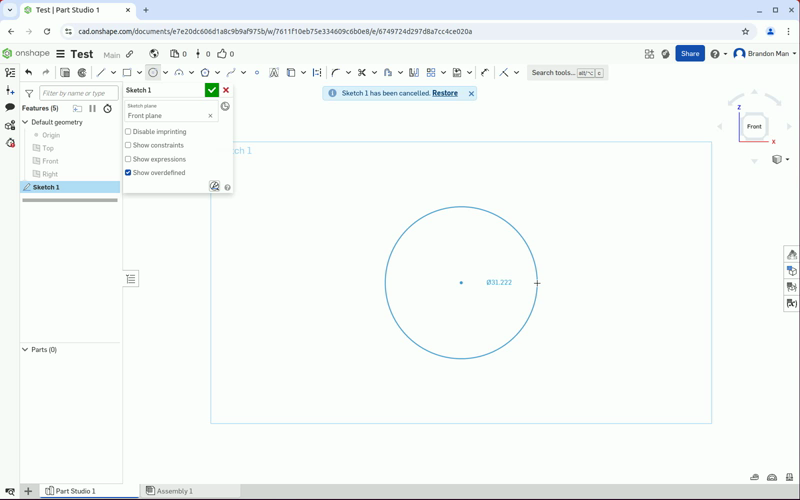
click(537, 282)
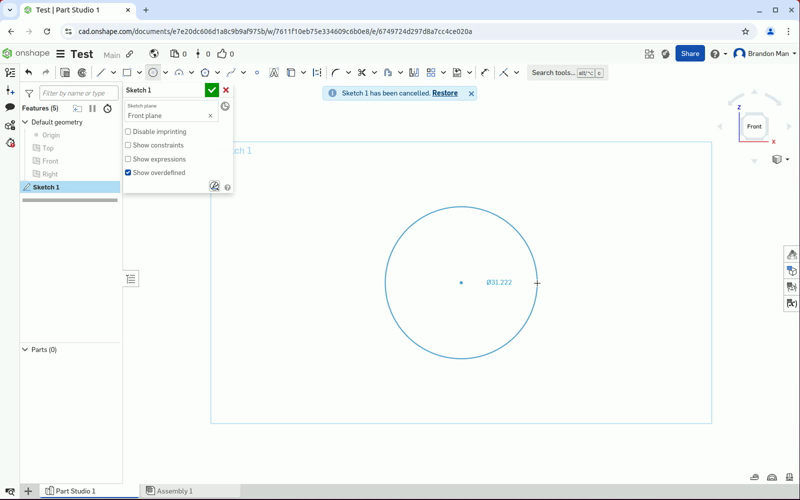
key(esc)
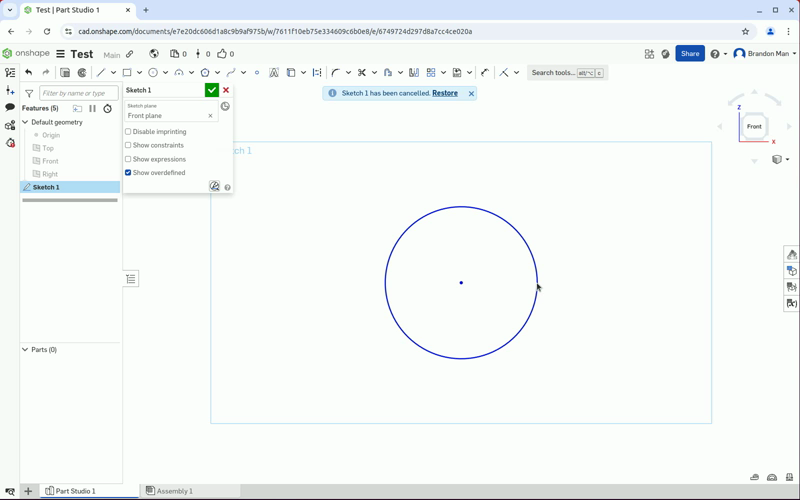
mouse_move(488, 263)
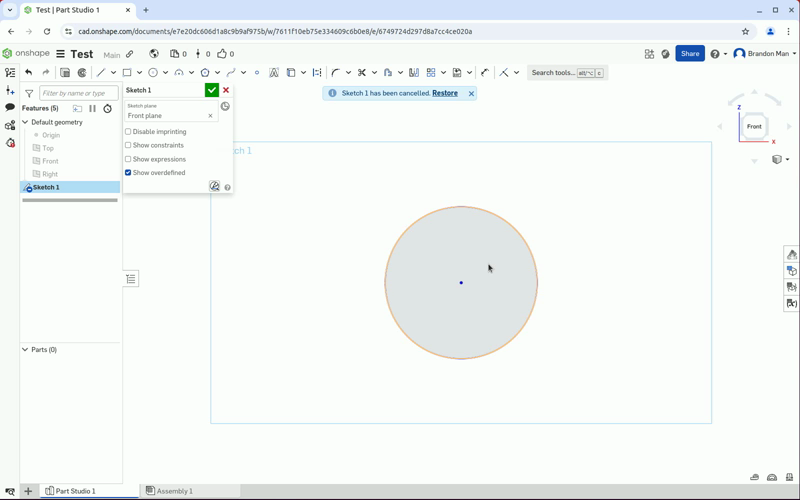
click(488, 263)
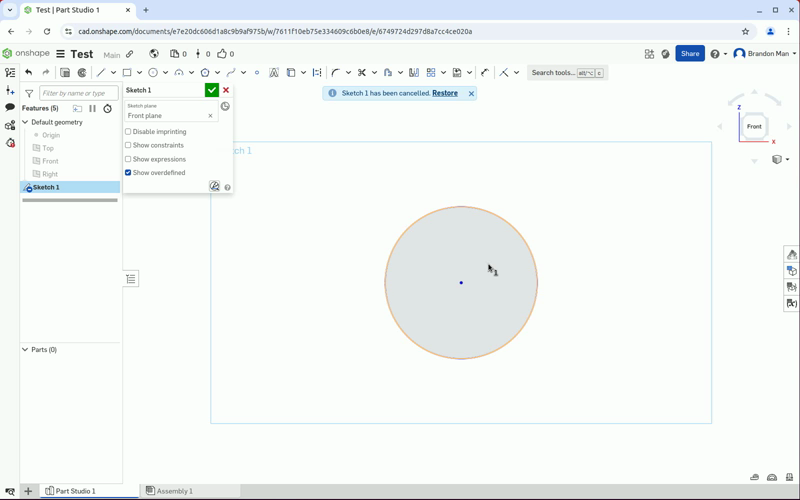
mouse_move(73, 352)
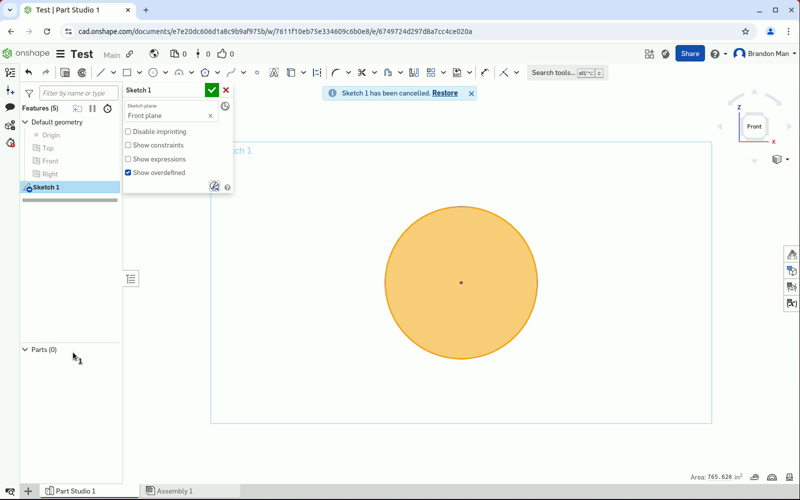
key(shift+y)
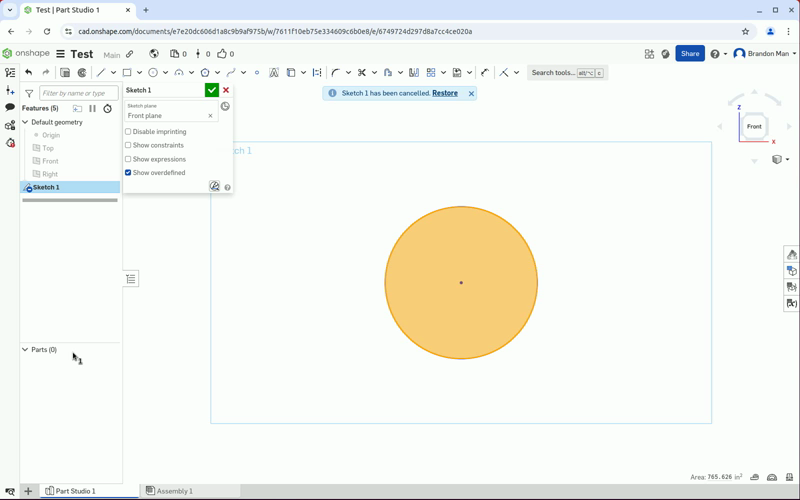
key(shift+e)
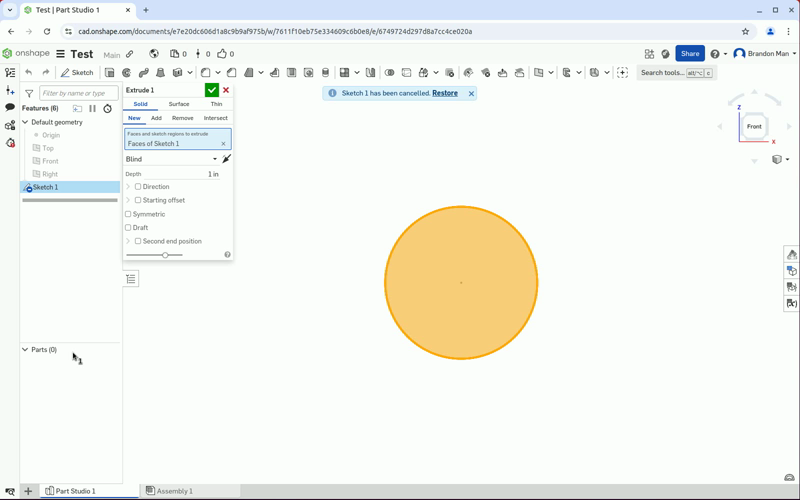
mouse_move(143, 106)
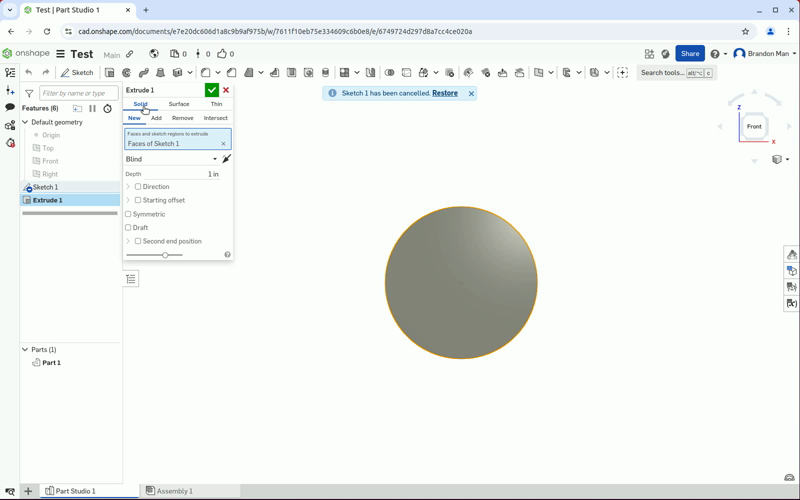
click(143, 106)
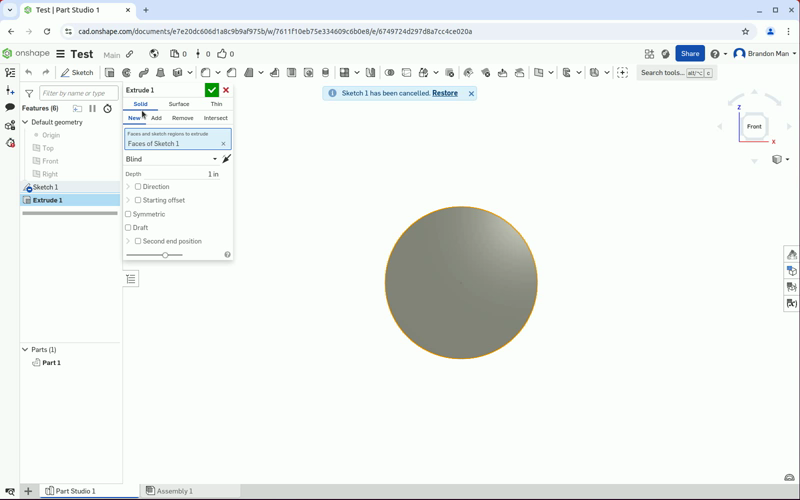
mouse_move(137, 120)
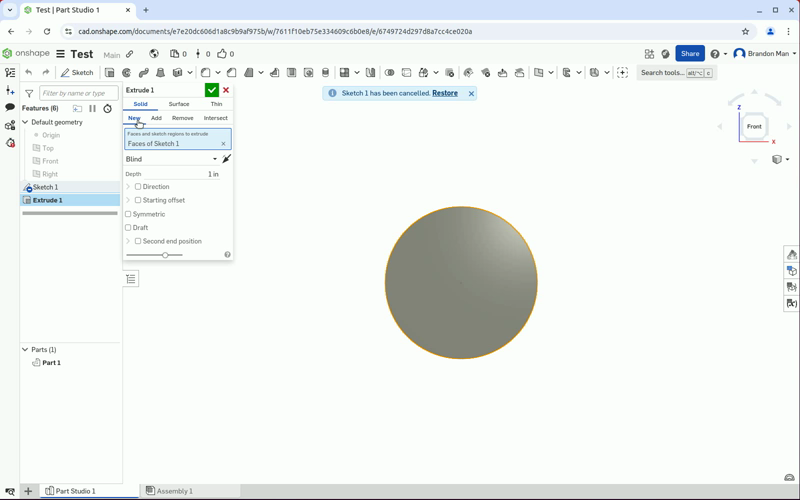
click(137, 120)
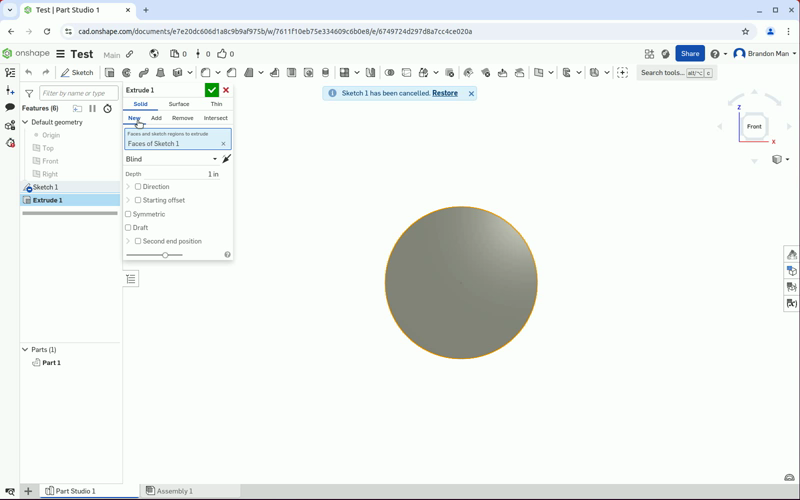
key(tab, 4)
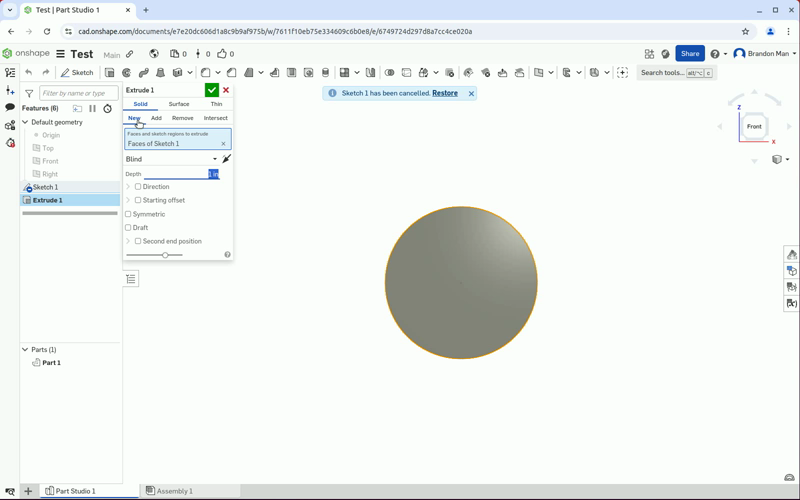
text(7.703)
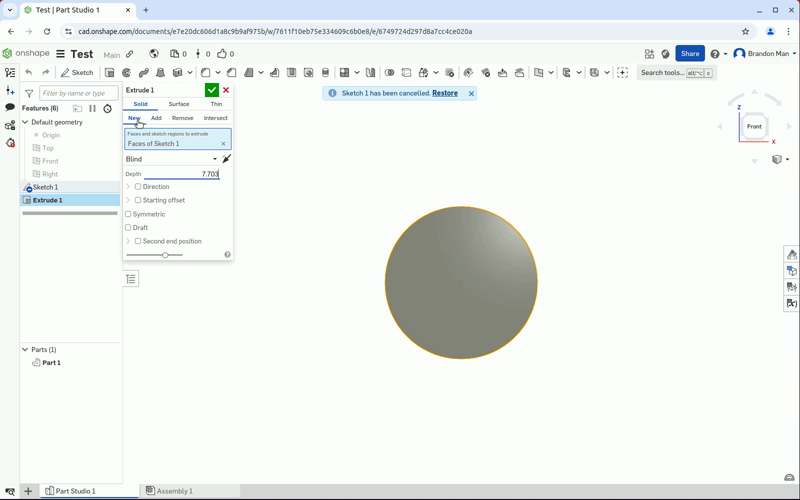
key(enter)
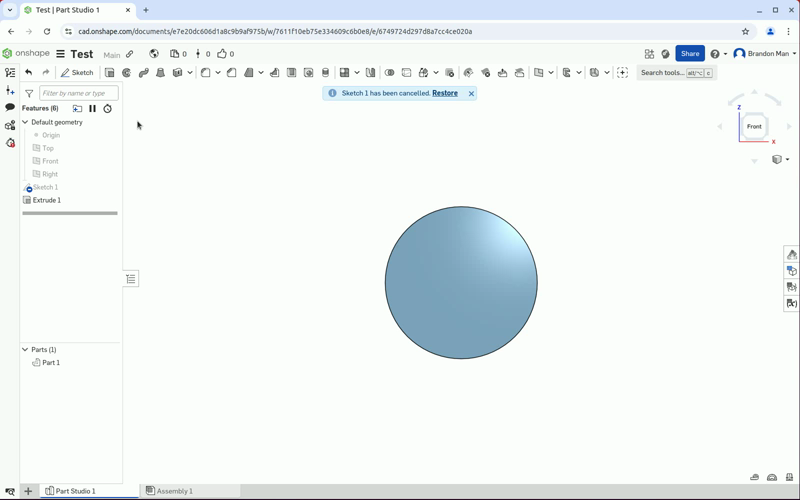
key(shift+h)
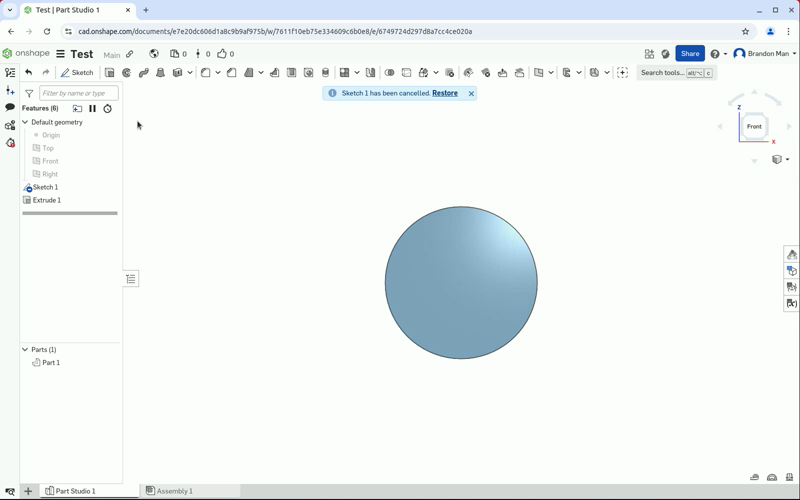
key(shift+h)
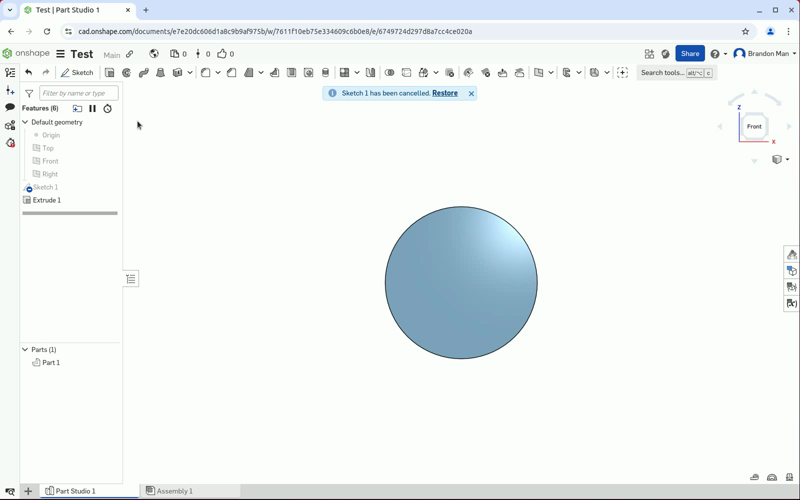
mouse_move(73, 189)
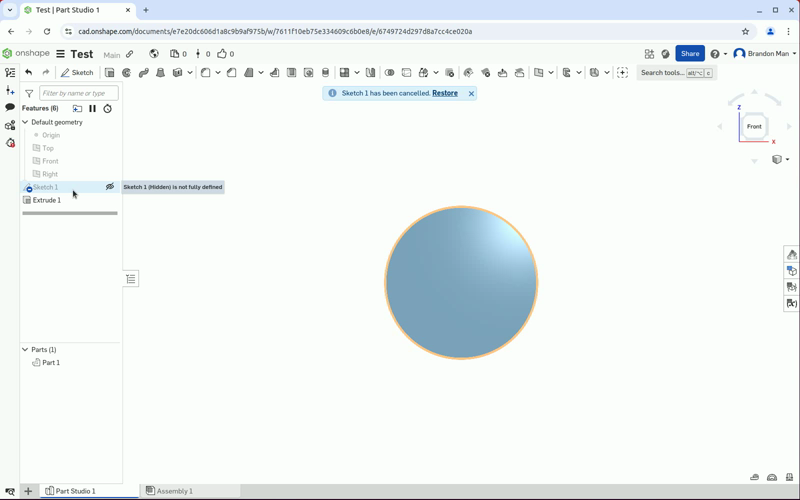
click(73, 189)
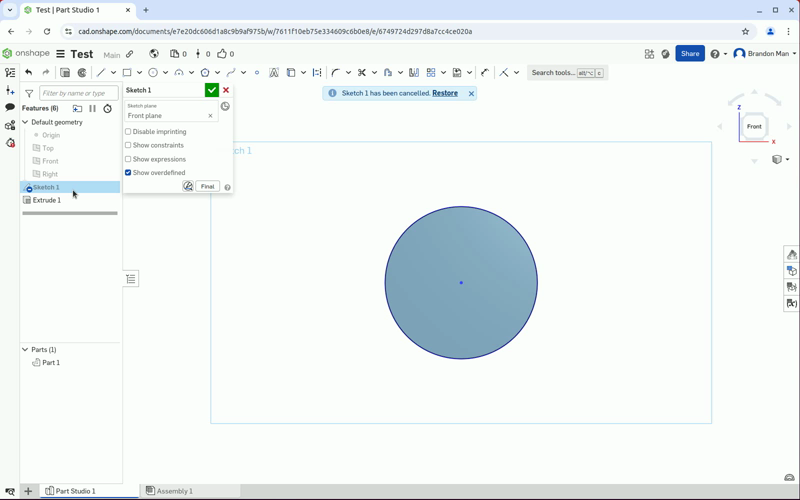
mouse_move(229, 92)
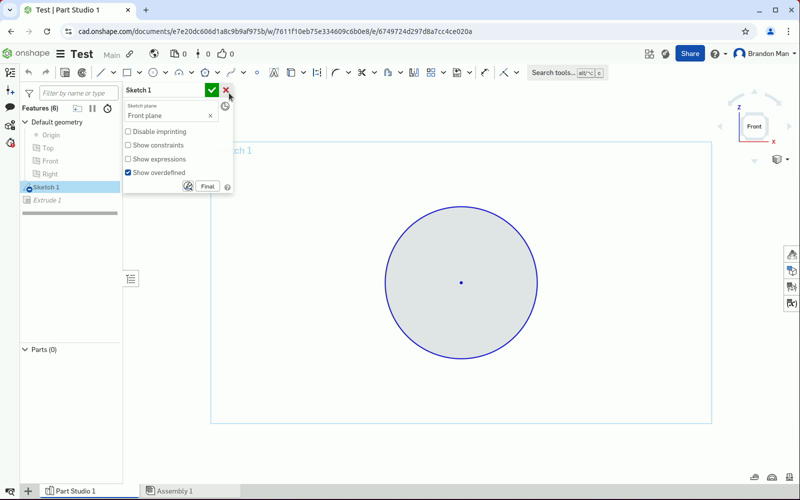
click(229, 92)
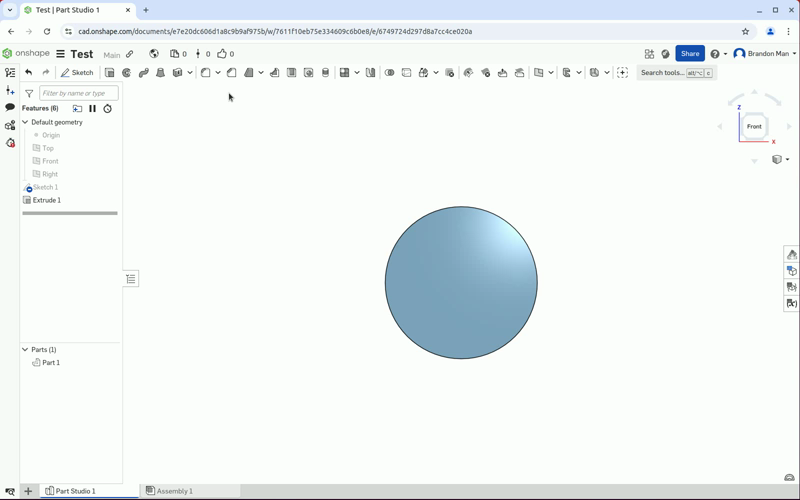
mouse_move(541, 75)
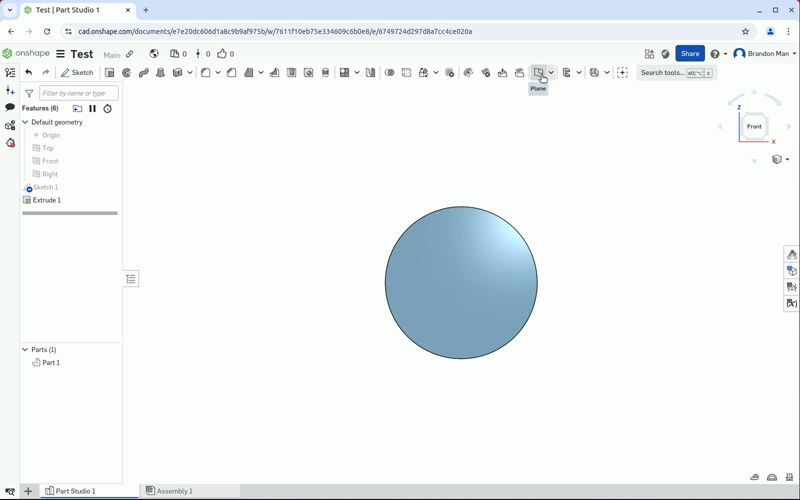
click(541, 75)
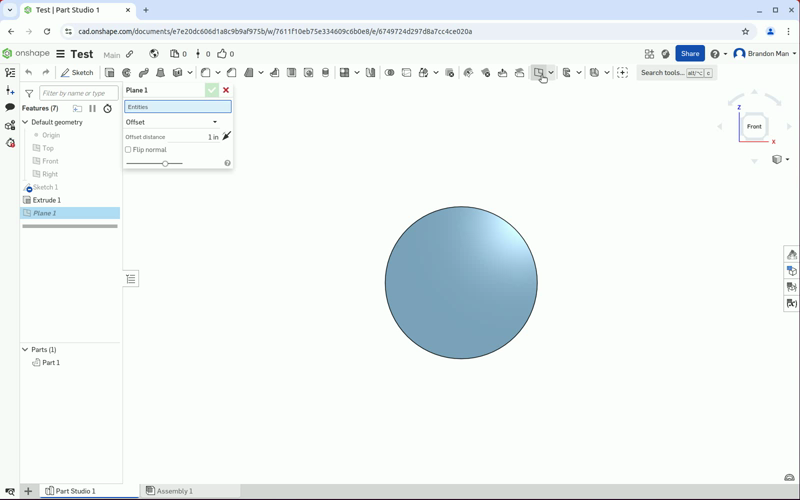
mouse_move(73, 163)
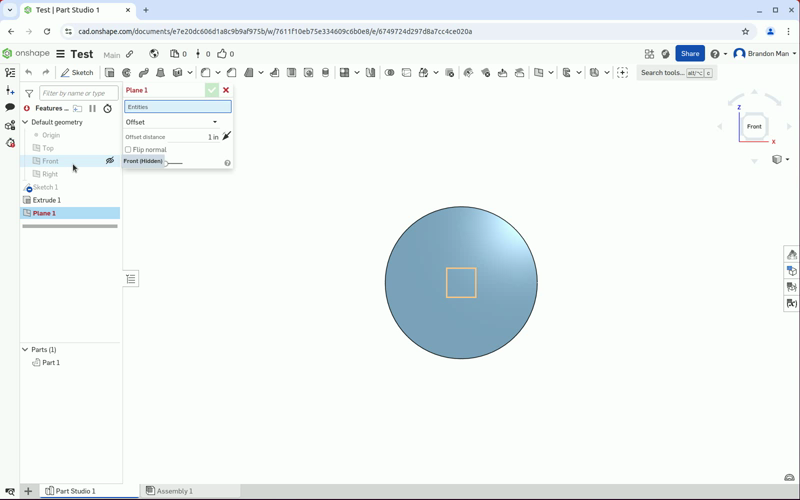
click(73, 163)
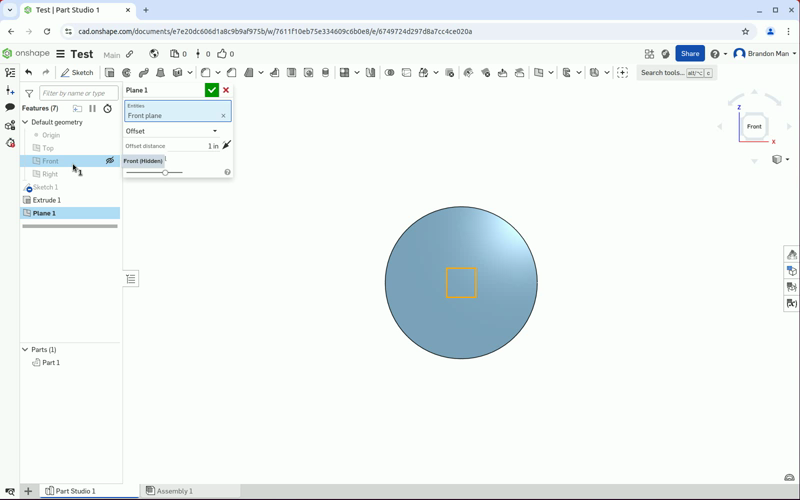
key(tab, 2)
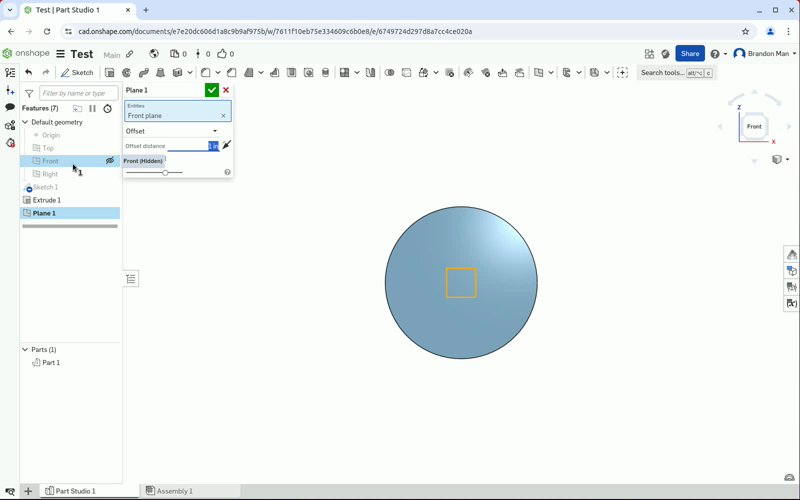
text(7.703)
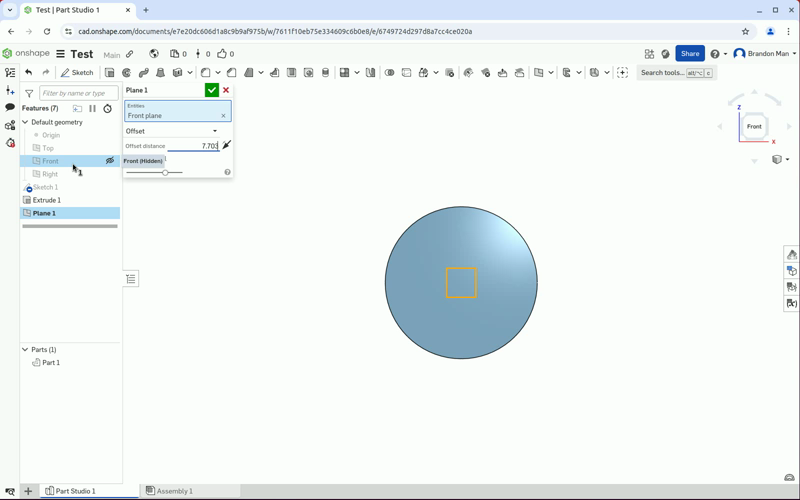
key(enter, 2)
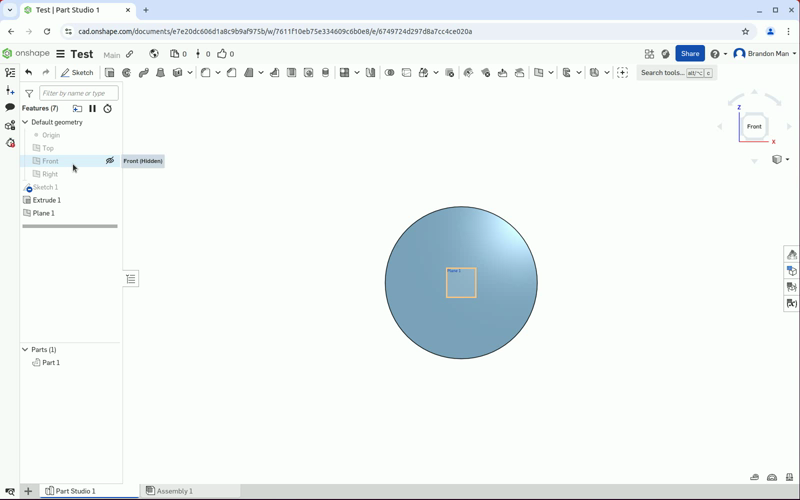
key(shift+s)
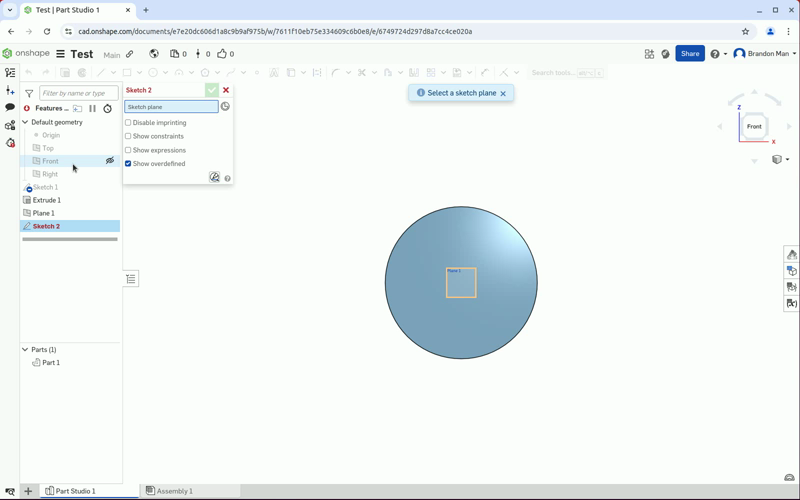
mouse_move(73, 215)
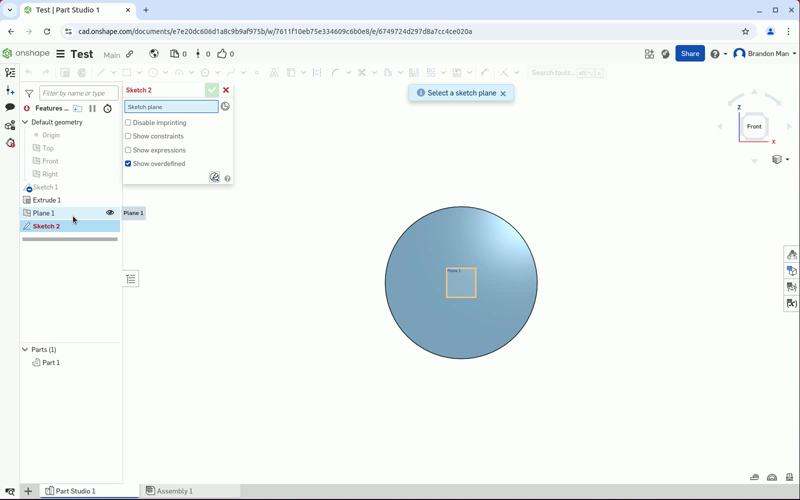
click(73, 215)
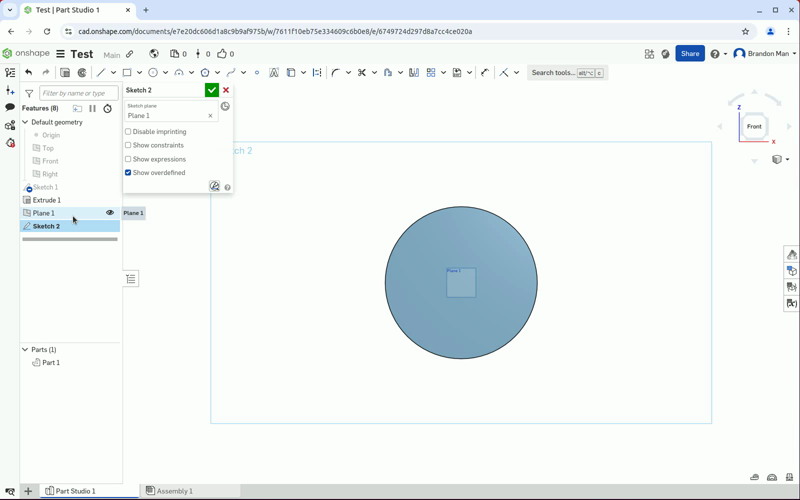
mouse_move(73, 352)
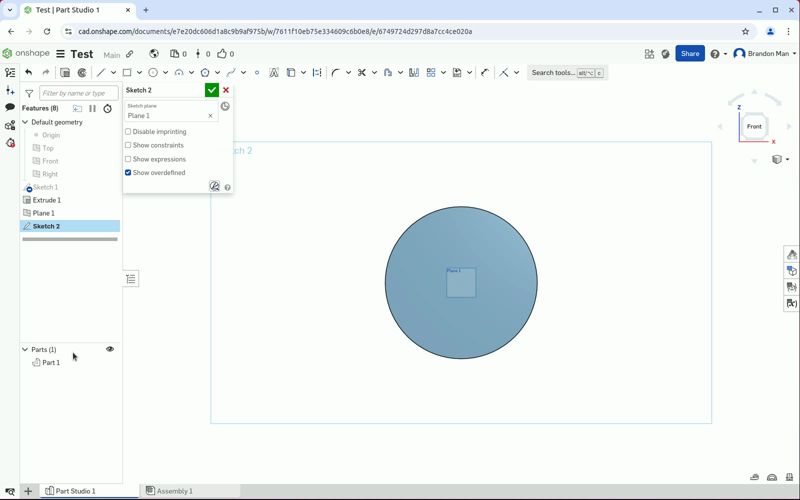
key(y)
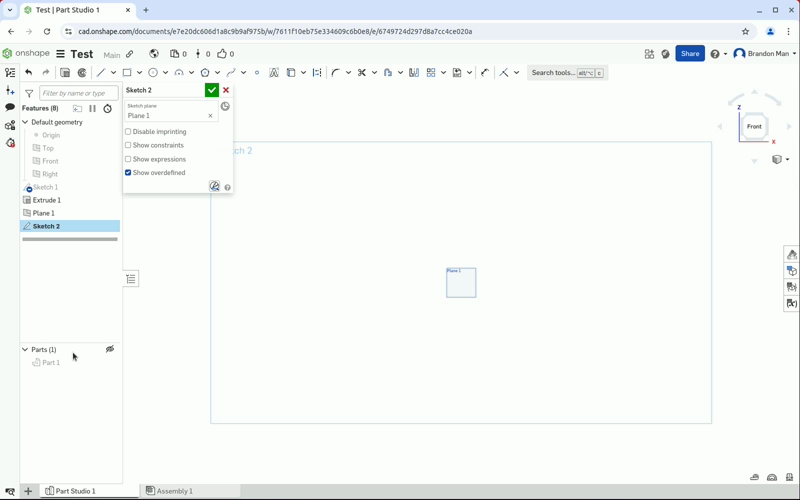
key(c)
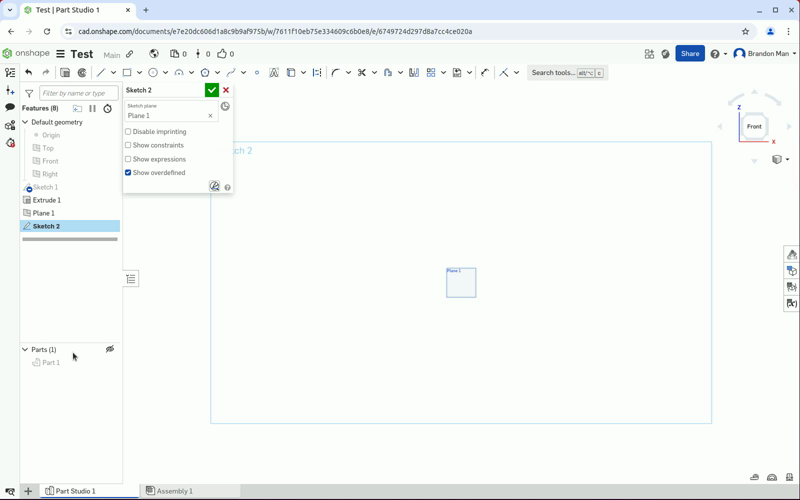
key_down(shift)
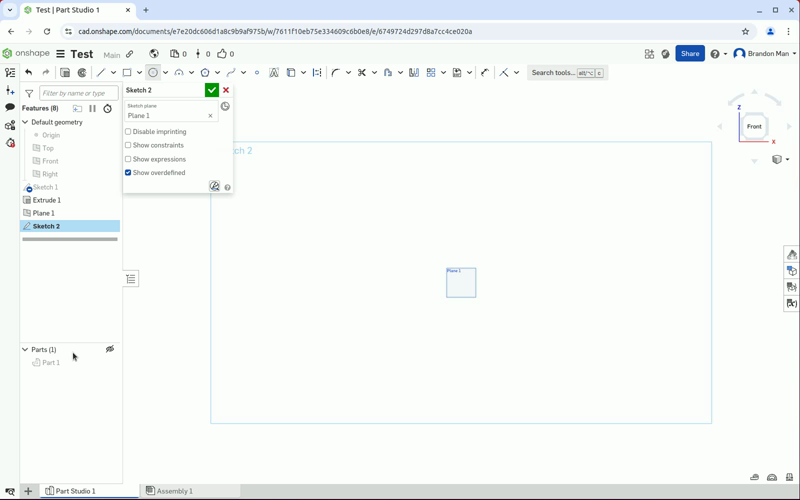
mouse_move(461, 226)
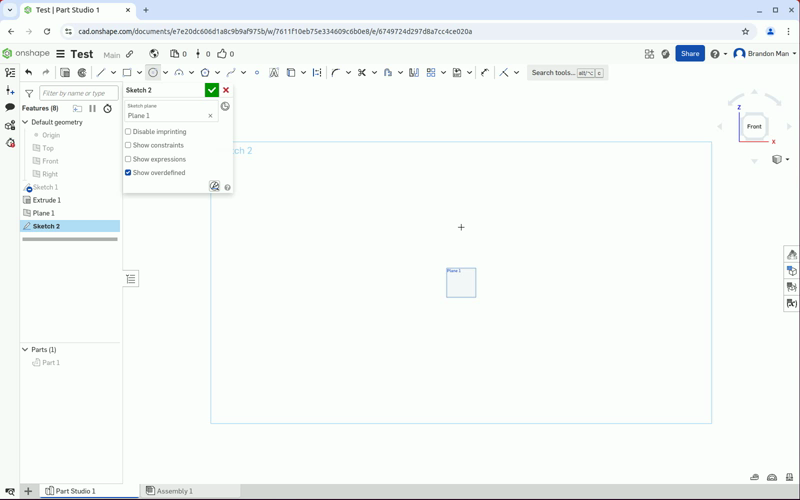
click(461, 226)
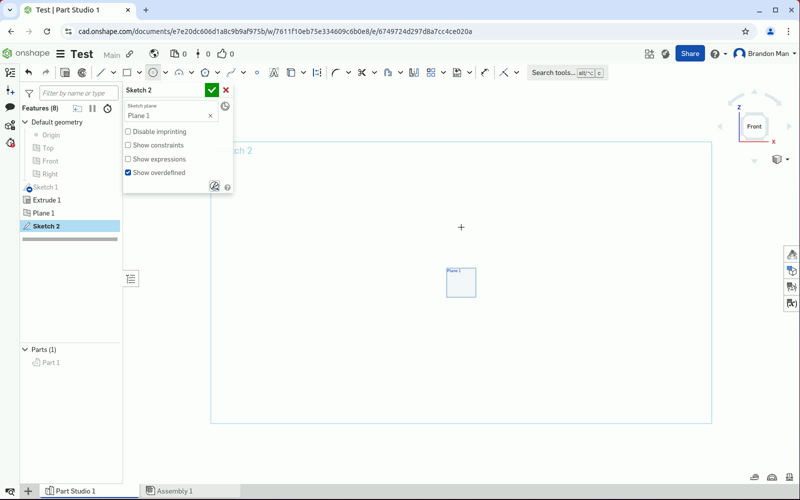
key_up(shift)
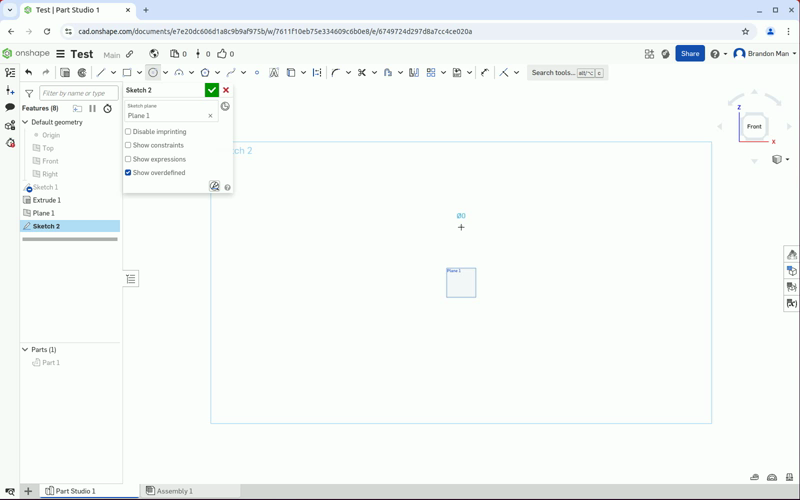
mouse_move(471, 226)
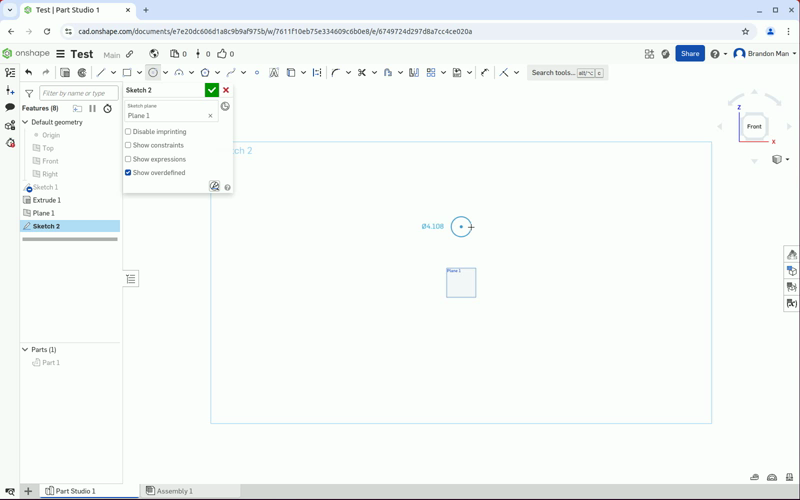
click(471, 226)
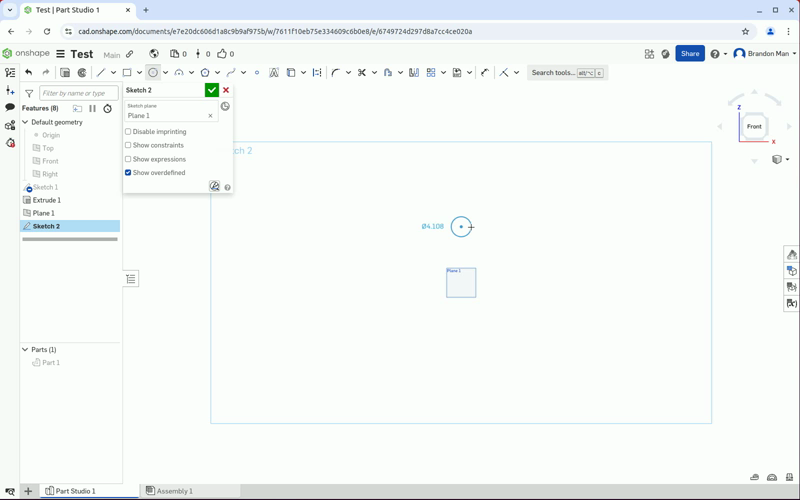
key(esc)
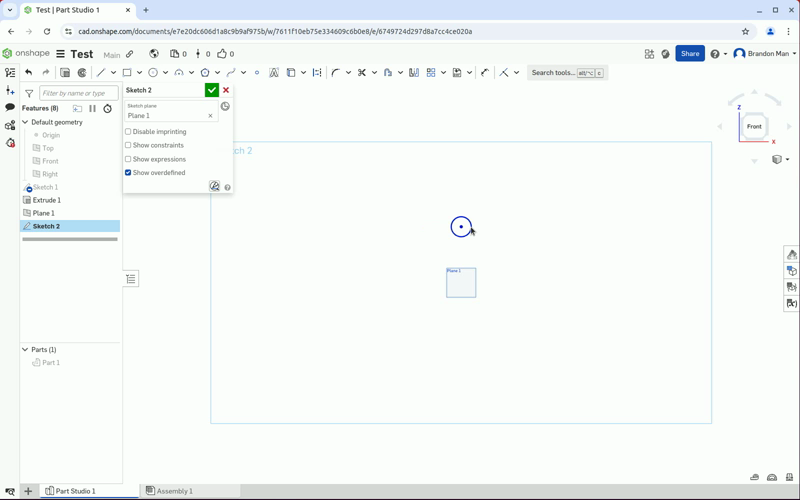
mouse_move(454, 228)
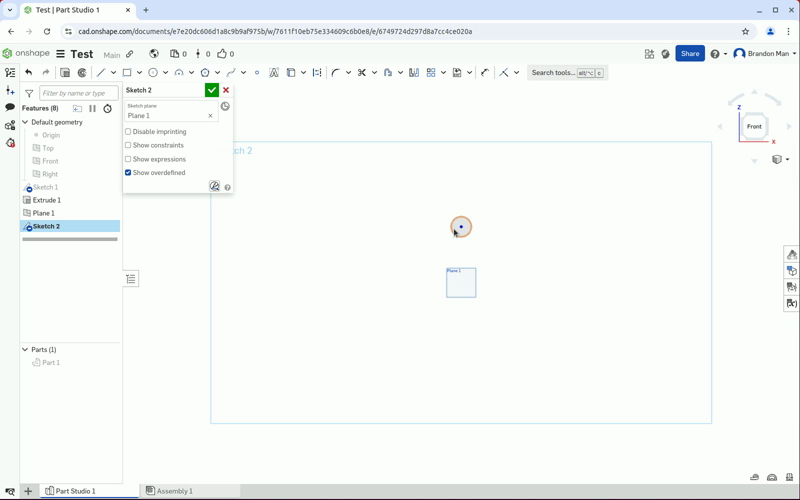
scroll(6)
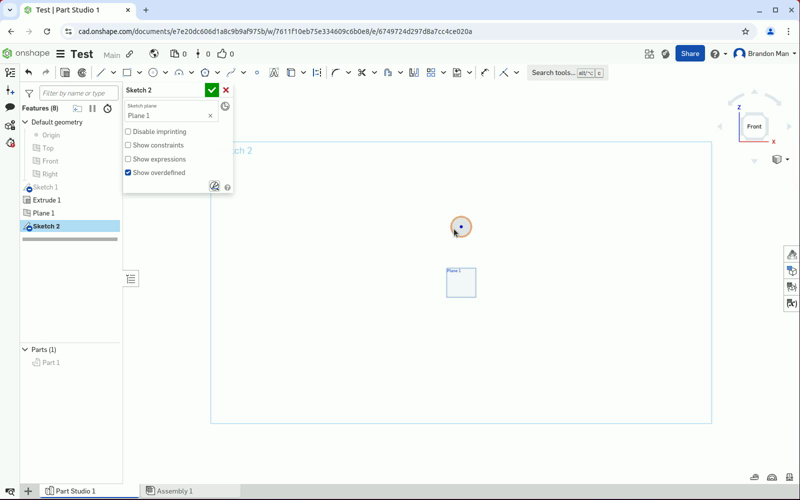
scroll(6)
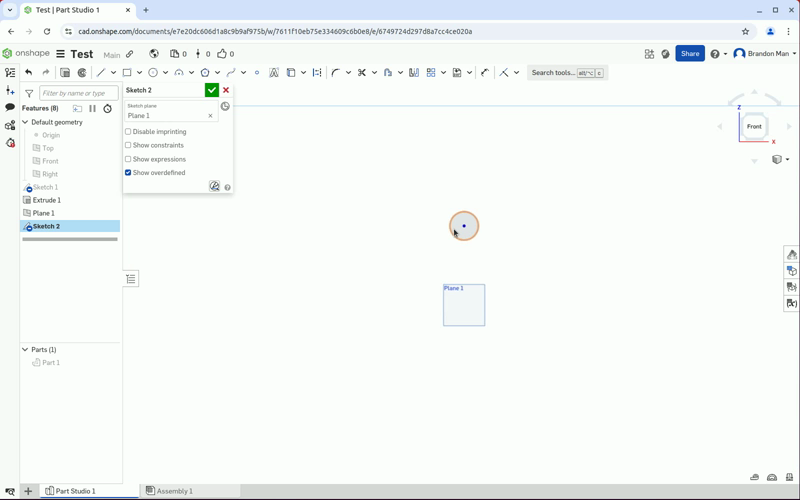
scroll(6)
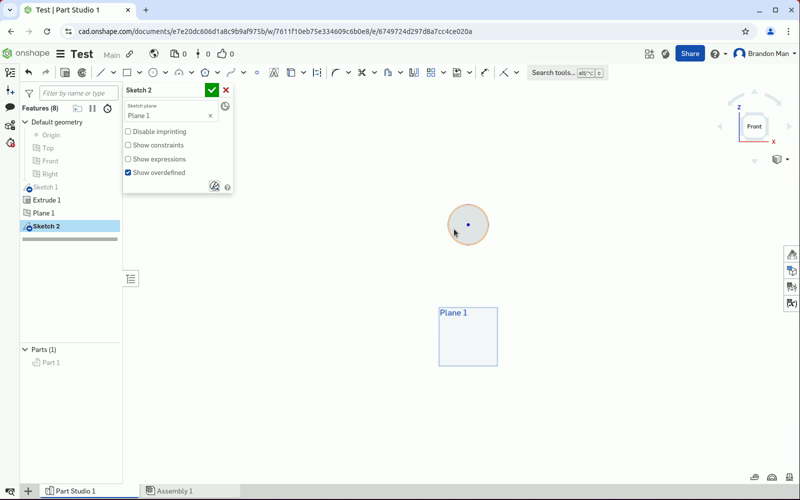
scroll(6)
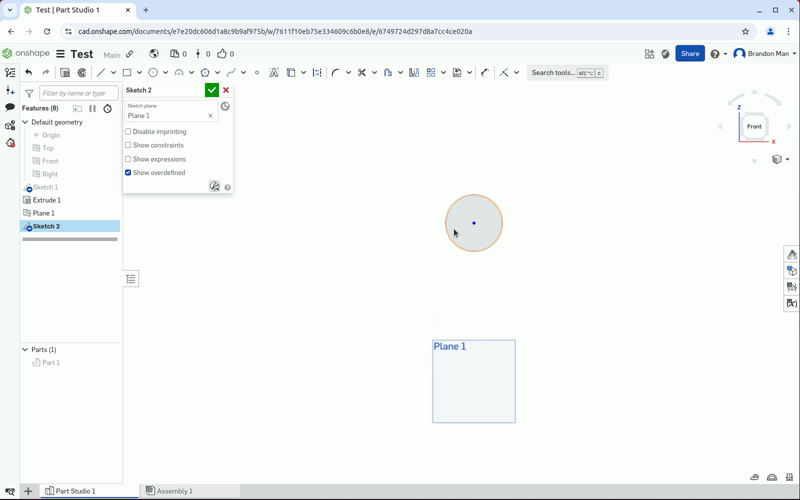
scroll(6)
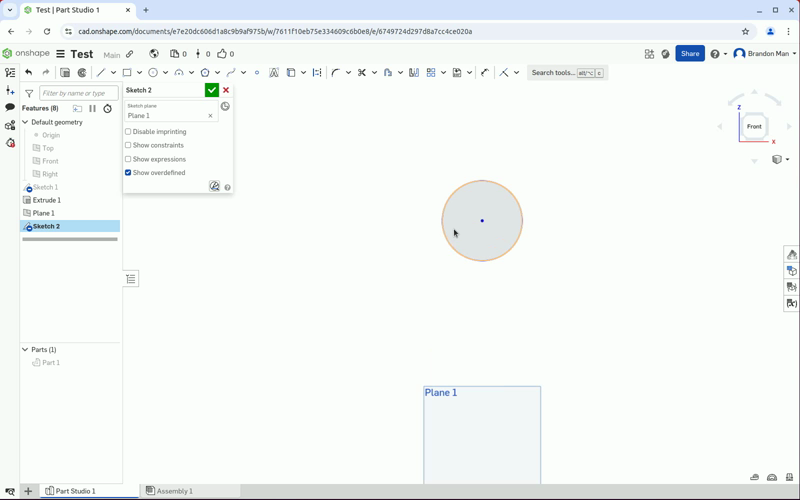
scroll(6)
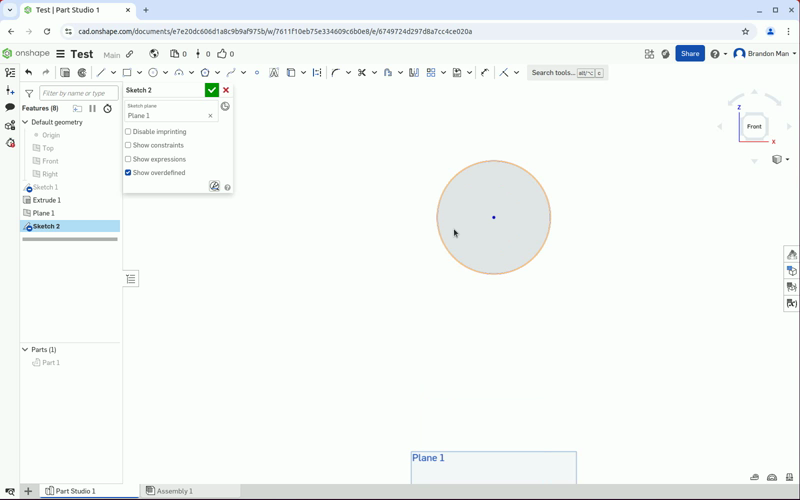
scroll(6)
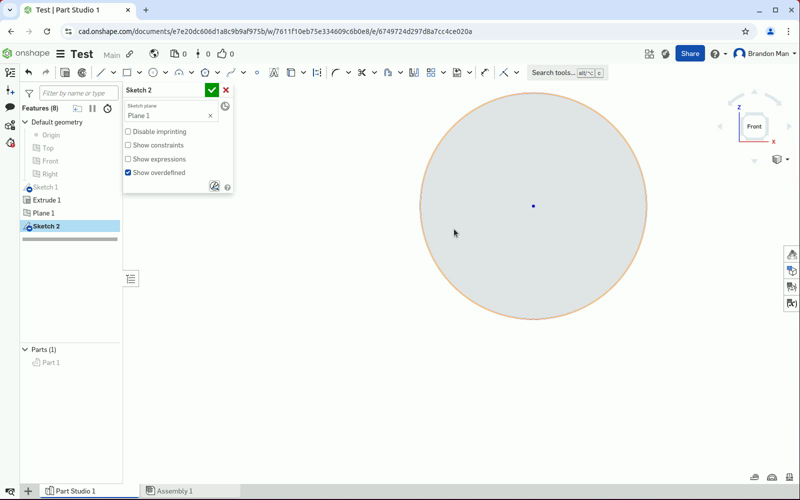
click(454, 228)
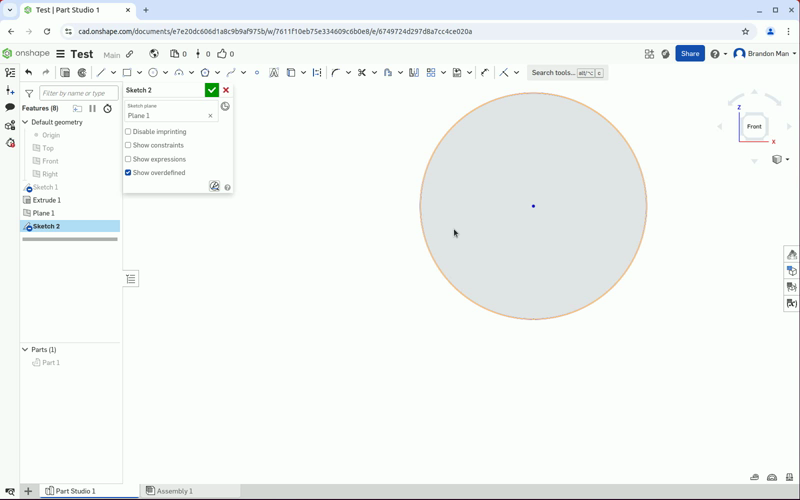
scroll(-6)
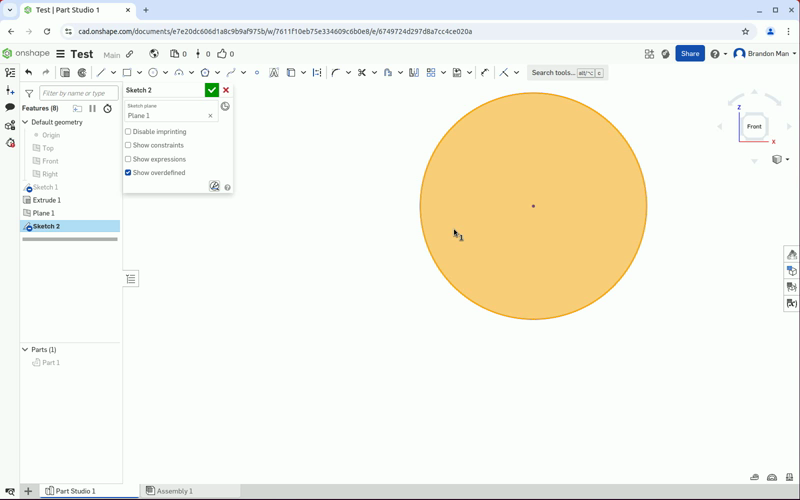
scroll(-6)
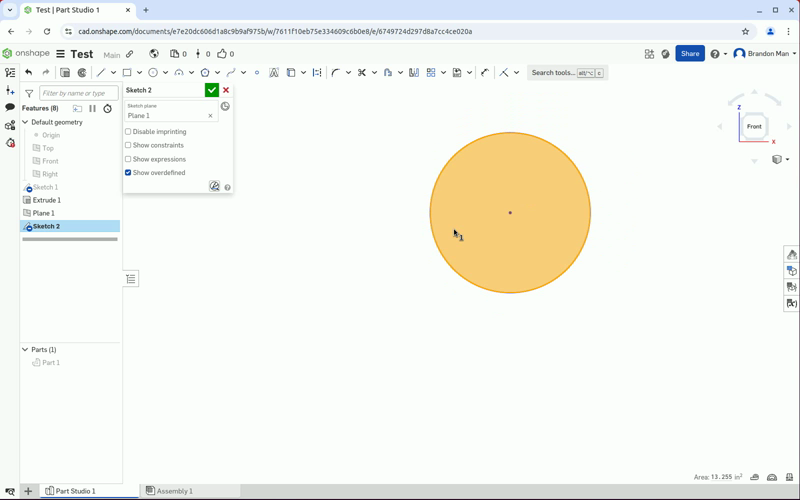
scroll(-6)
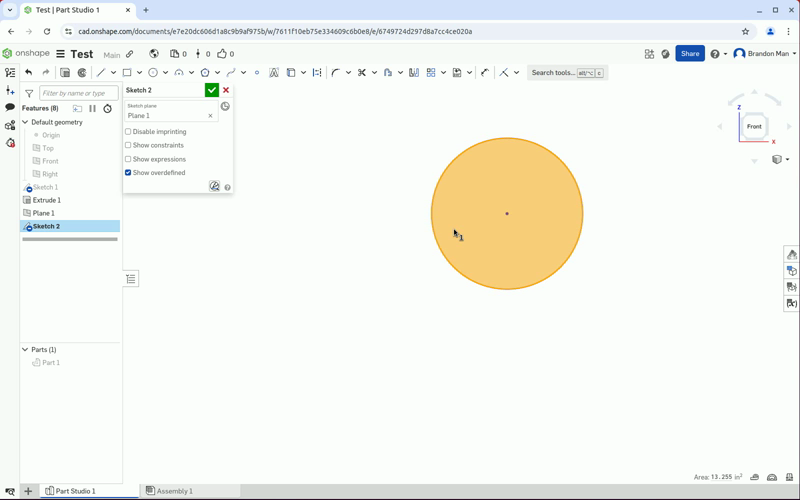
scroll(-6)
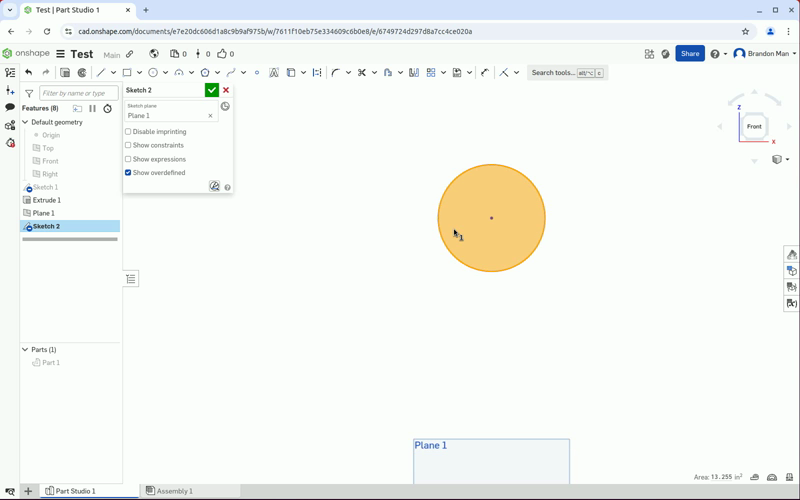
scroll(-6)
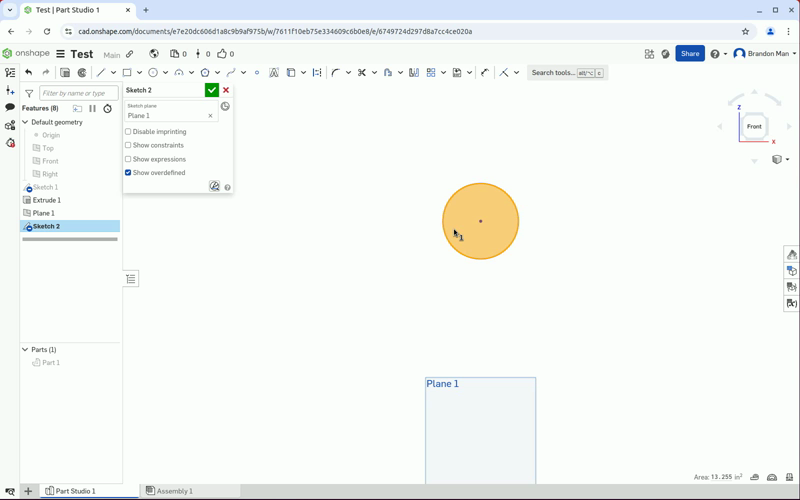
scroll(-6)
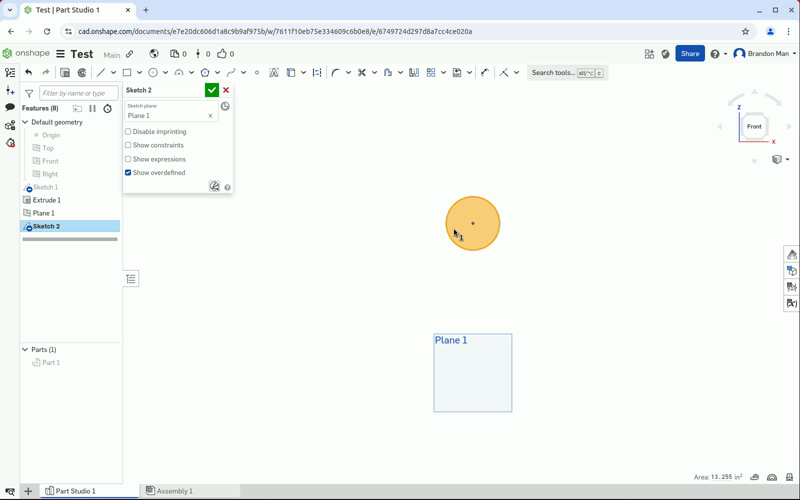
scroll(-6)
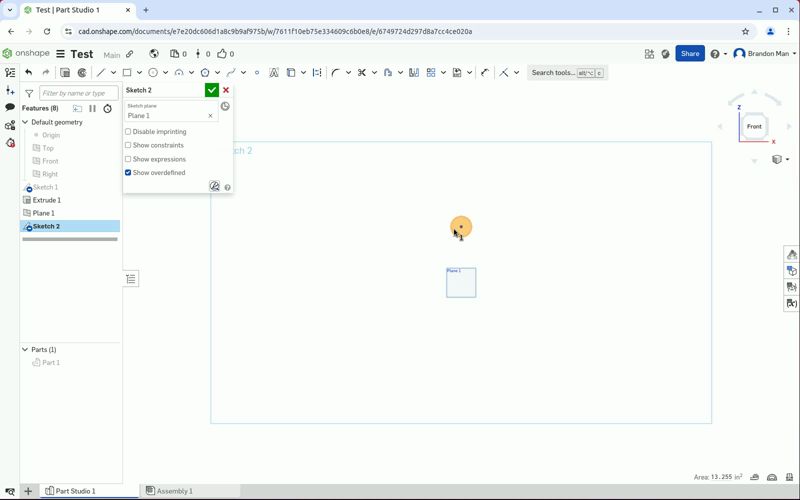
mouse_move(73, 352)
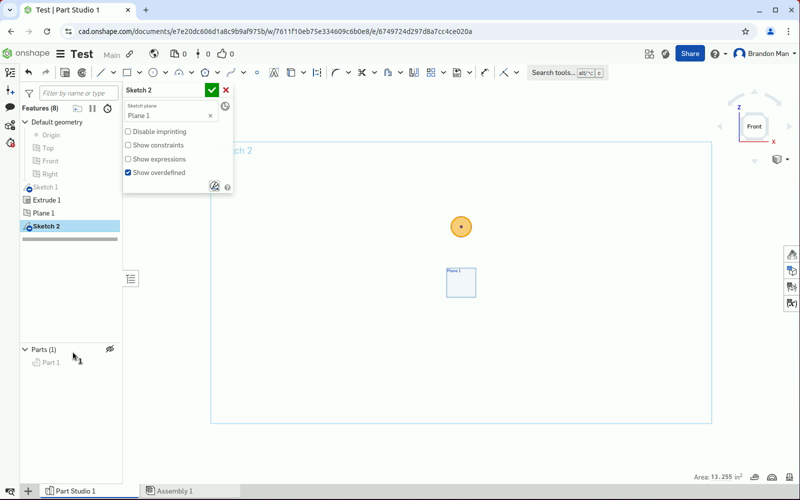
key(shift+y)
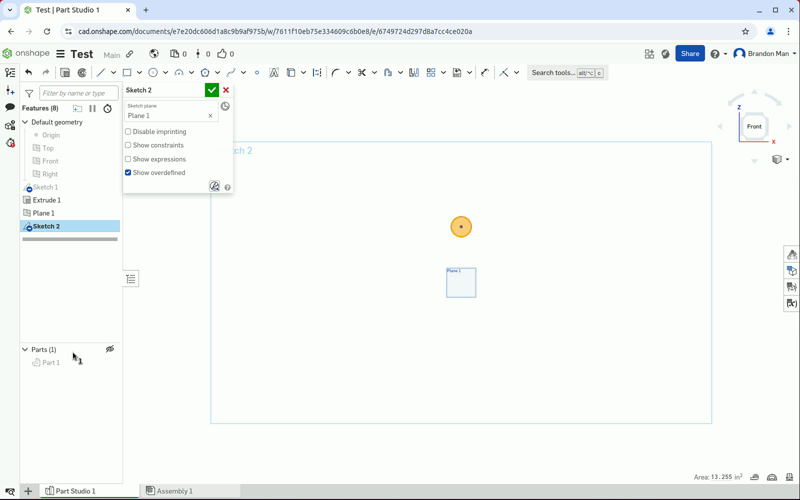
key(shift+e)
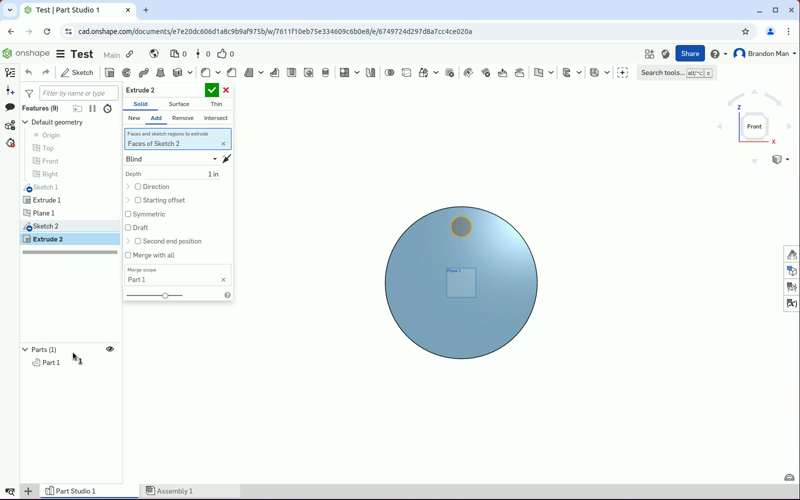
mouse_move(143, 106)
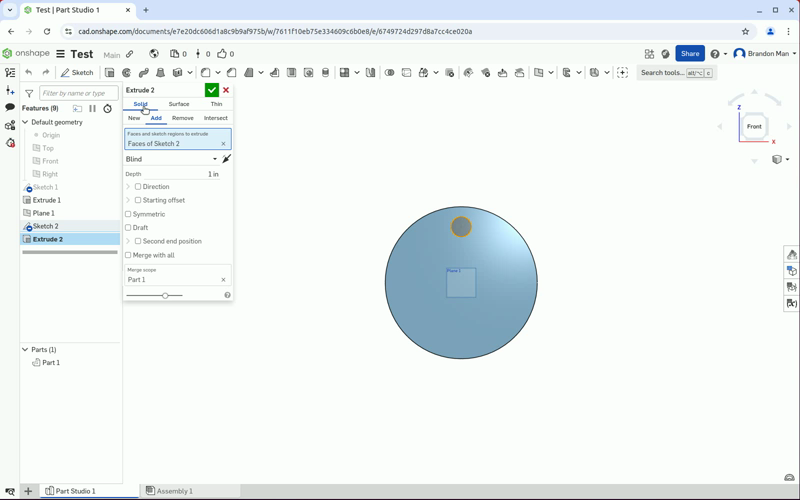
click(143, 106)
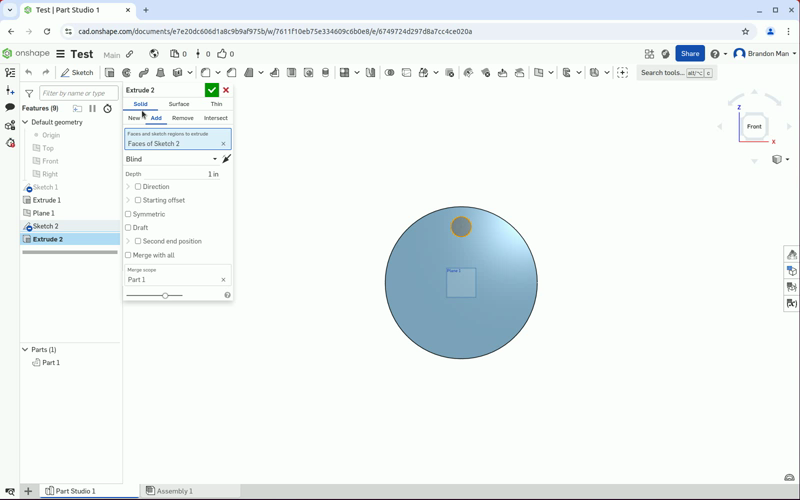
mouse_move(137, 120)
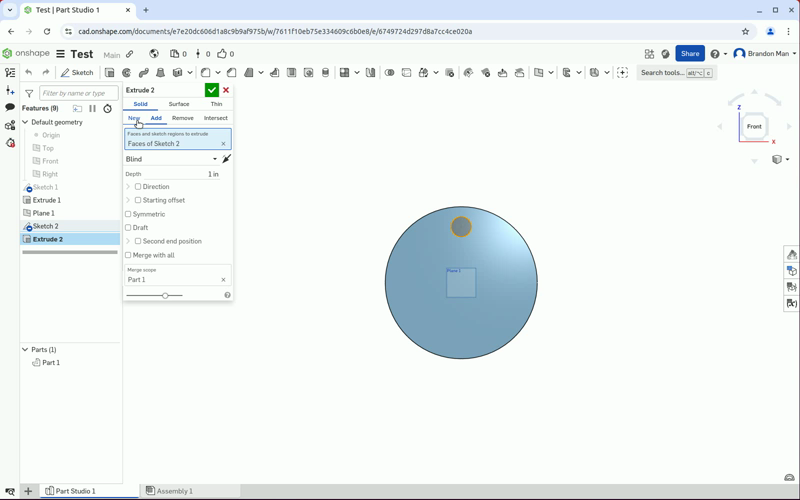
click(137, 120)
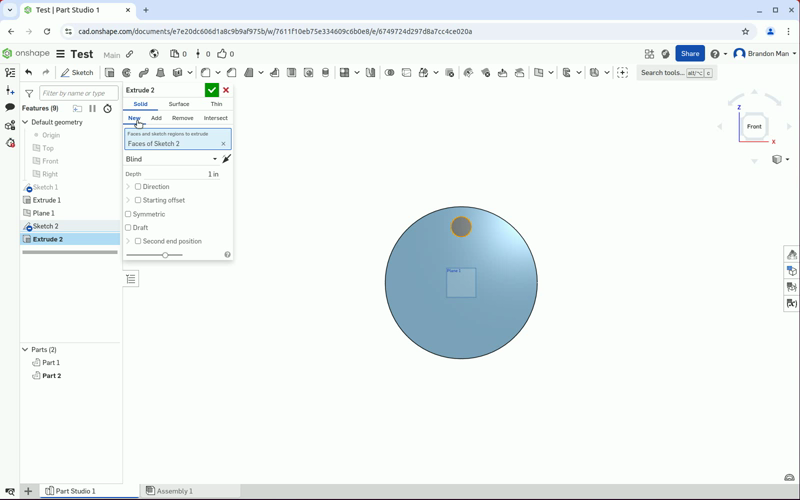
key(tab, 4)
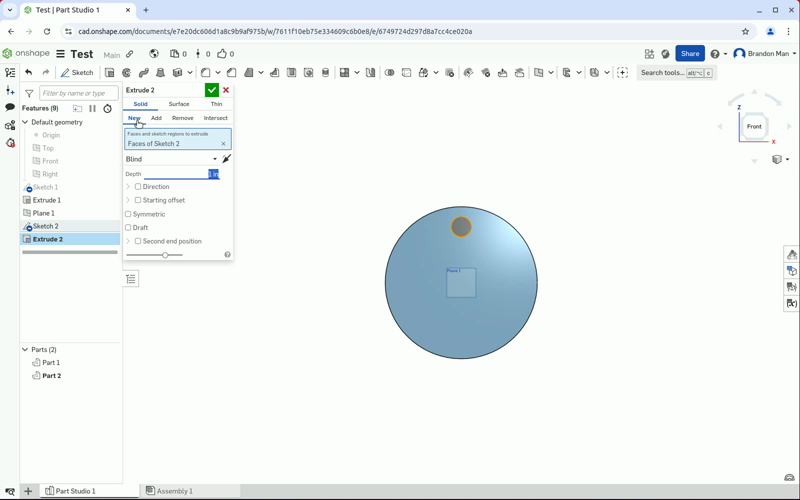
text(15.405)
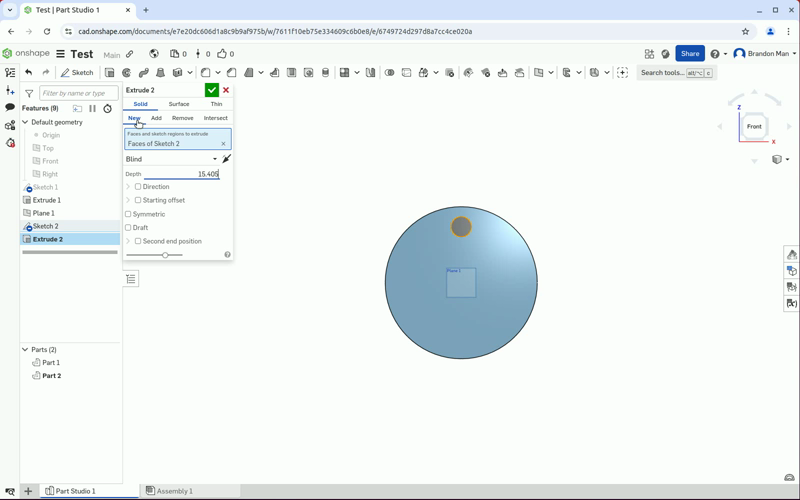
key(enter)
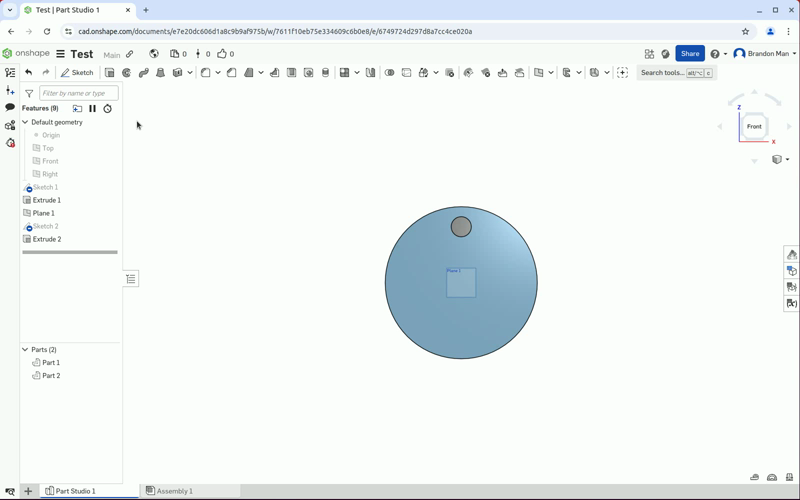
key(shift+h)
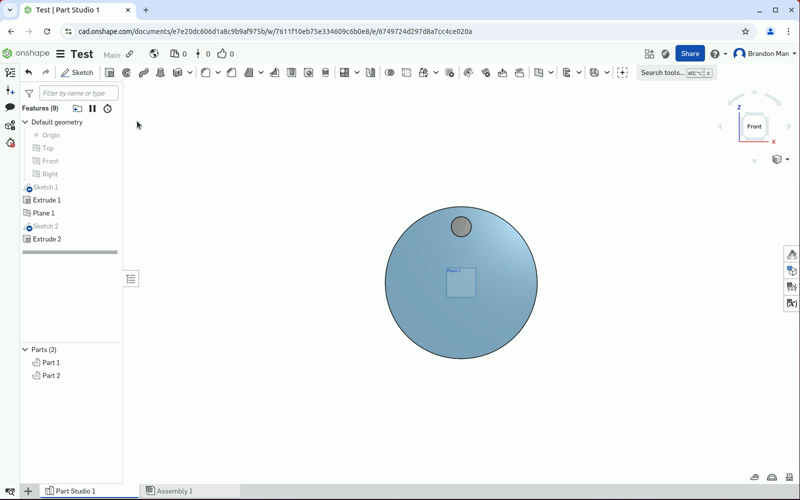
key(shift+h)
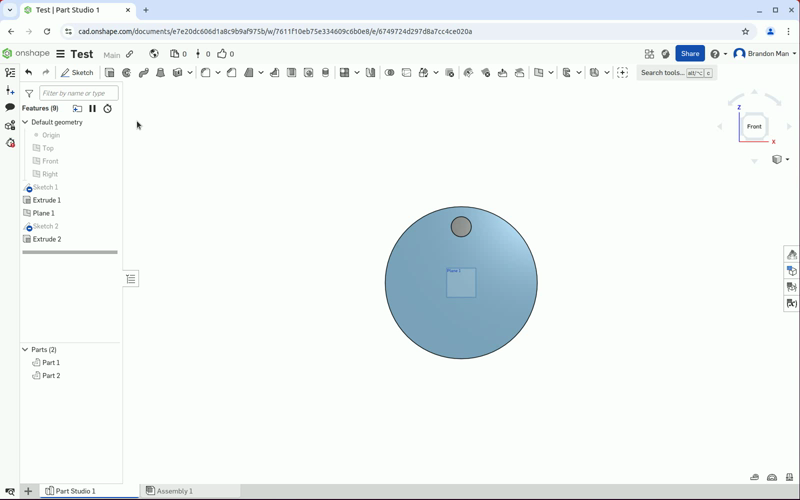
mouse_move(73, 189)
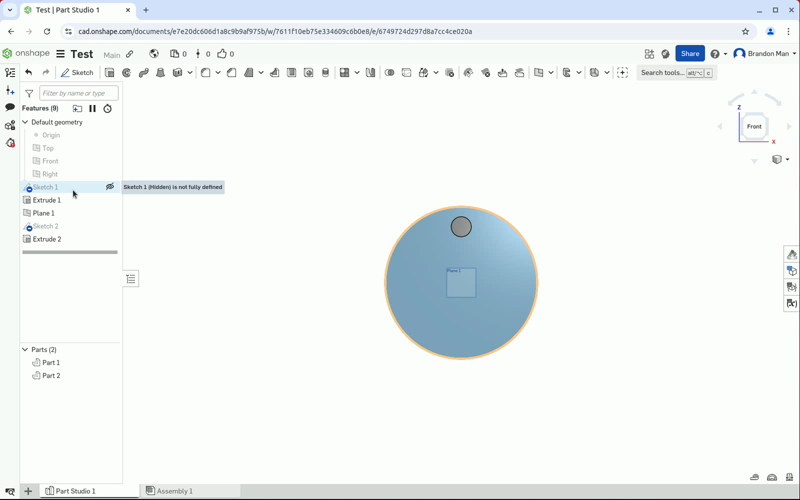
click(73, 189)
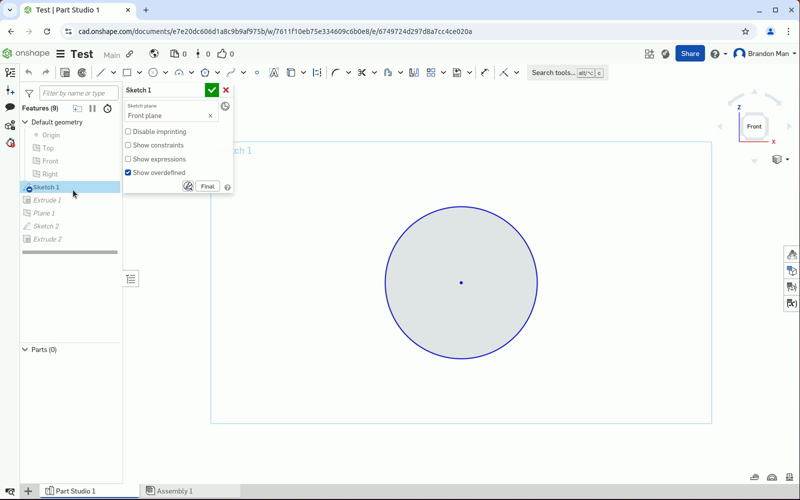
mouse_move(229, 92)
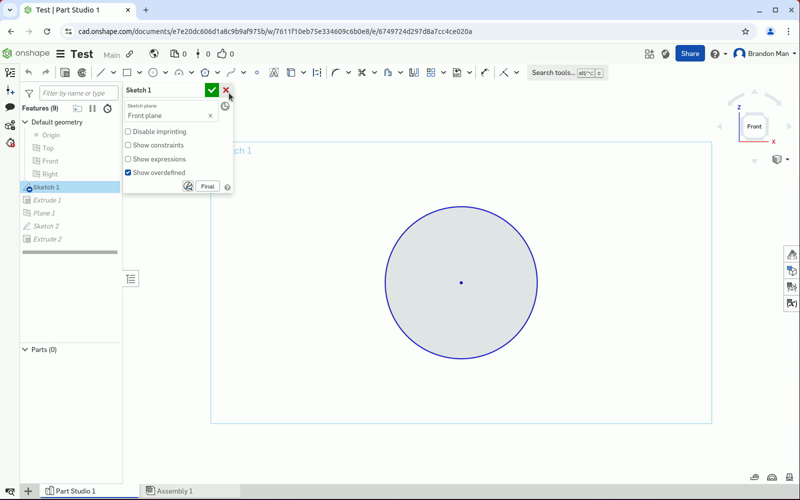
click(229, 92)
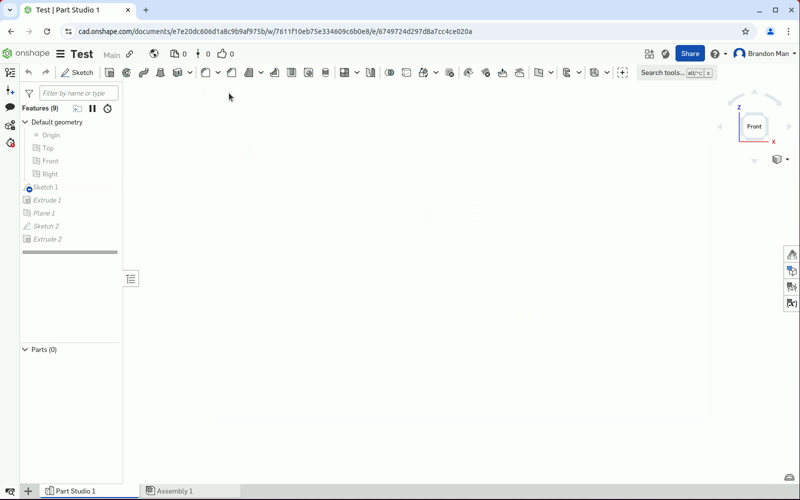
key(shift+s)
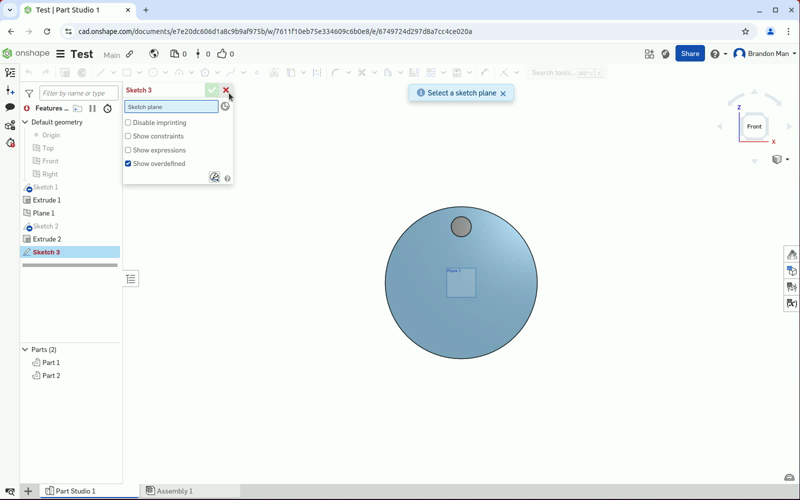
mouse_move(73, 215)
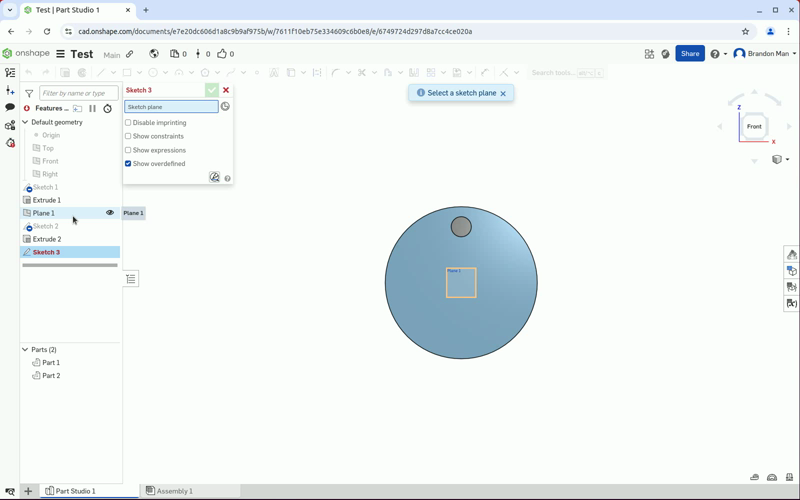
click(73, 215)
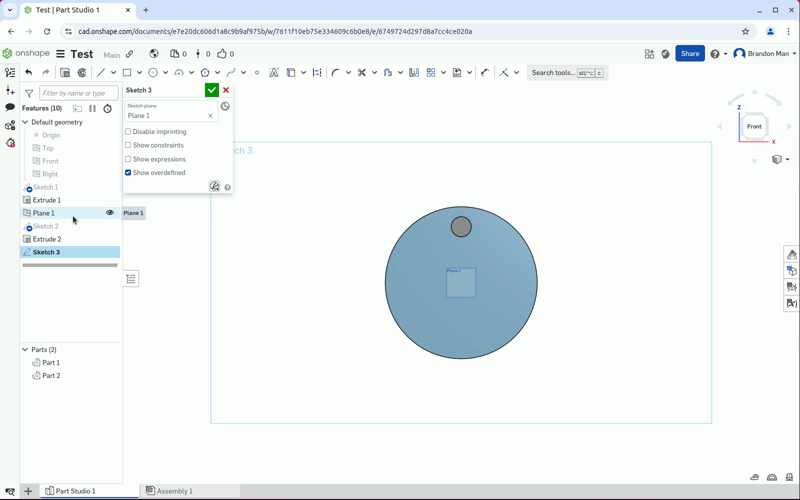
mouse_move(73, 352)
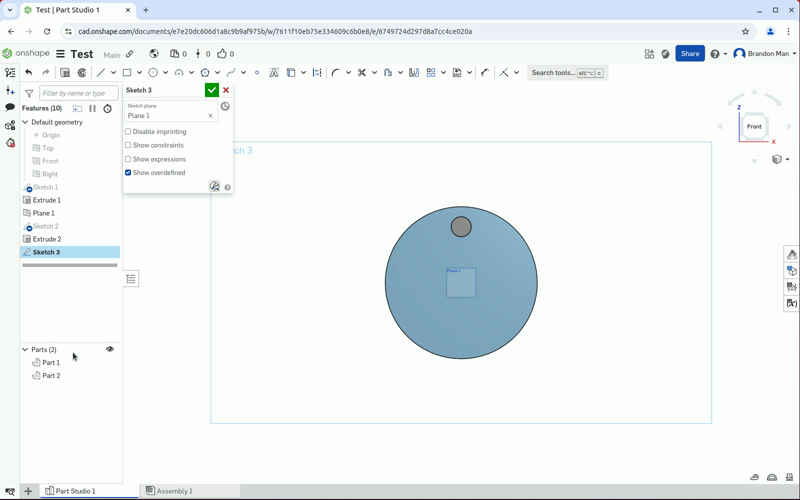
key(y)
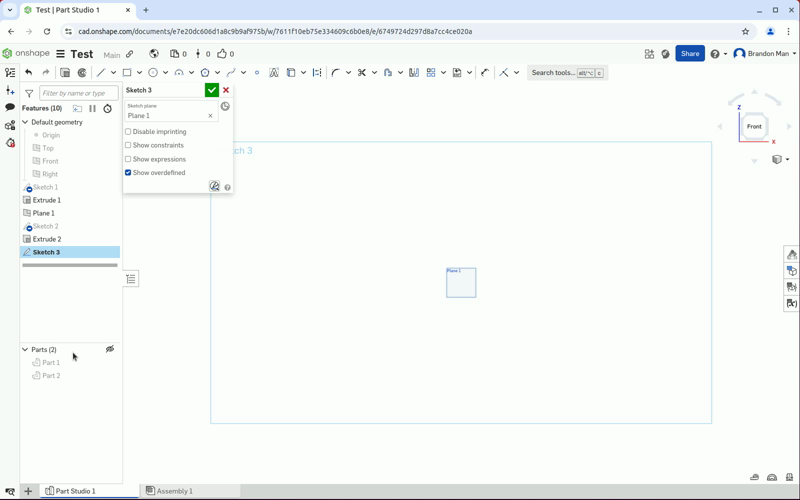
key(c)
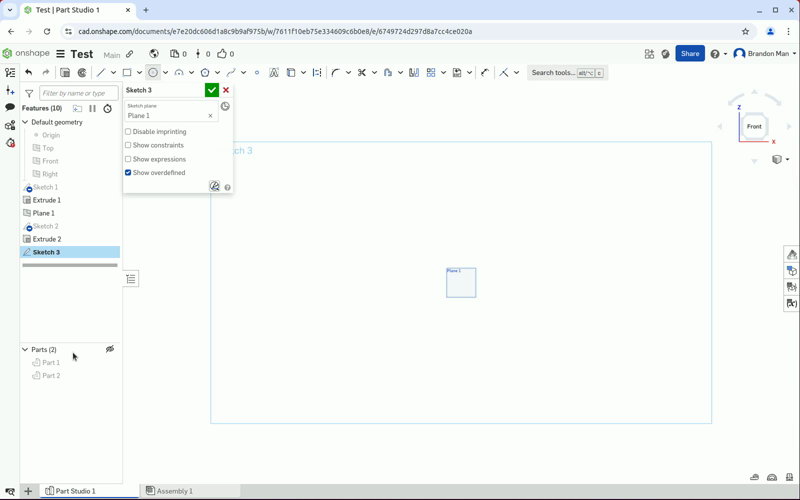
key_down(shift)
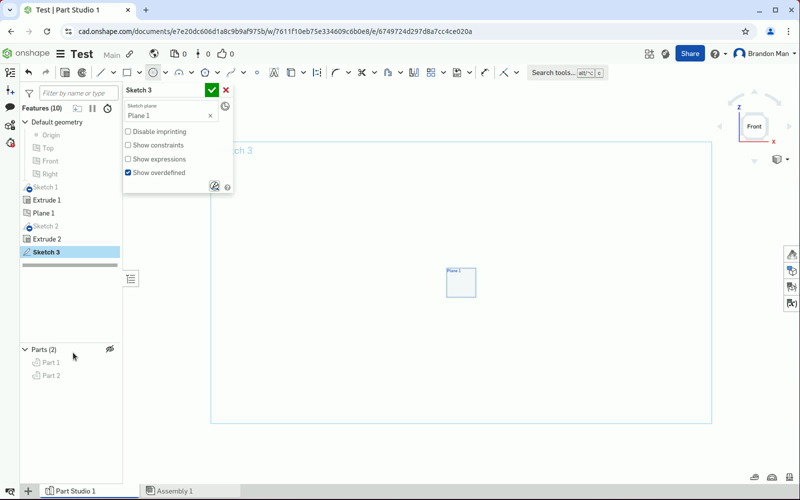
mouse_move(412, 254)
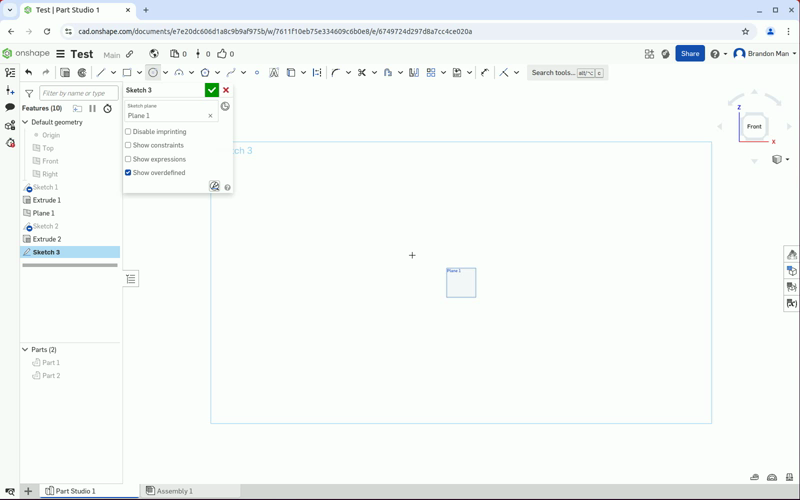
click(412, 254)
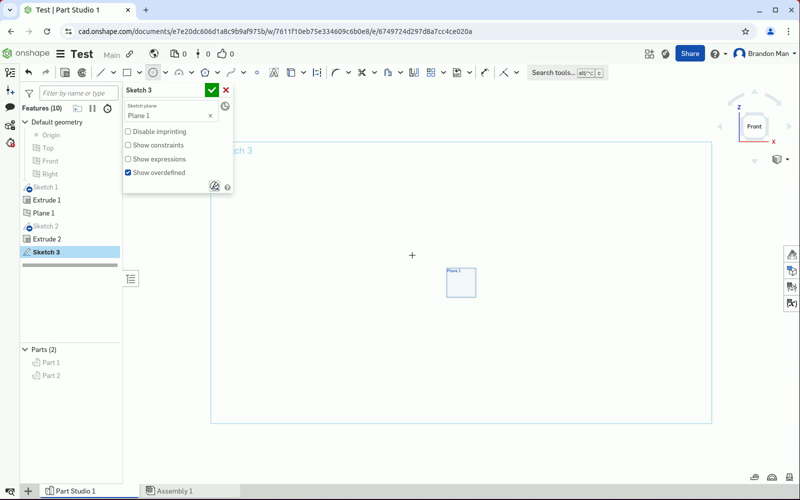
key_up(shift)
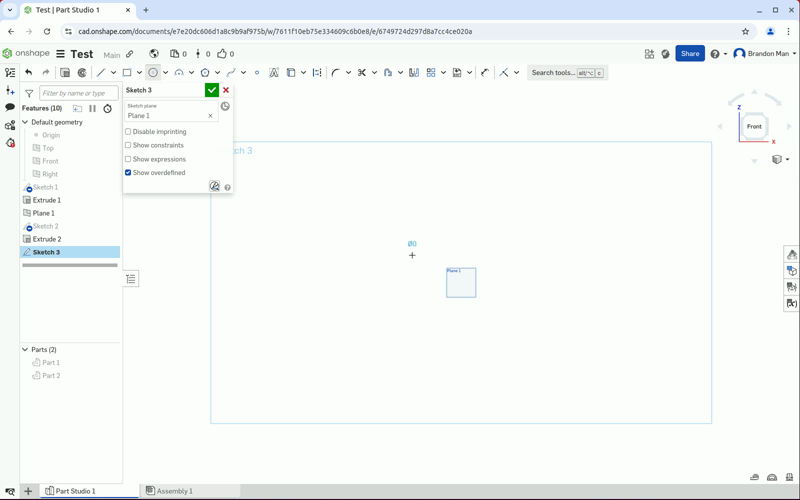
mouse_move(422, 254)
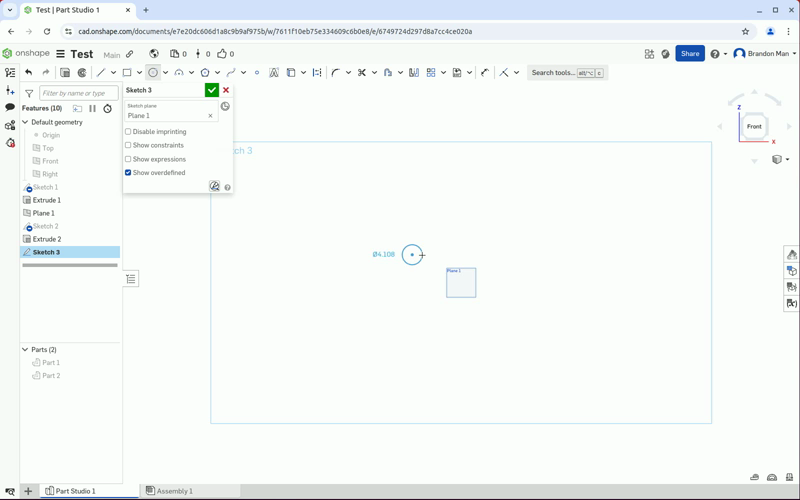
click(422, 254)
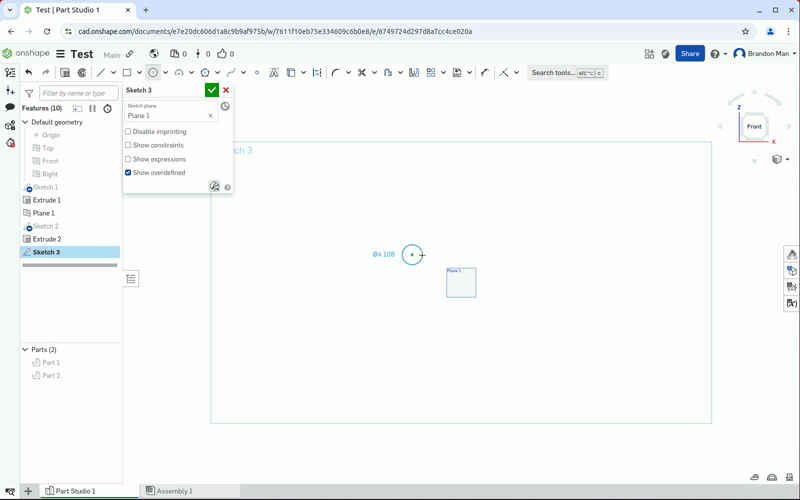
key(esc)
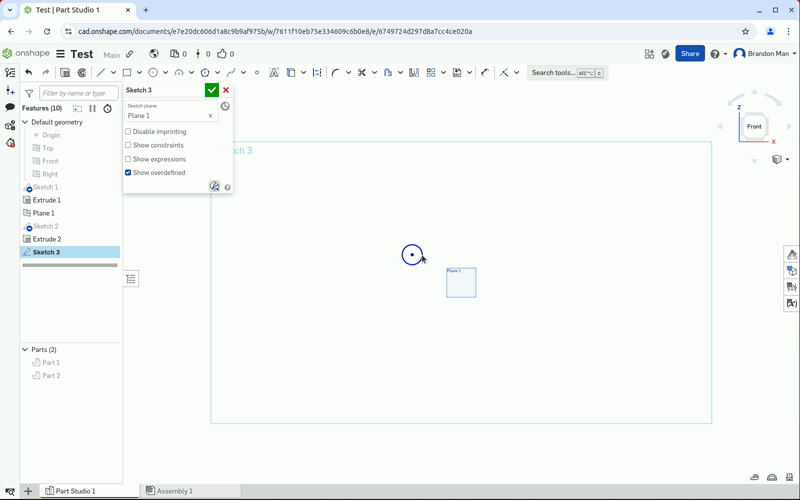
mouse_move(413, 245)
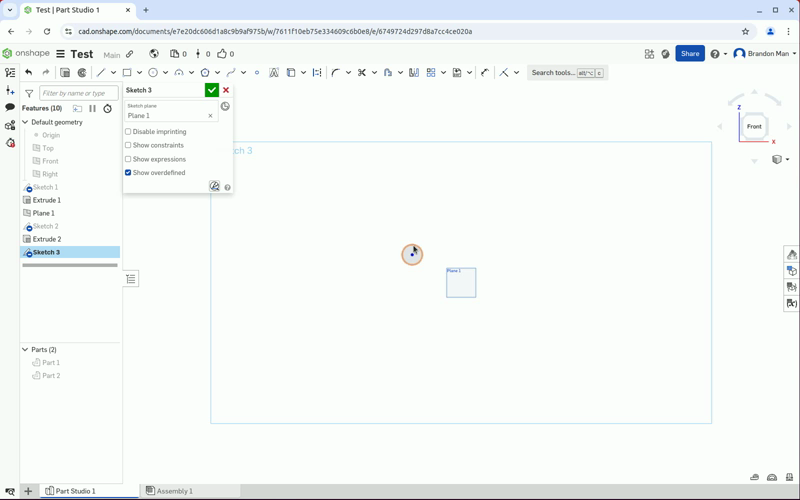
scroll(6)
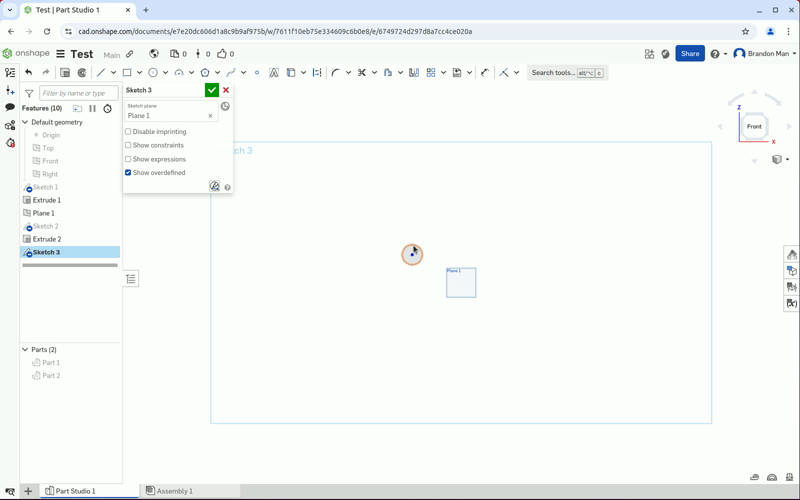
scroll(6)
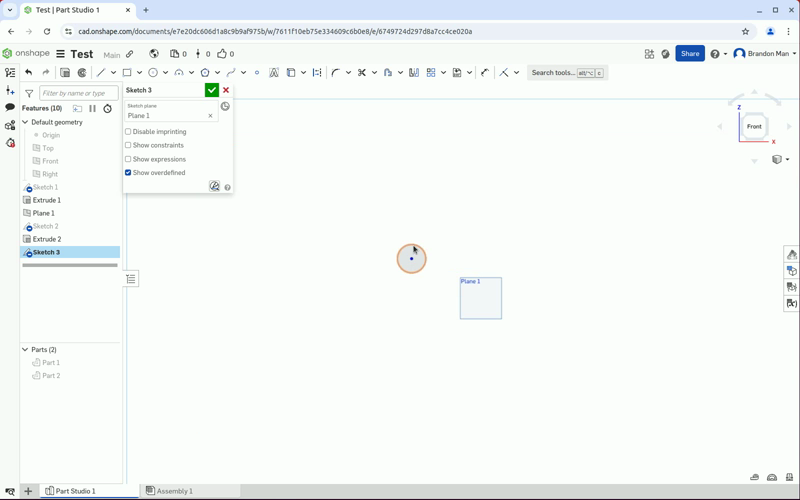
scroll(6)
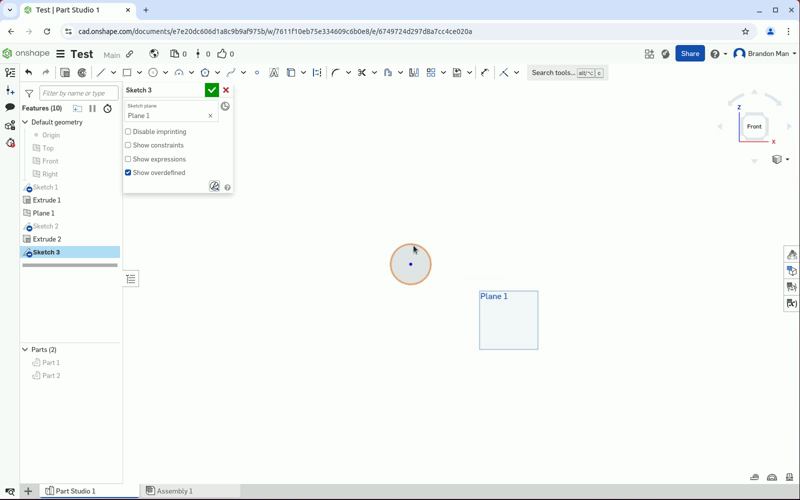
scroll(6)
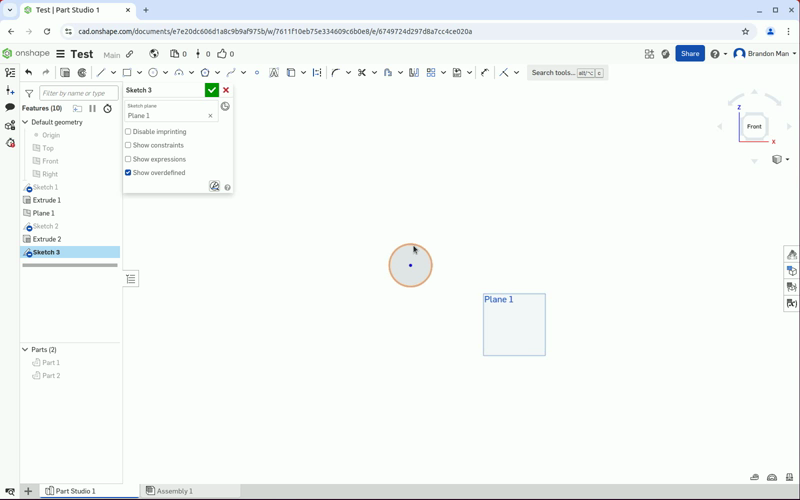
scroll(6)
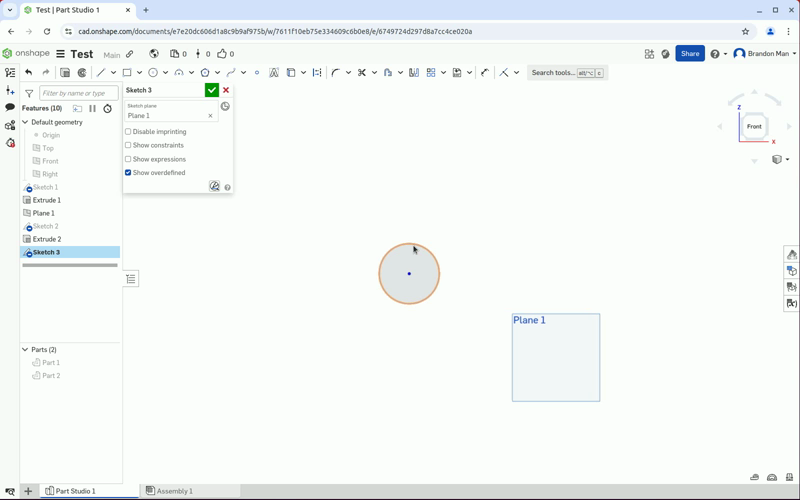
scroll(6)
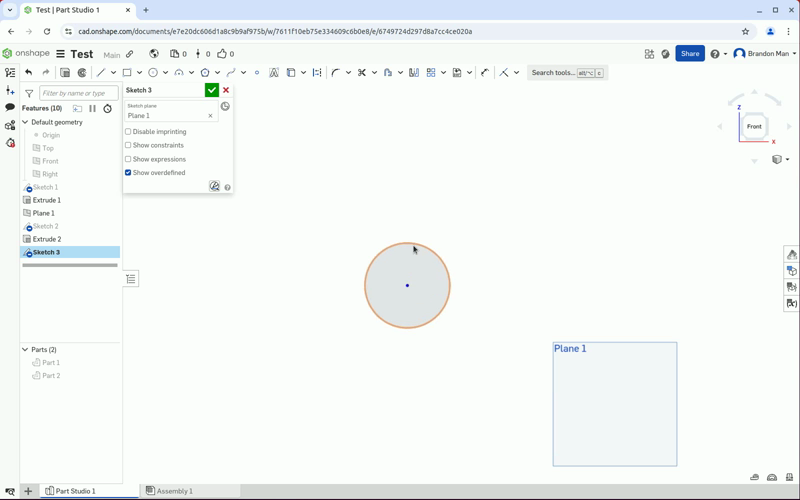
scroll(6)
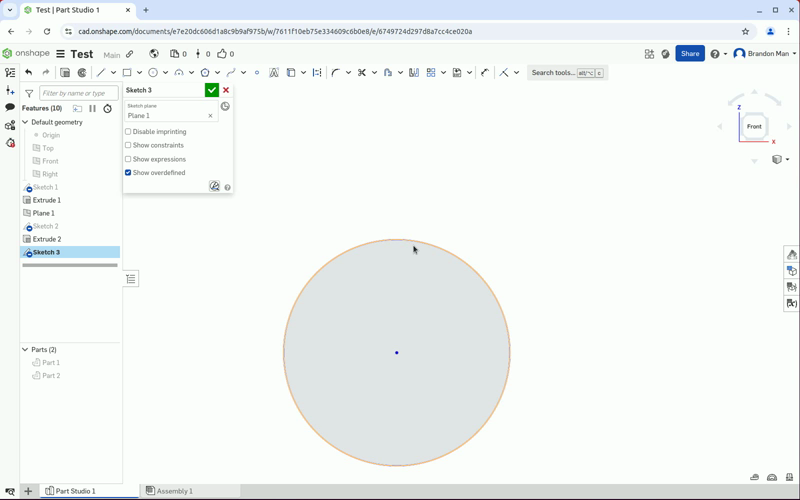
click(413, 245)
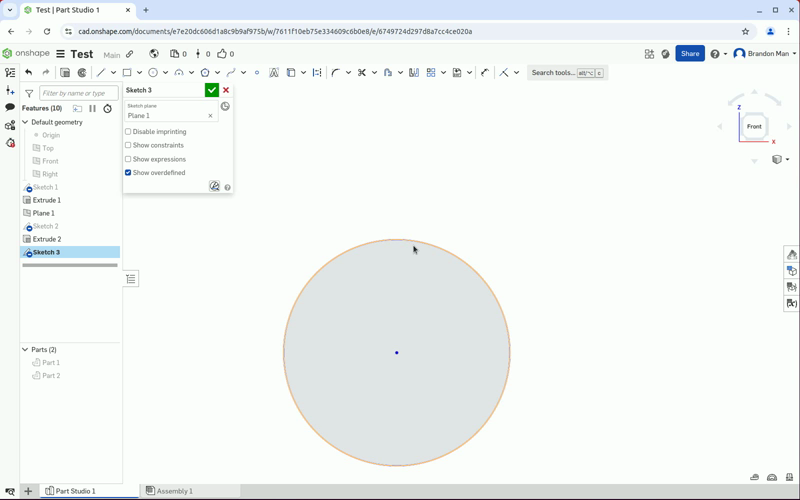
scroll(-6)
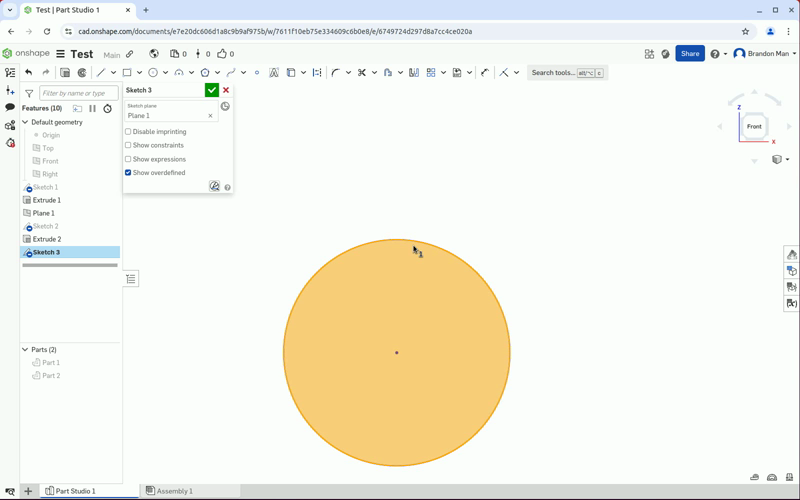
scroll(-6)
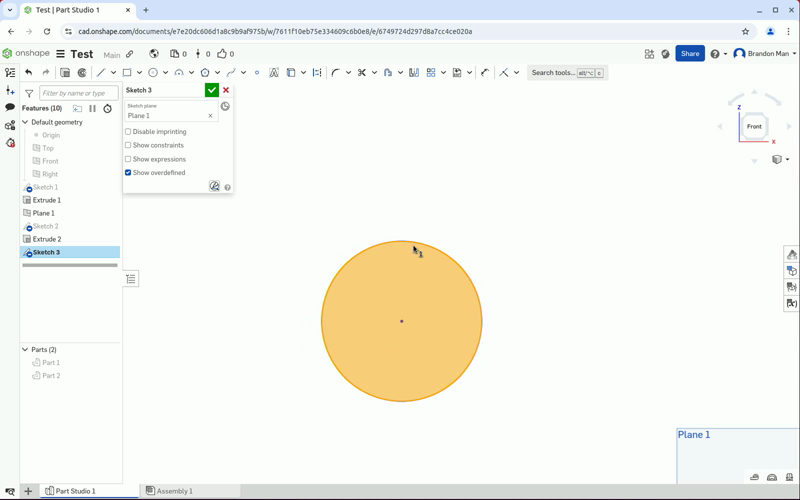
scroll(-6)
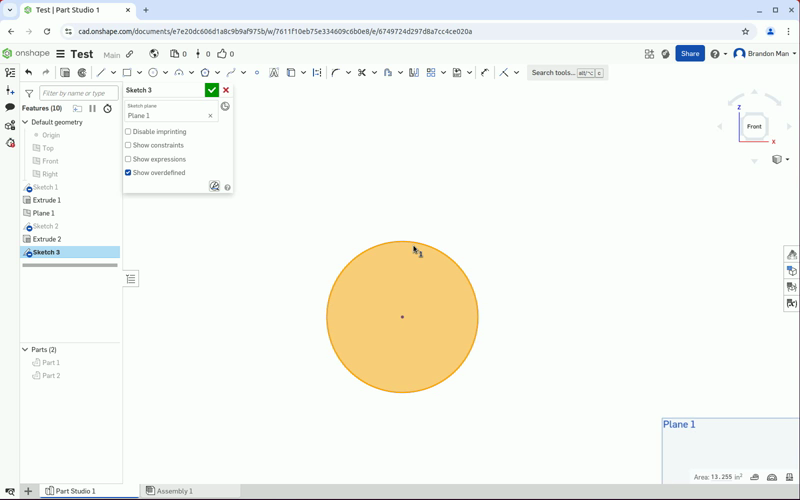
scroll(-6)
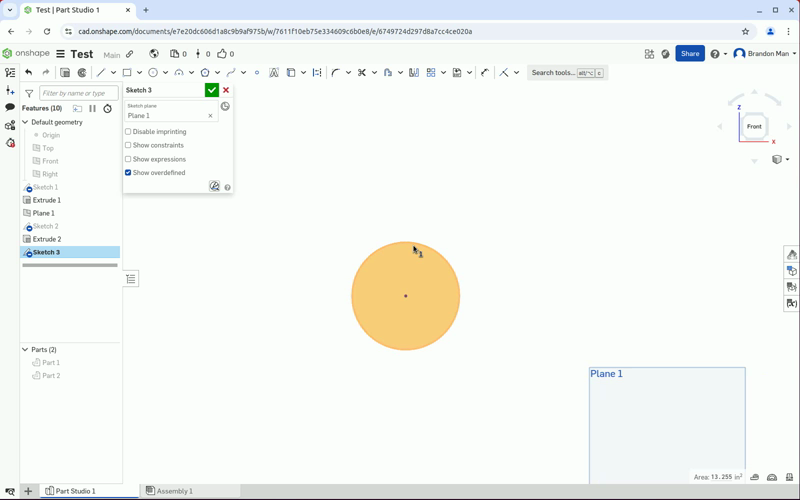
scroll(-6)
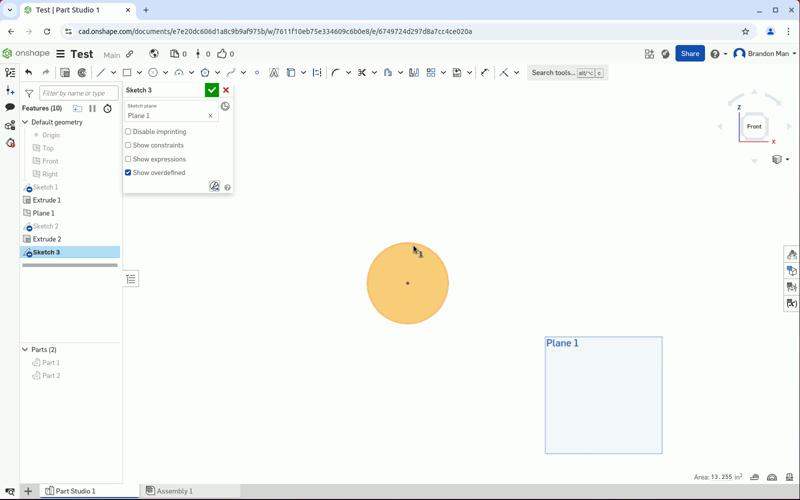
scroll(-6)
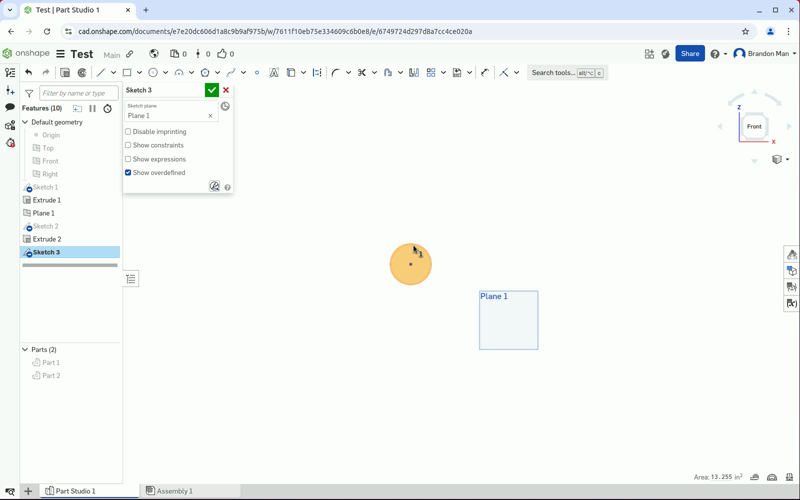
scroll(-6)
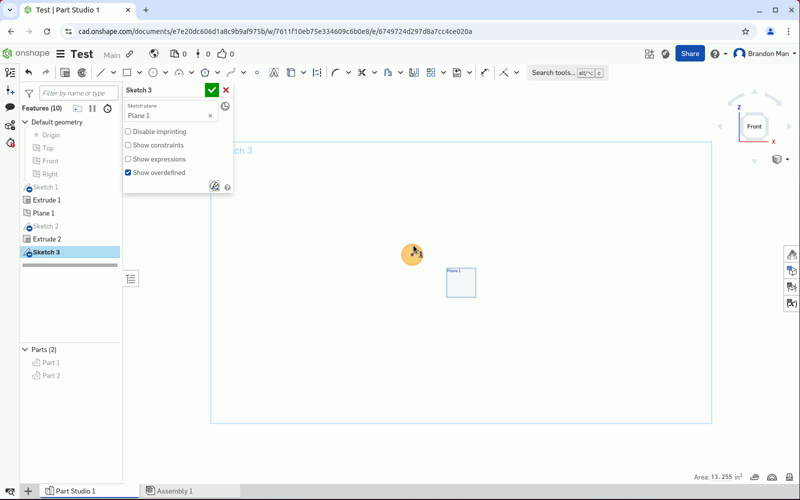
mouse_move(73, 352)
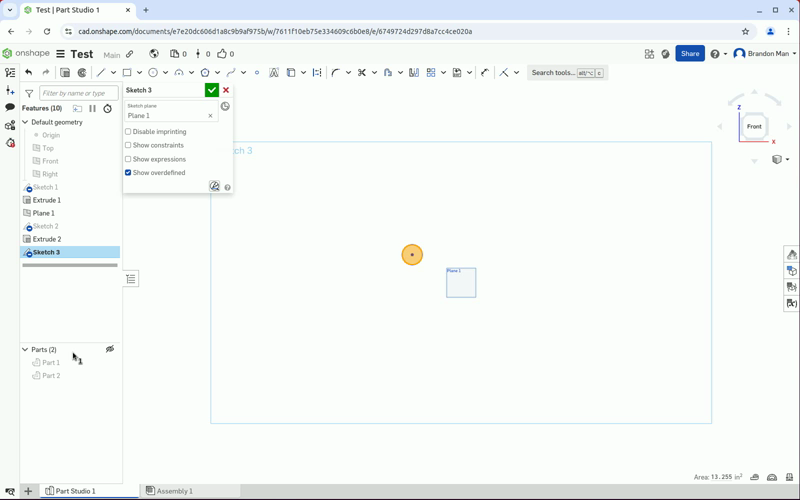
key(shift+y)
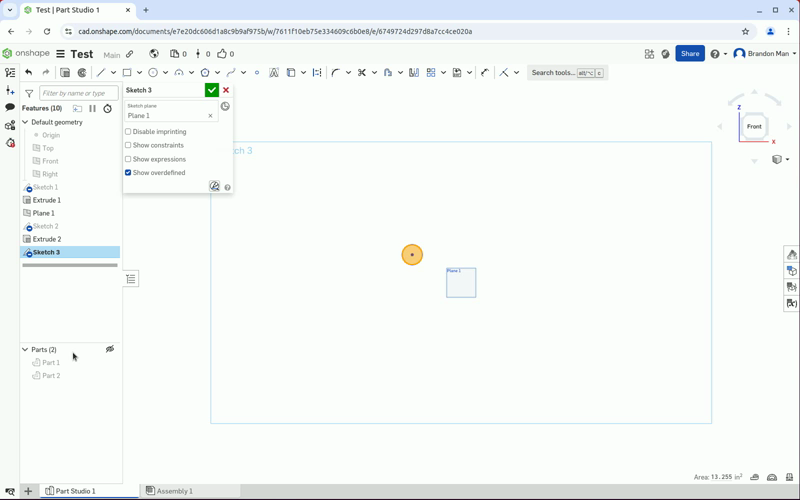
key(shift+e)
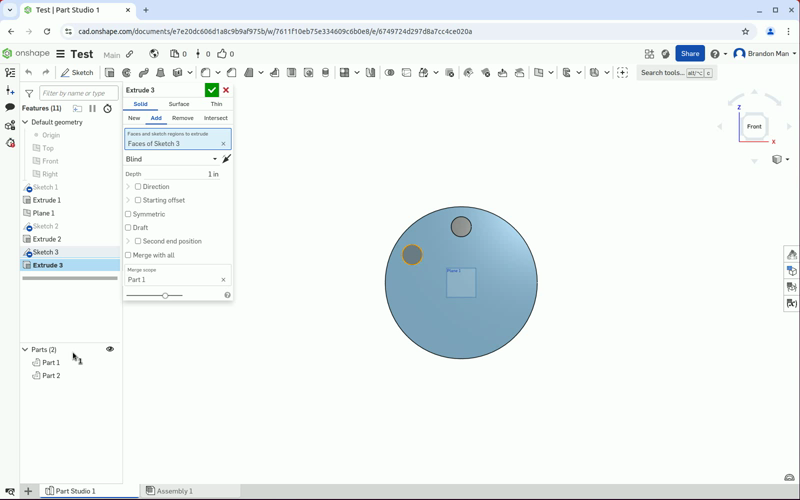
mouse_move(143, 106)
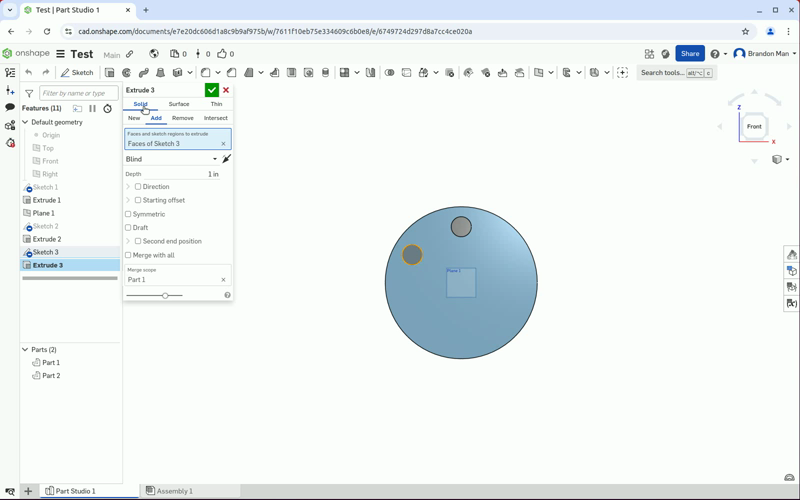
click(143, 106)
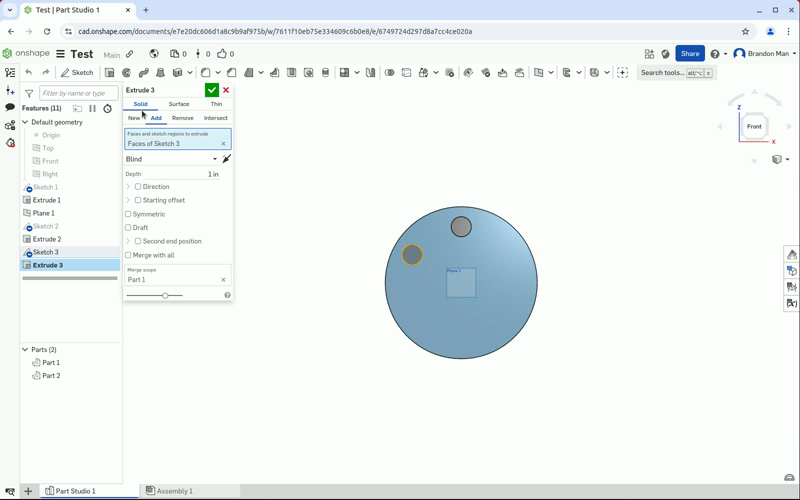
mouse_move(137, 120)
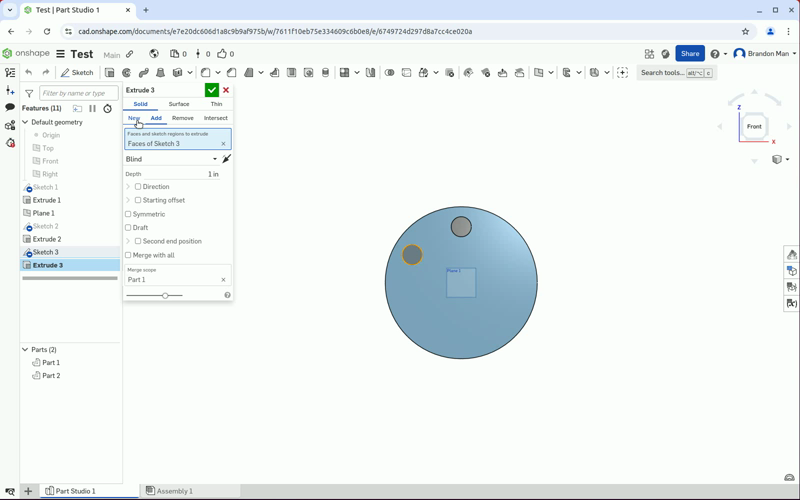
click(137, 120)
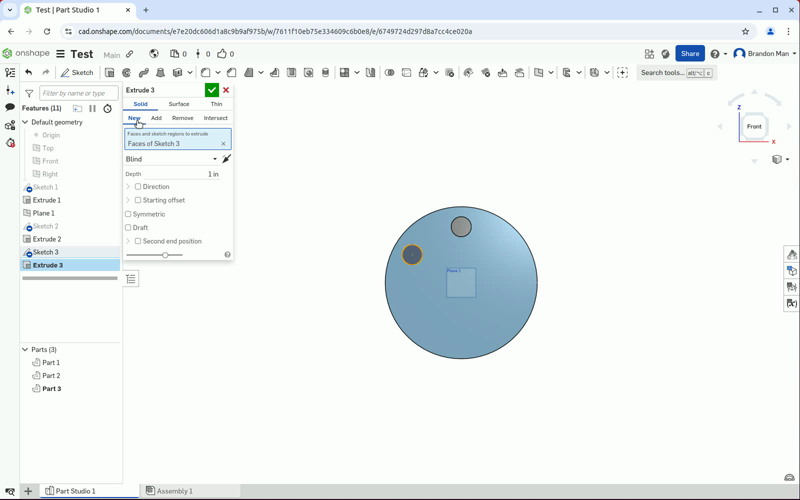
key(tab, 4)
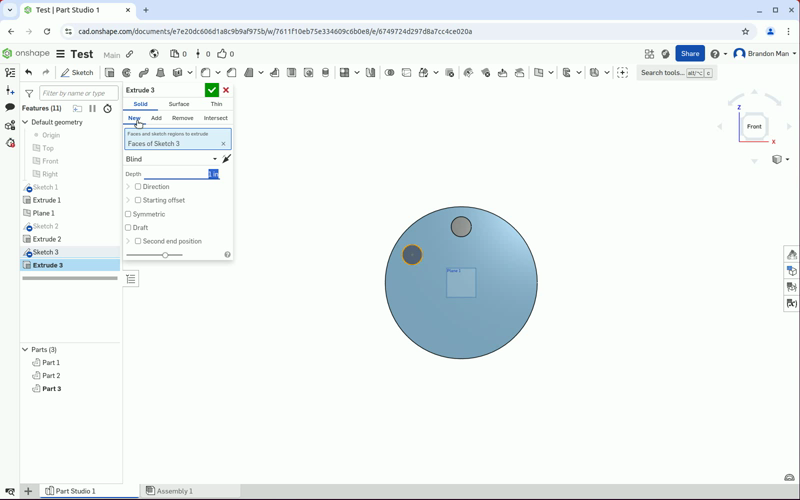
text(15.405)
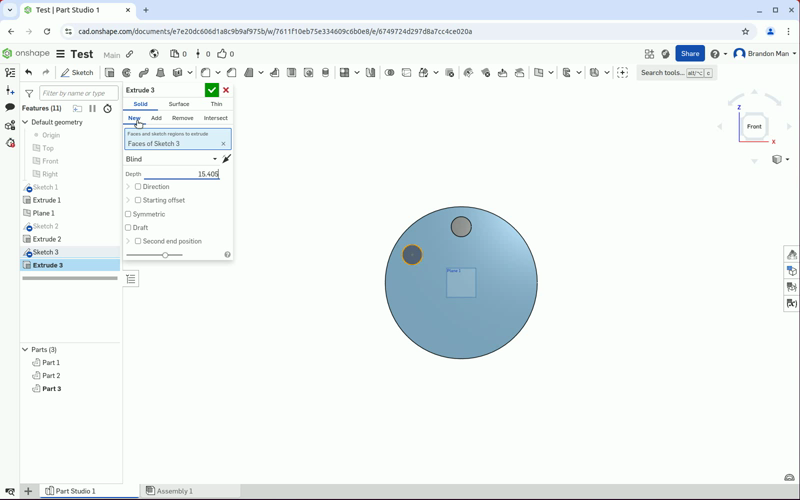
key(enter)
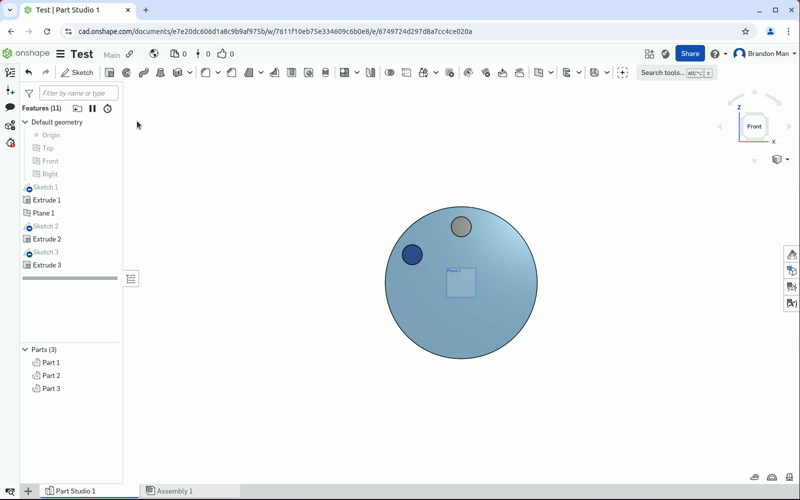
key(shift+h)
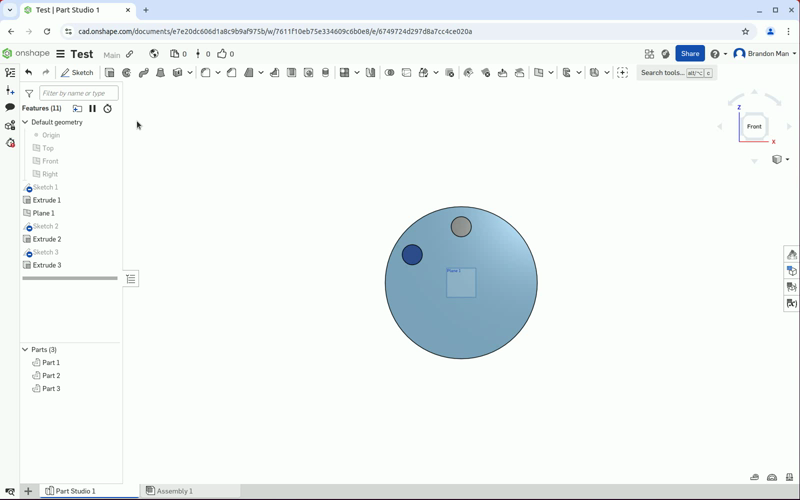
key(shift+h)
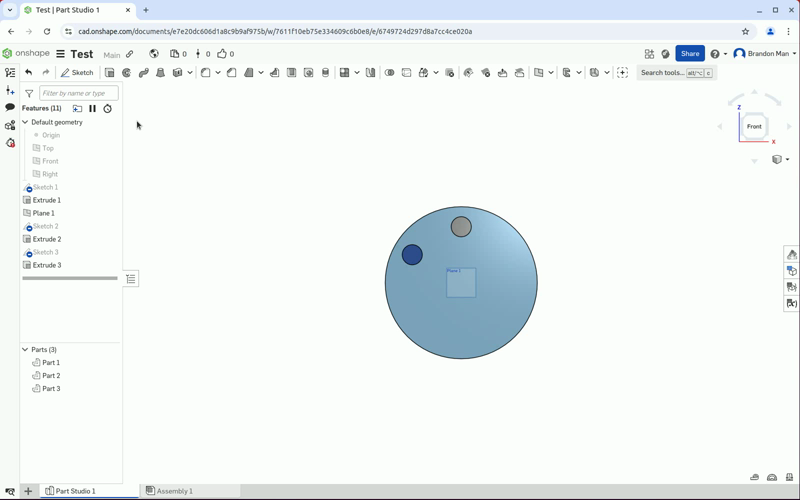
mouse_move(73, 189)
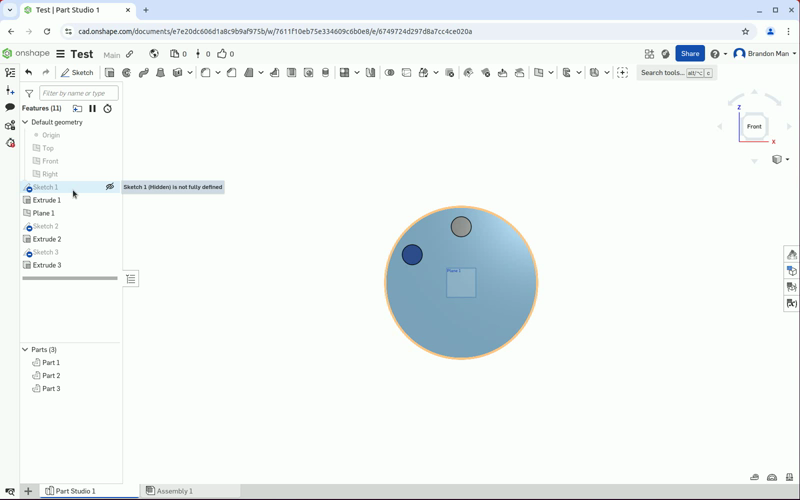
click(73, 189)
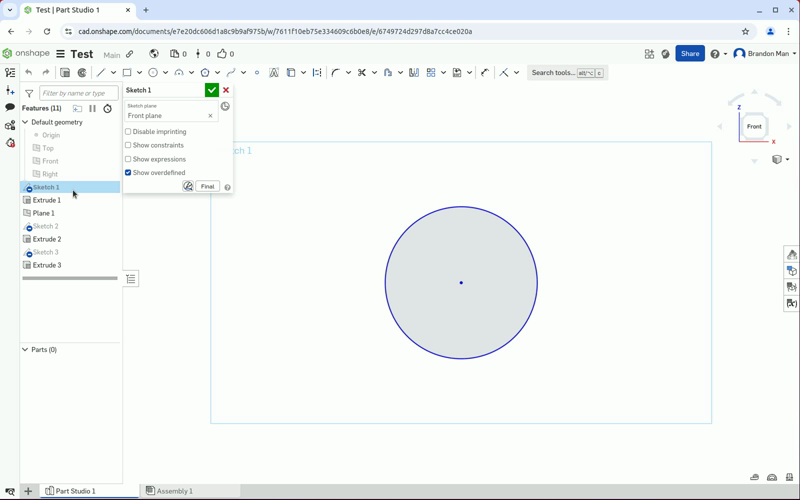
mouse_move(229, 92)
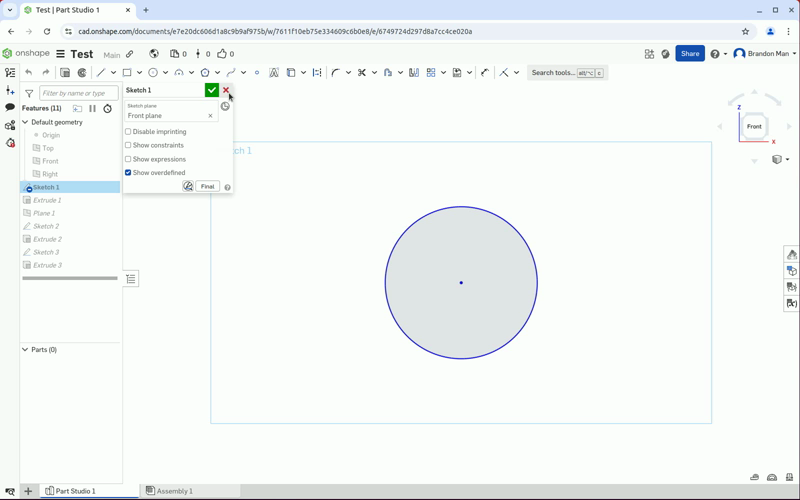
click(229, 92)
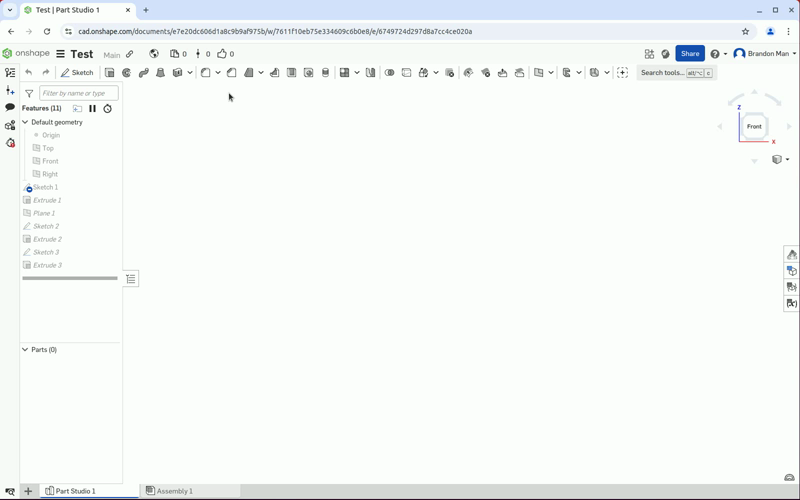
key(shift+s)
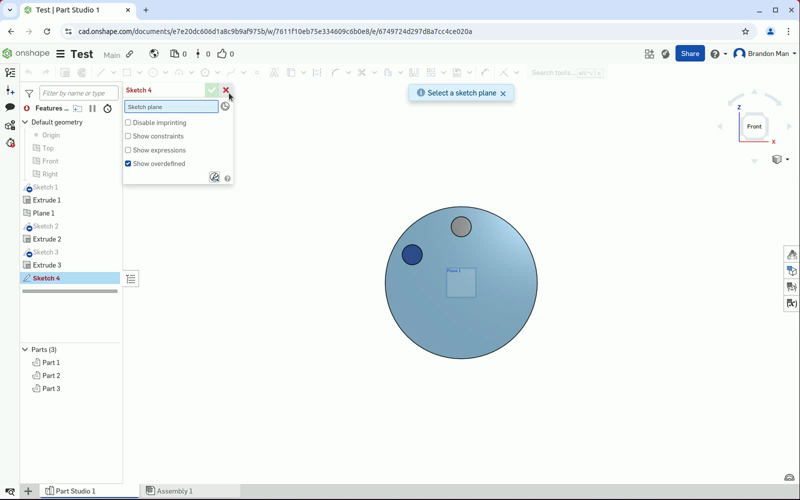
mouse_move(73, 215)
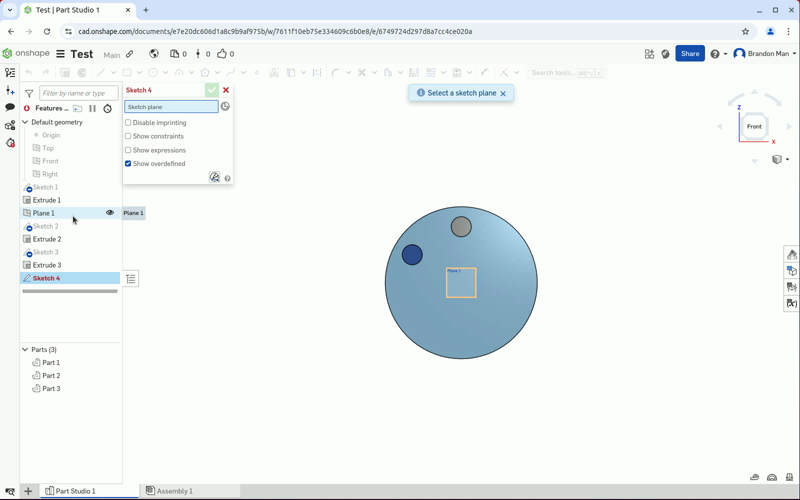
click(73, 215)
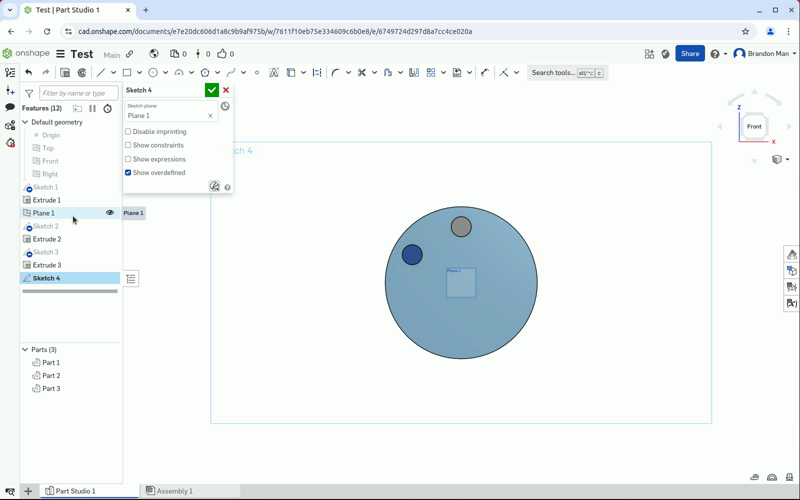
mouse_move(73, 352)
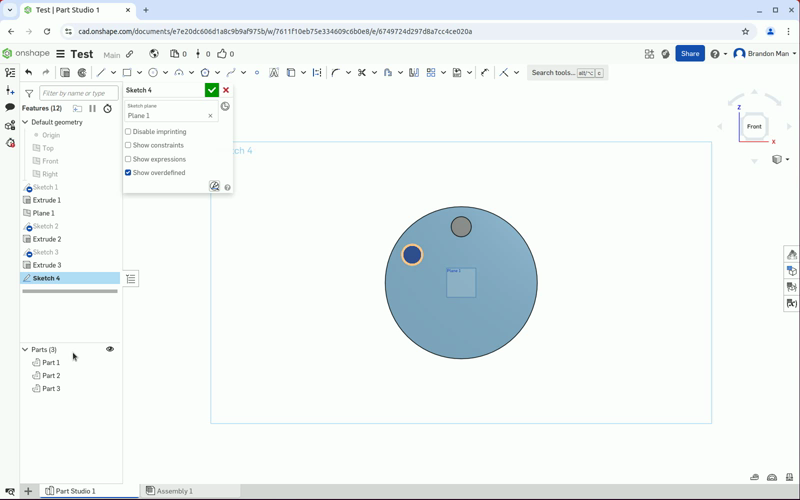
key(y)
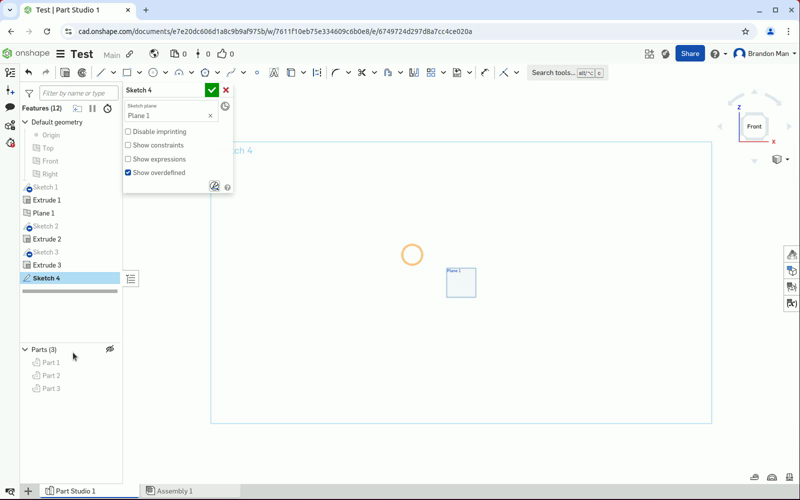
key(c)
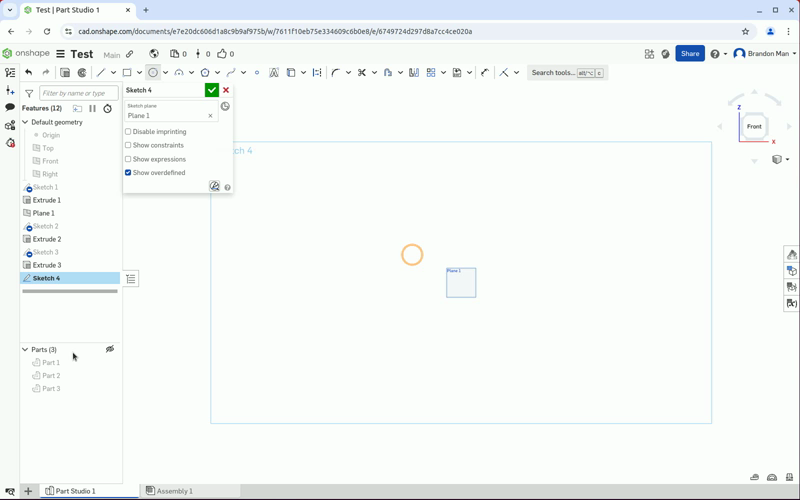
key_down(shift)
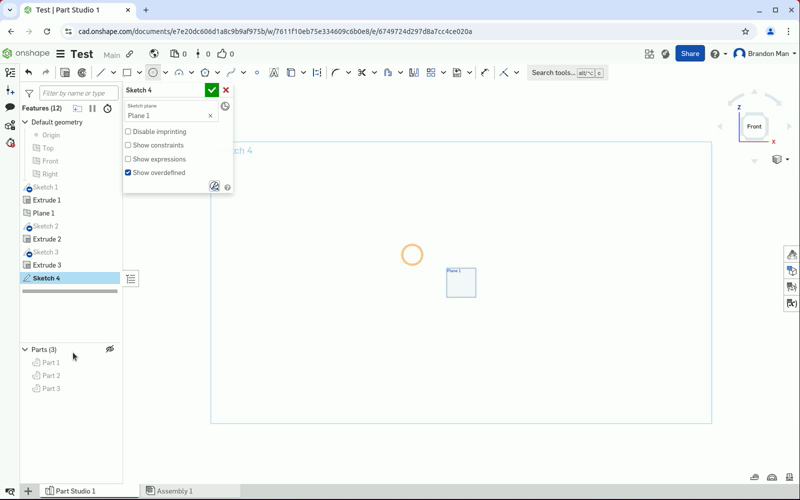
mouse_move(412, 311)
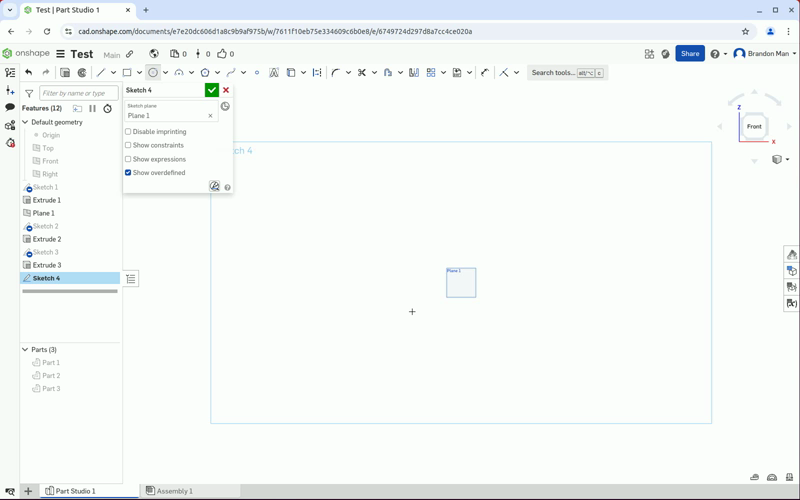
click(412, 311)
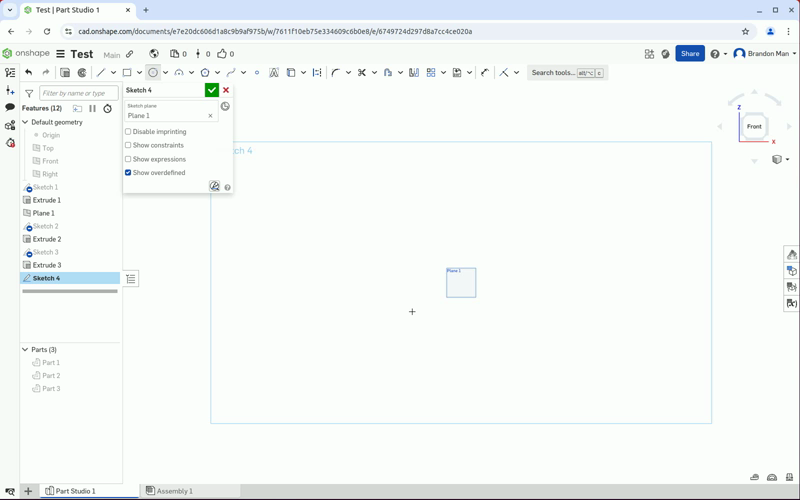
key_up(shift)
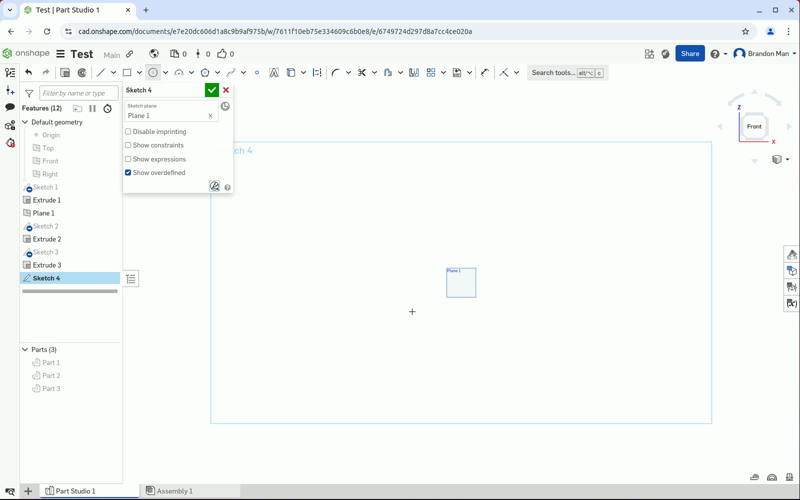
mouse_move(422, 311)
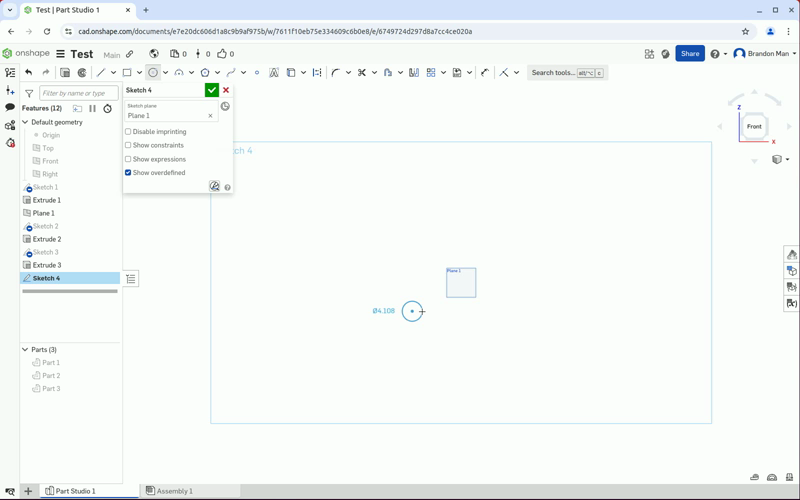
click(422, 311)
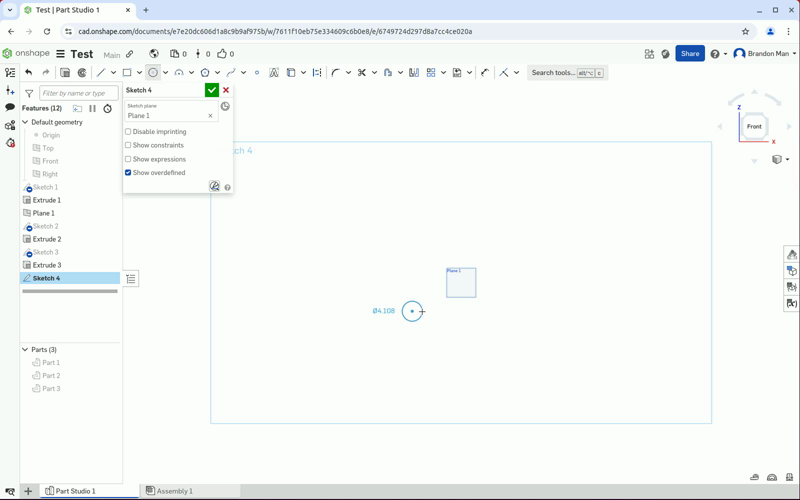
key(esc)
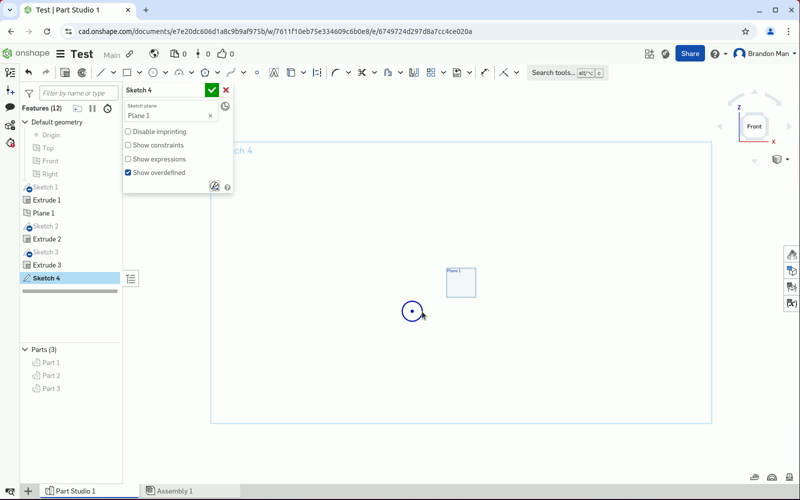
mouse_move(410, 310)
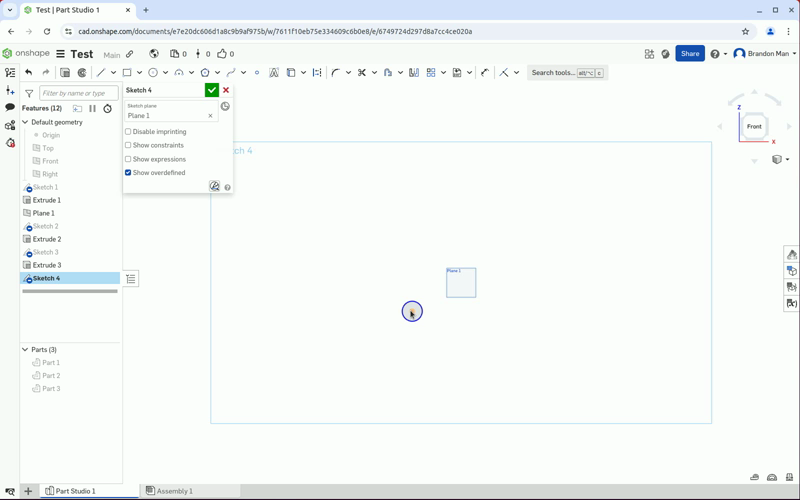
scroll(6)
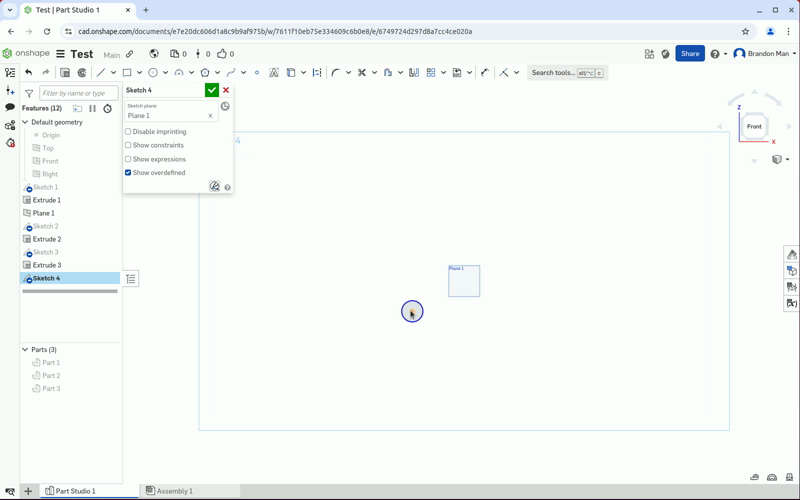
scroll(6)
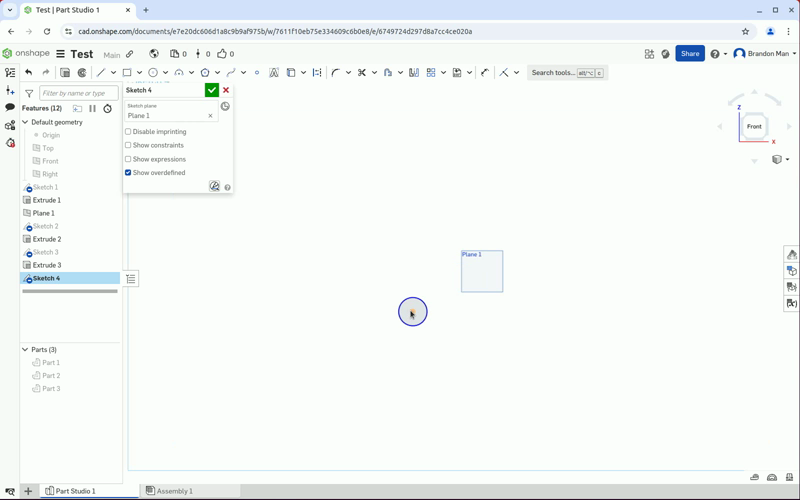
scroll(6)
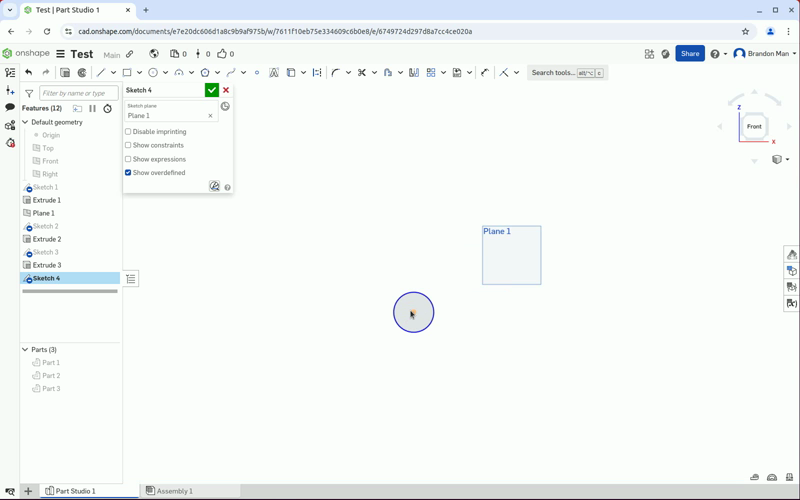
scroll(6)
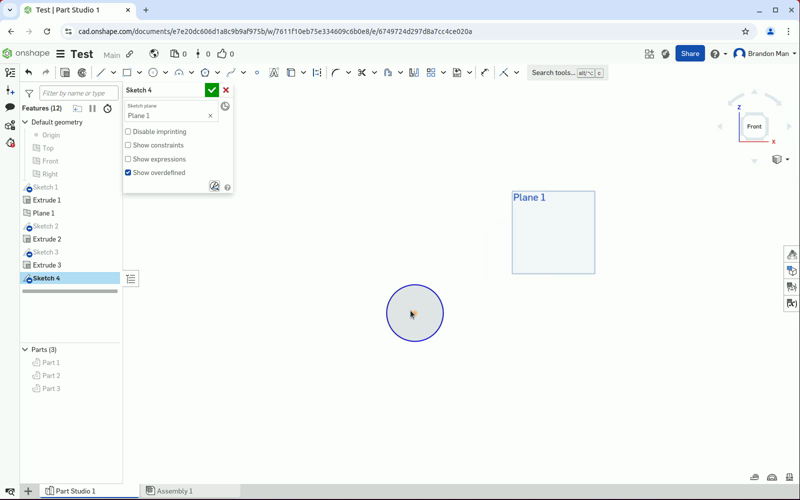
scroll(6)
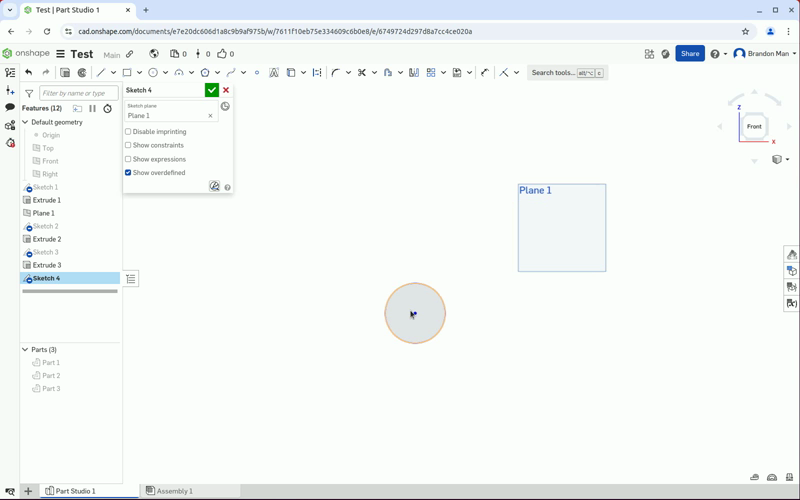
scroll(6)
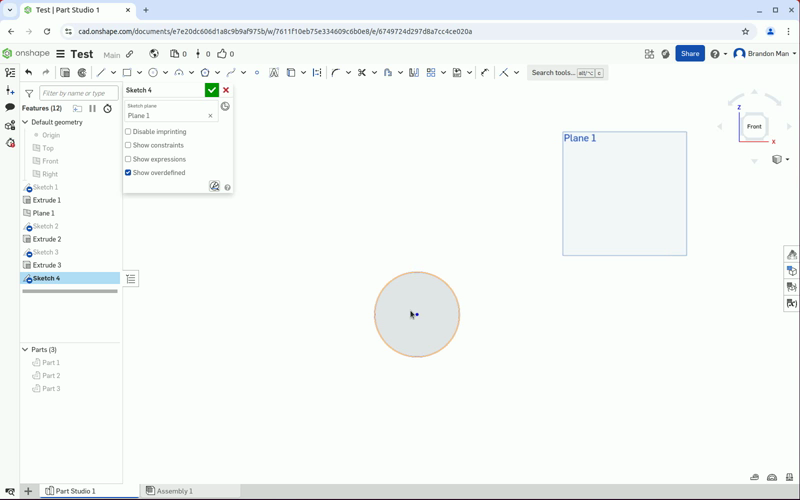
scroll(6)
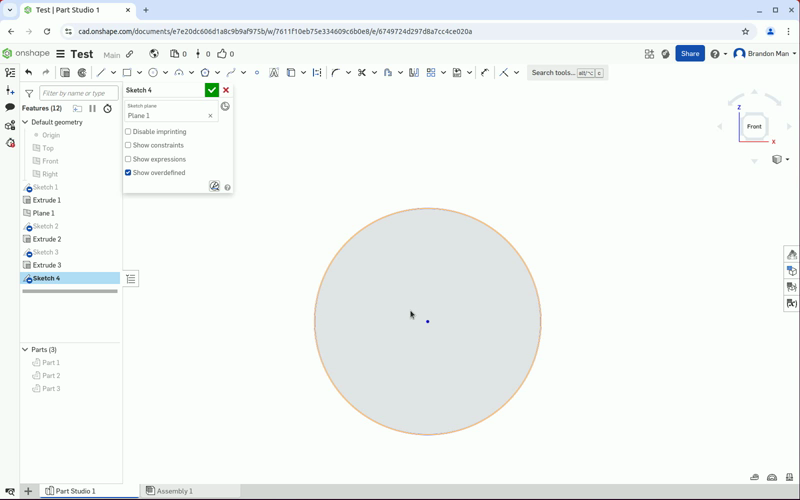
click(410, 310)
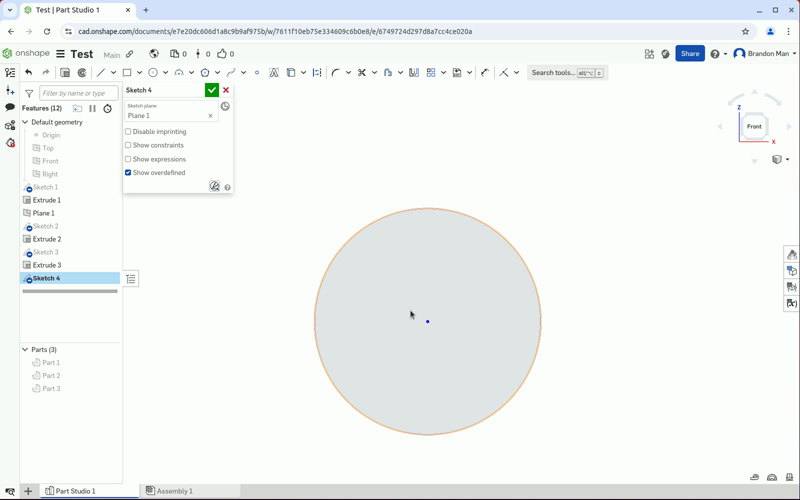
scroll(-6)
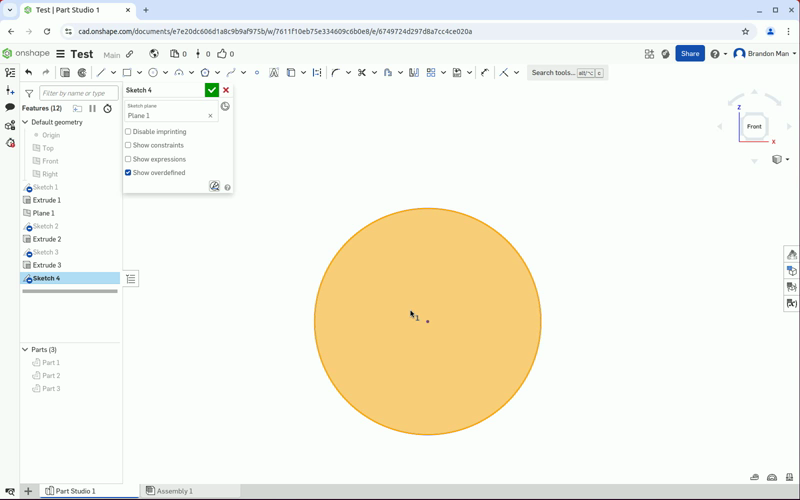
scroll(-6)
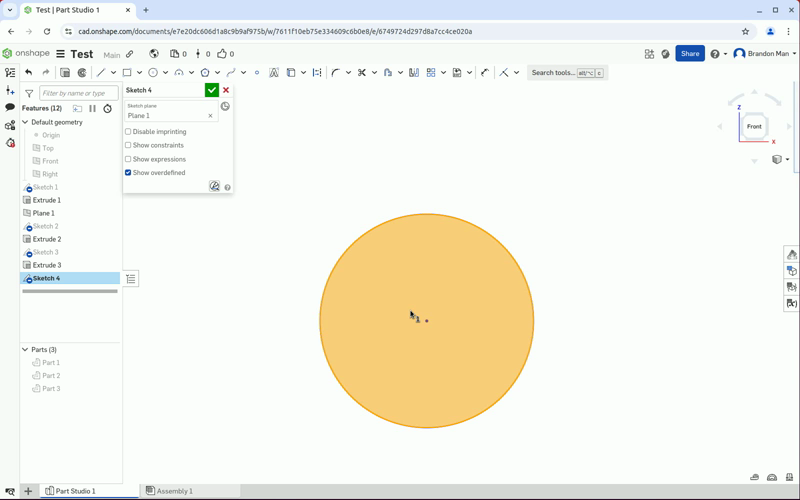
scroll(-6)
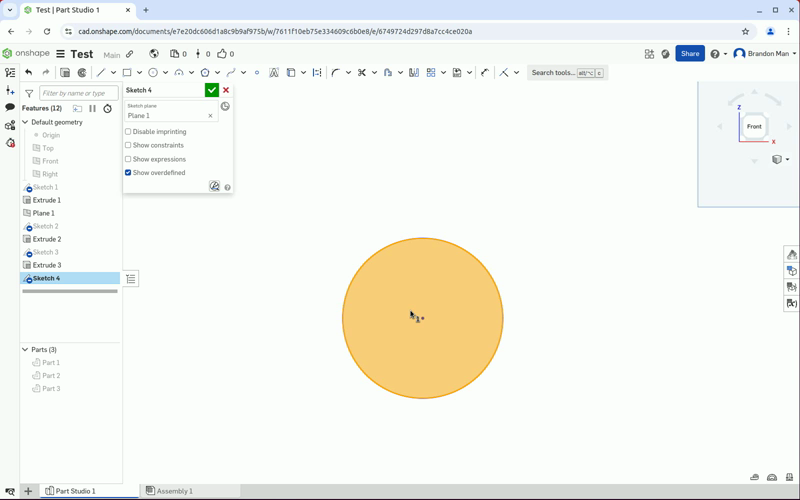
scroll(-6)
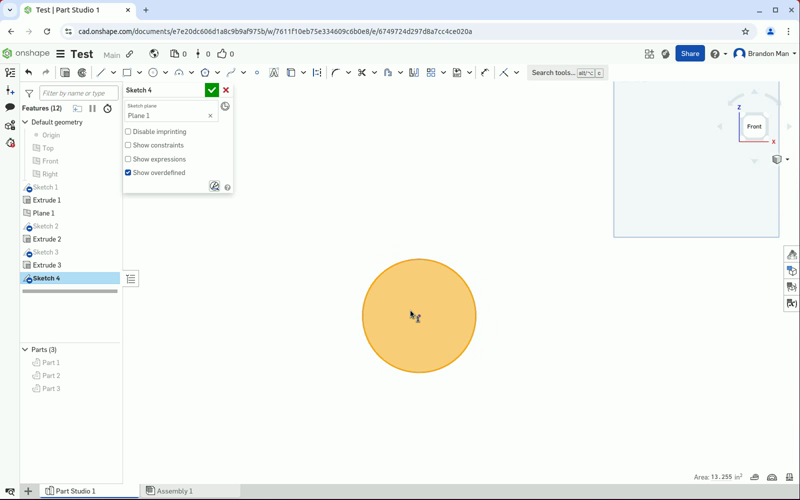
scroll(-6)
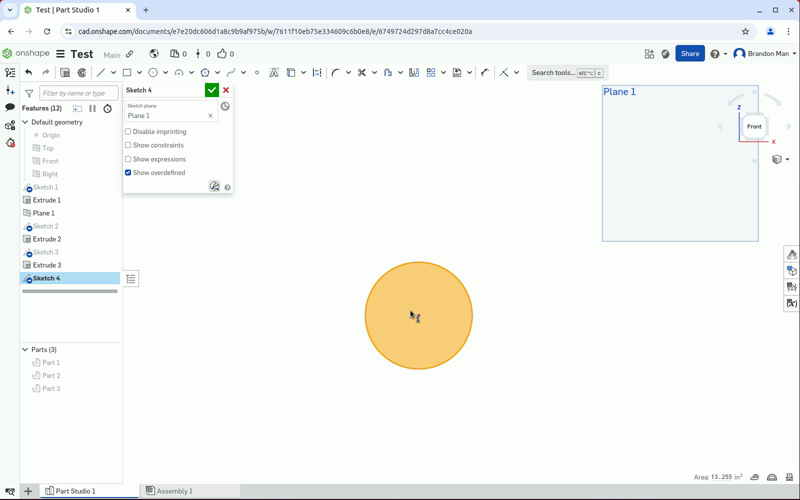
scroll(-6)
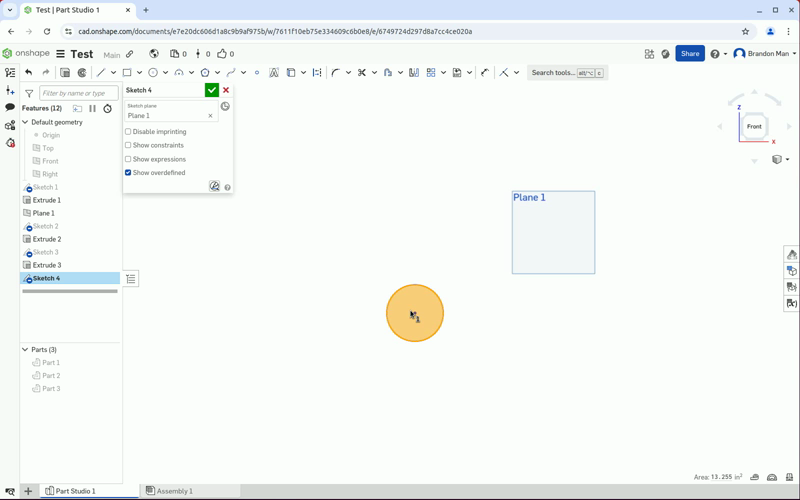
scroll(-6)
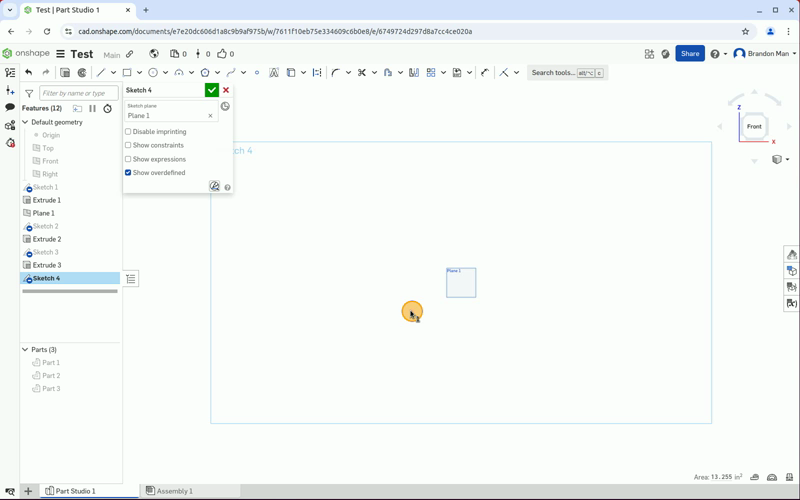
mouse_move(73, 352)
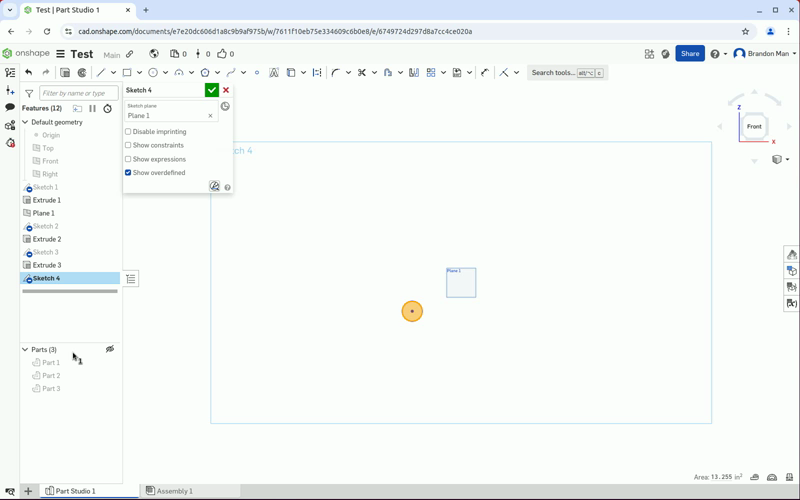
key(shift+y)
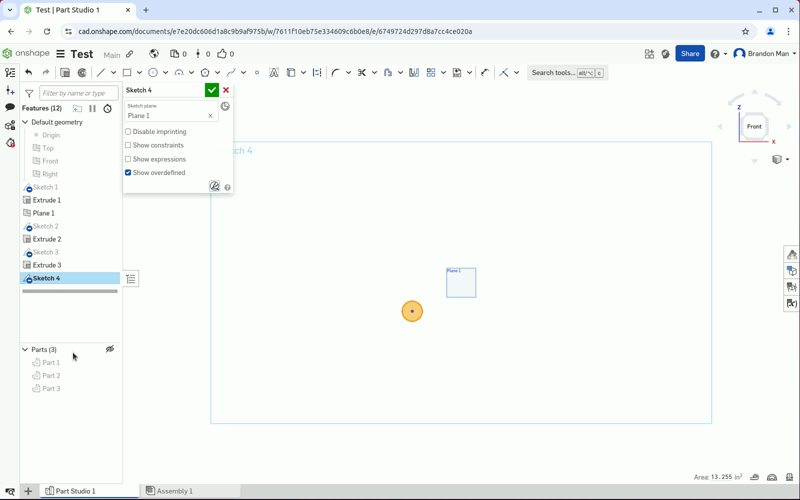
key(shift+e)
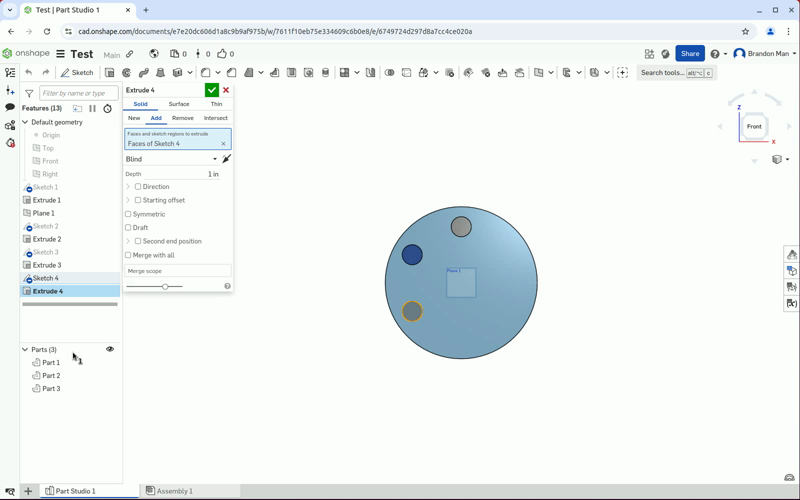
mouse_move(143, 106)
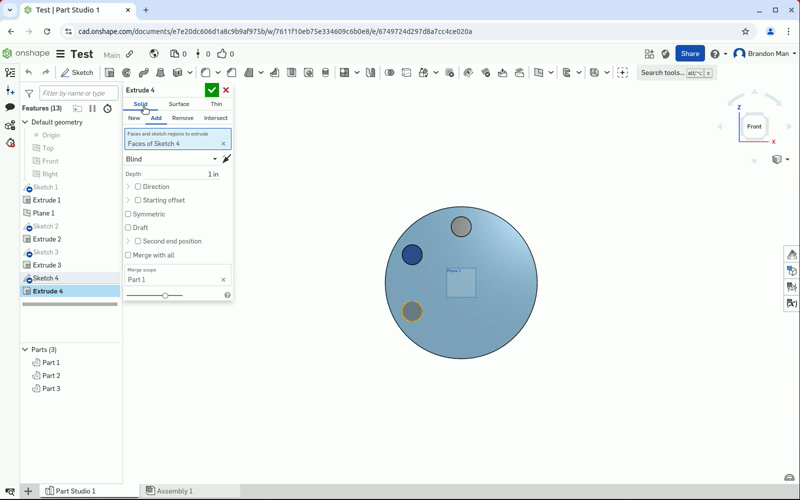
click(143, 106)
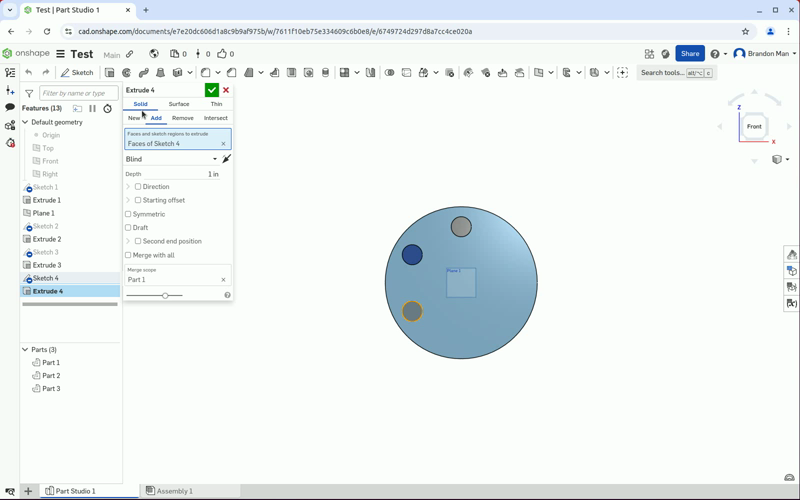
mouse_move(137, 120)
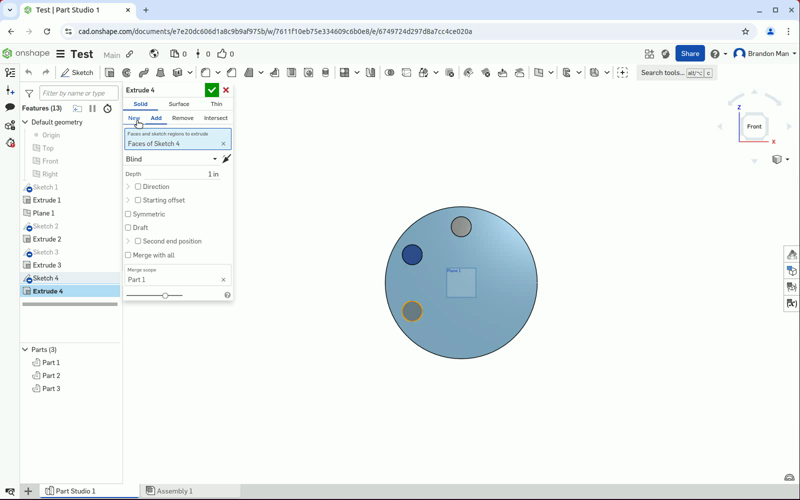
click(137, 120)
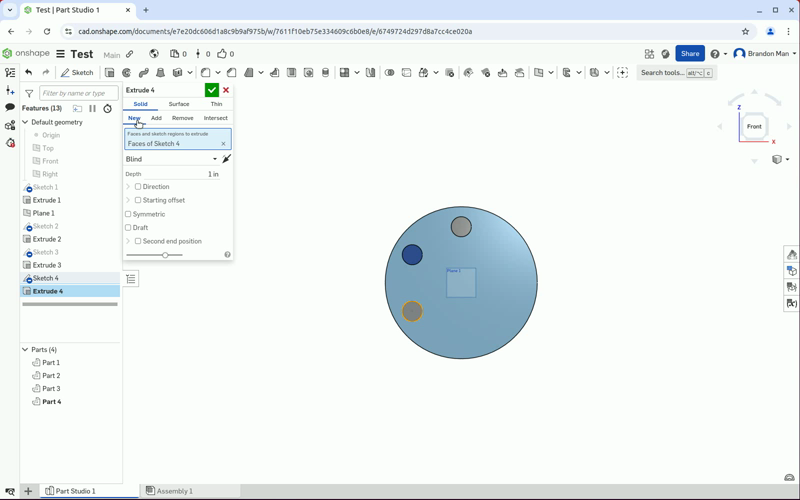
key(tab, 4)
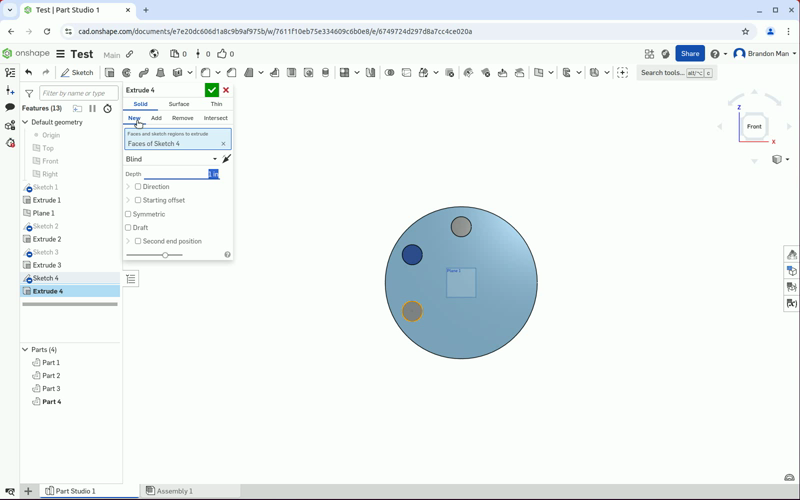
text(15.405)
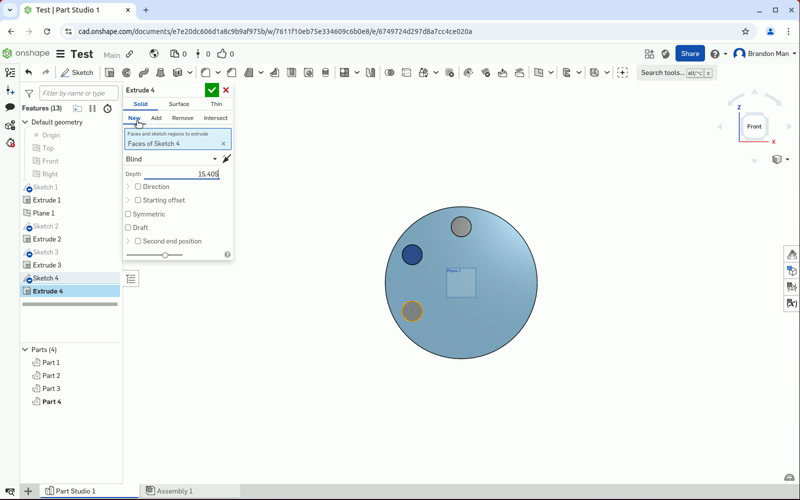
key(enter)
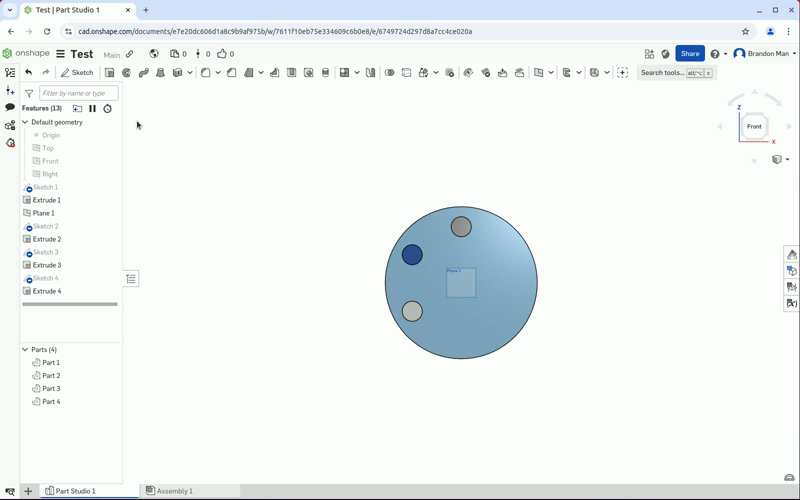
key(shift+h)
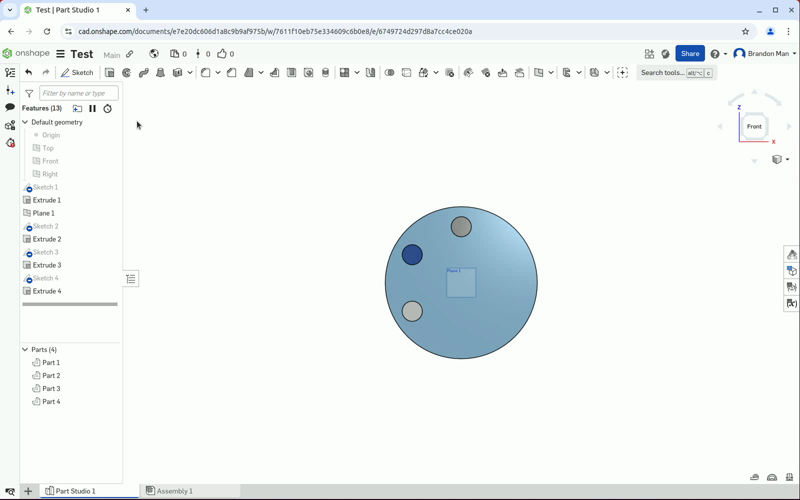
key(shift+h)
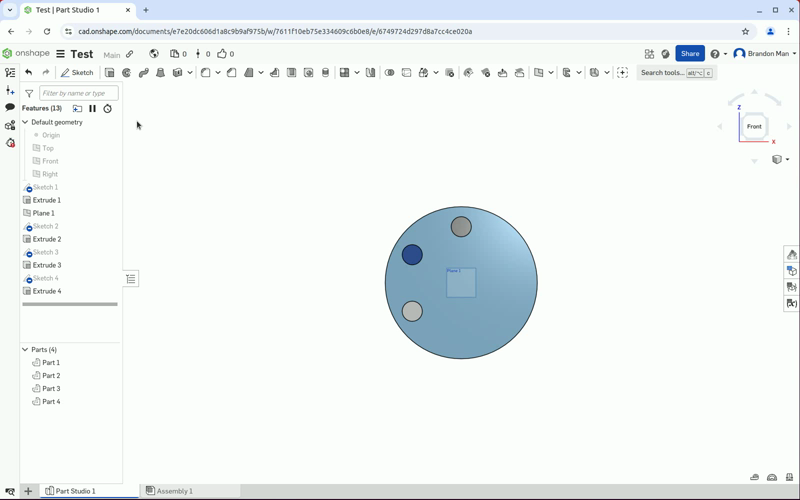
mouse_move(73, 189)
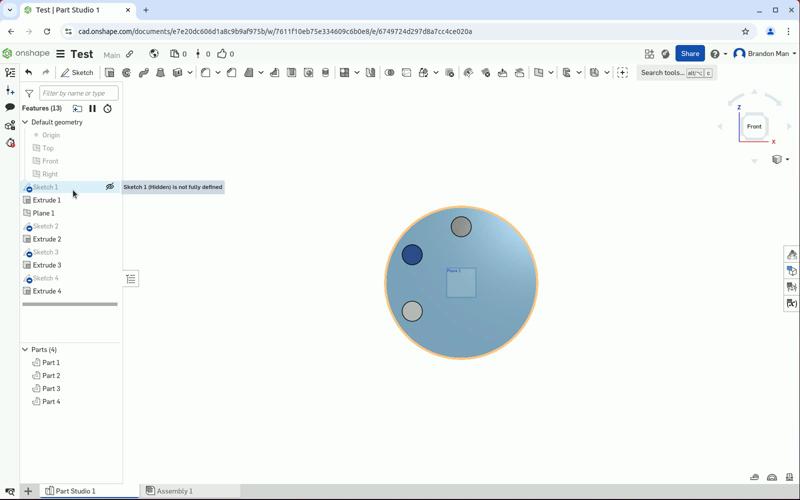
click(73, 189)
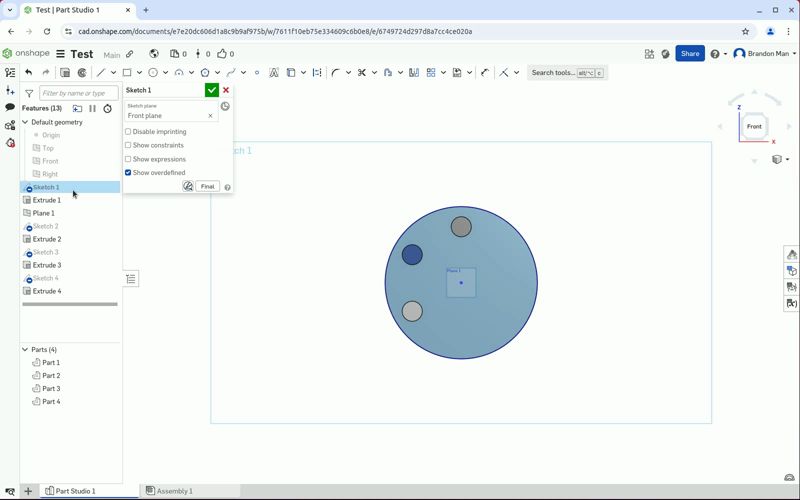
mouse_move(229, 92)
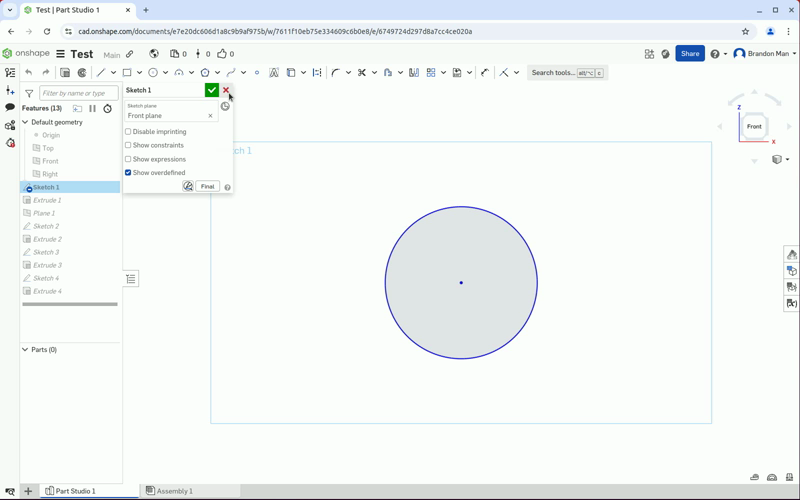
click(229, 92)
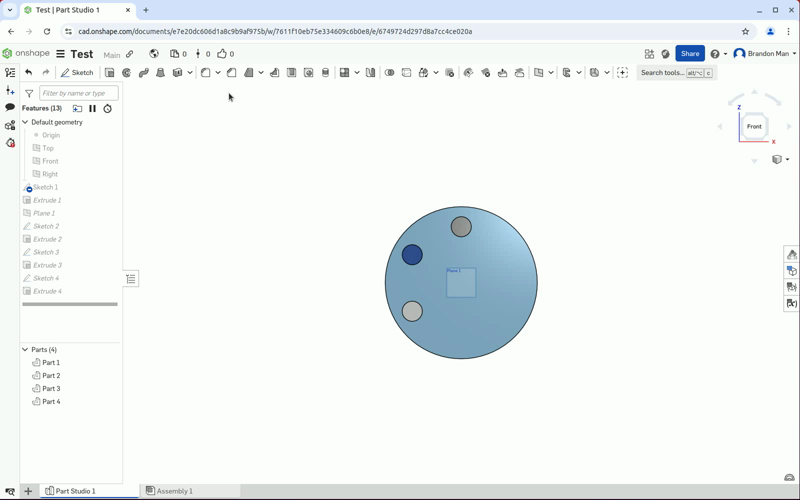
key(shift+s)
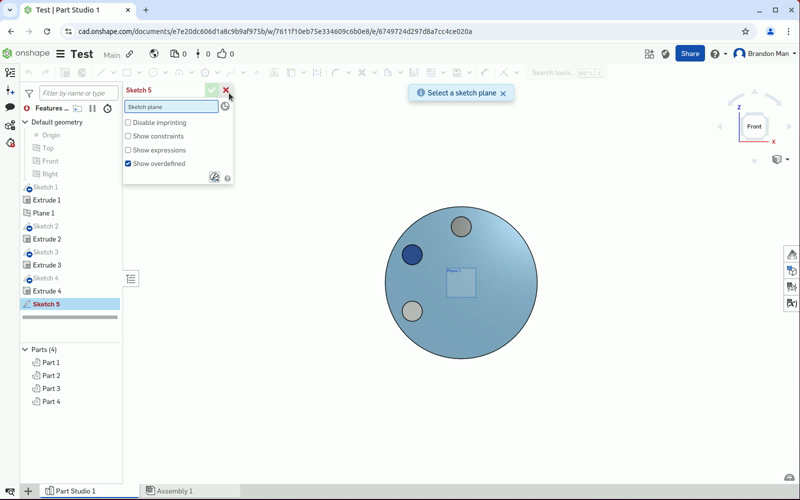
mouse_move(73, 215)
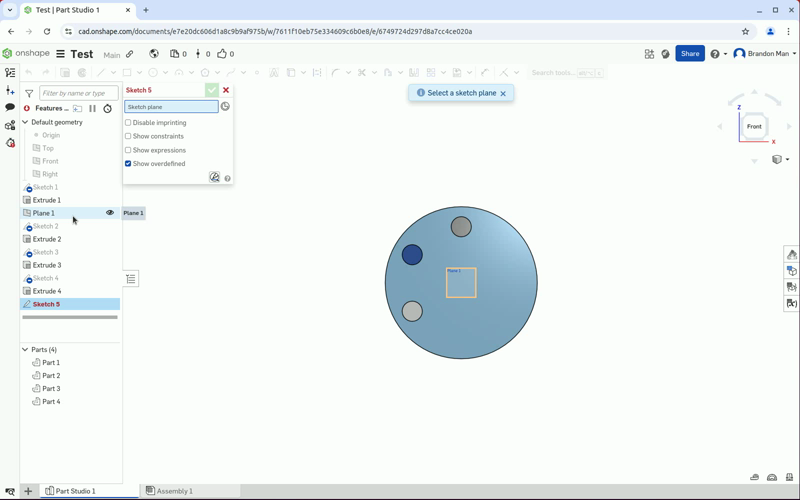
click(73, 215)
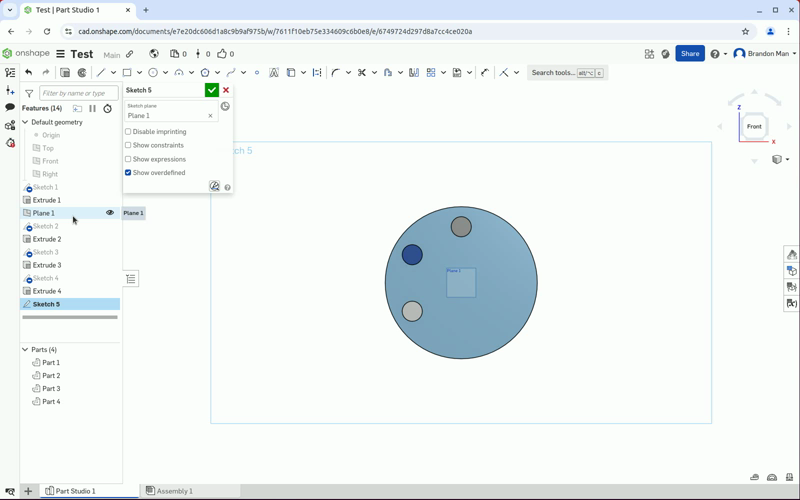
mouse_move(73, 352)
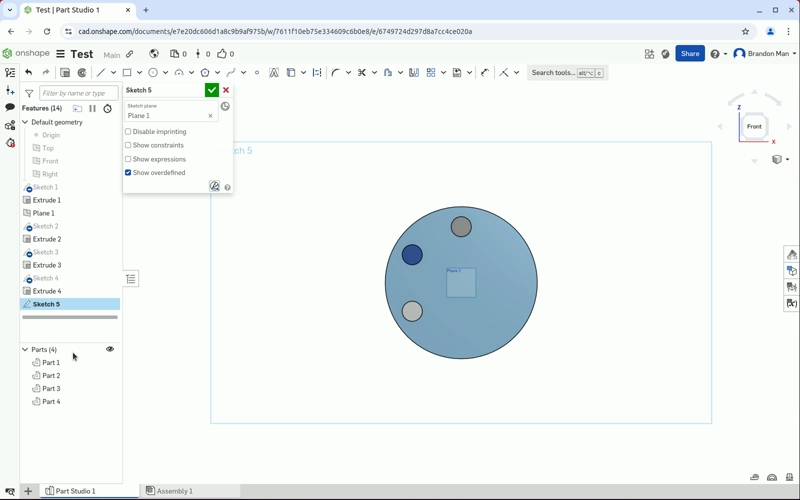
key(y)
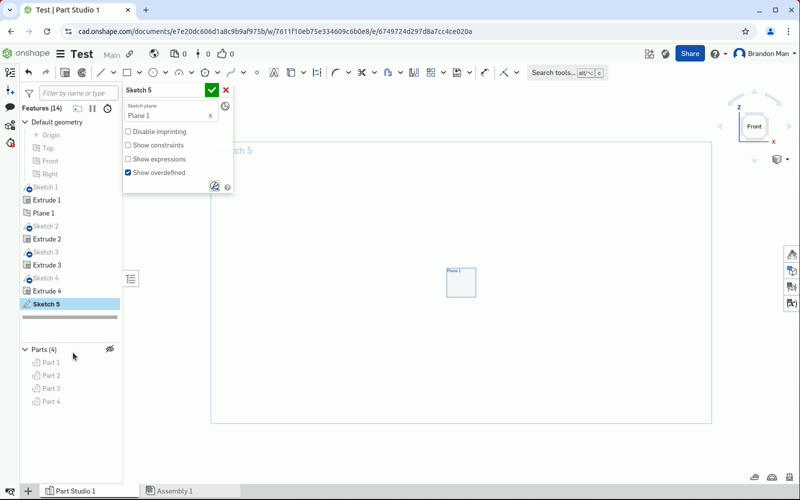
key(c)
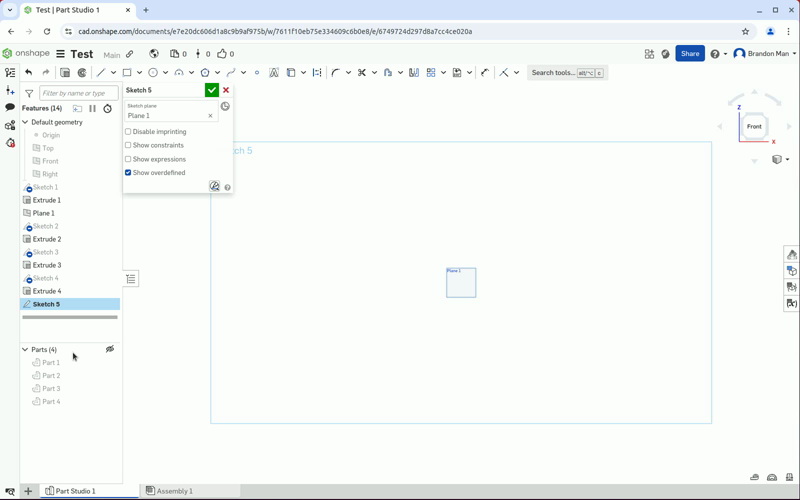
key_down(shift)
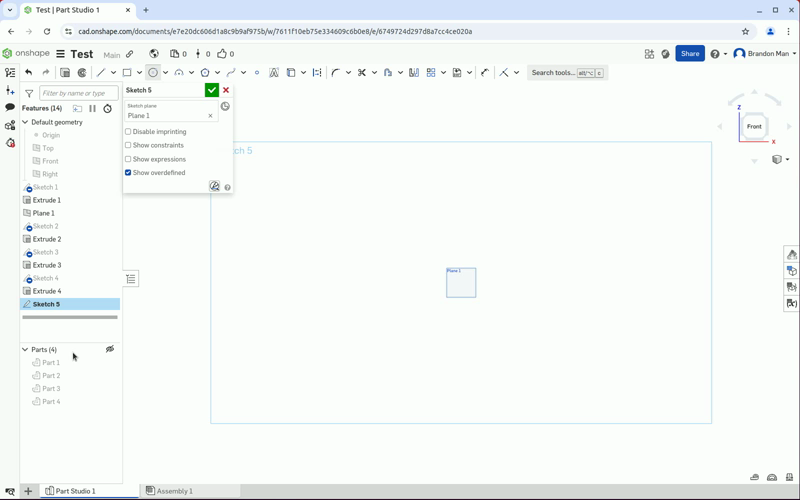
mouse_move(461, 339)
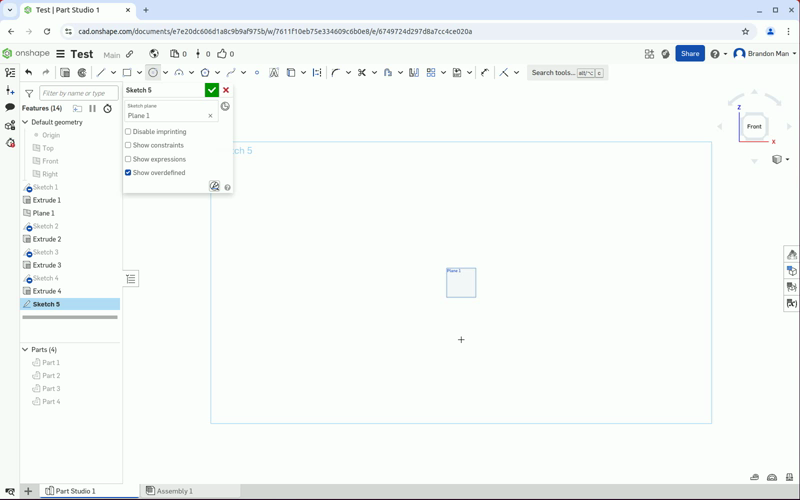
click(461, 339)
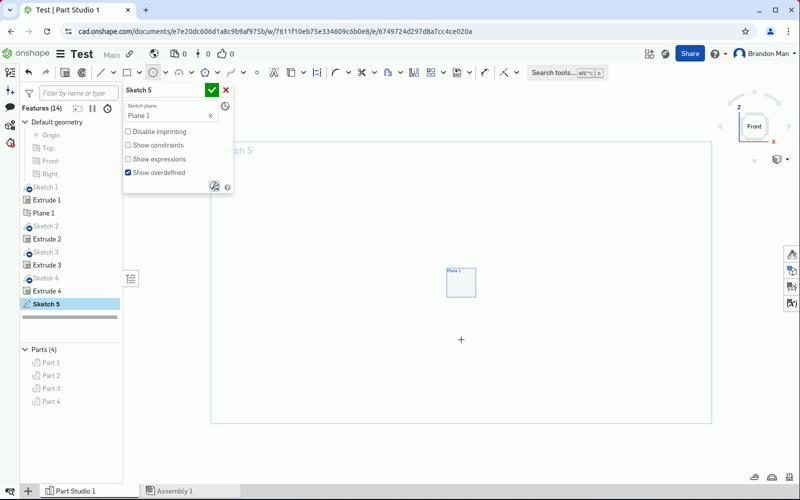
key_up(shift)
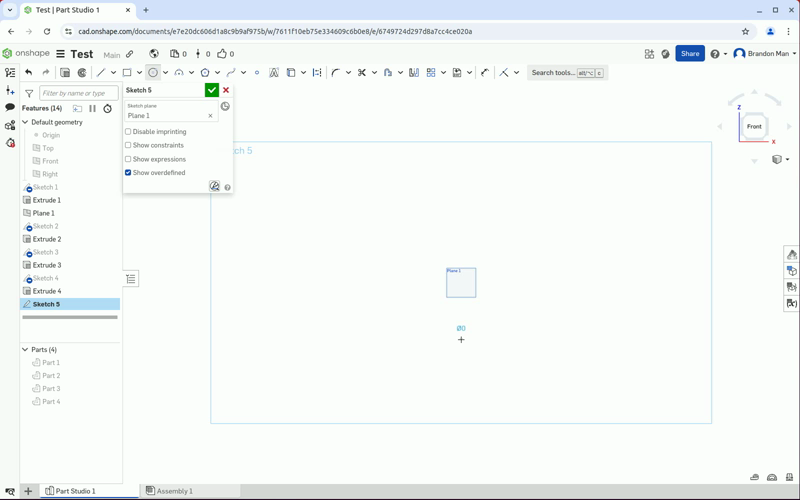
mouse_move(471, 339)
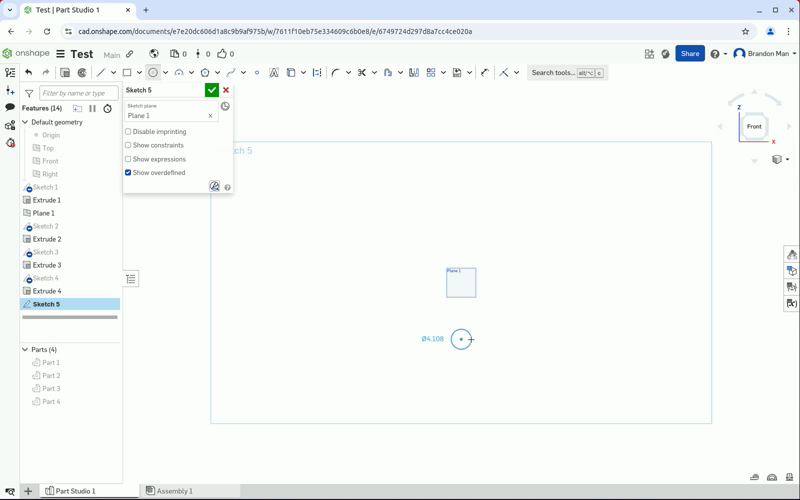
click(471, 339)
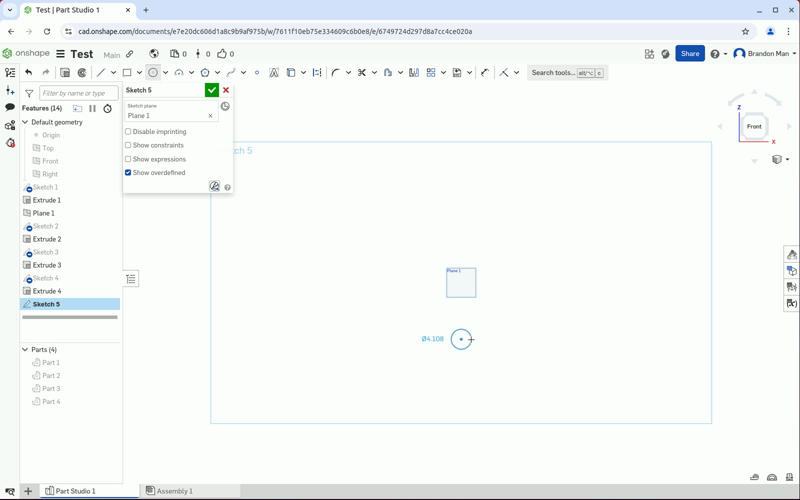
key(esc)
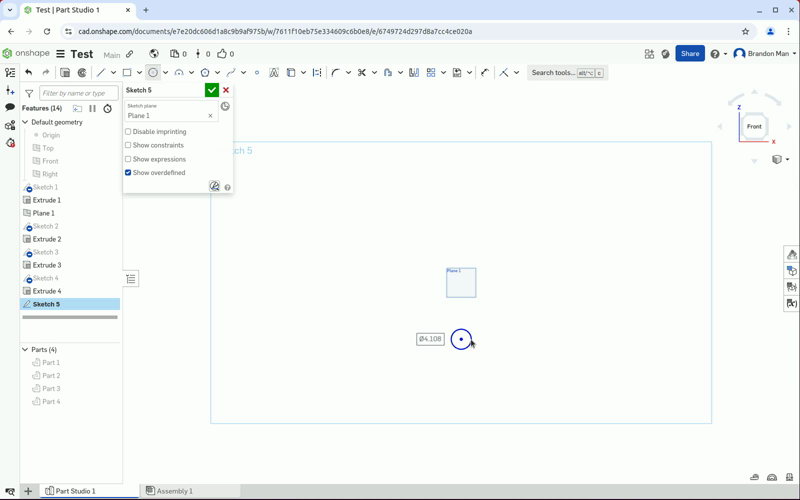
mouse_move(466, 339)
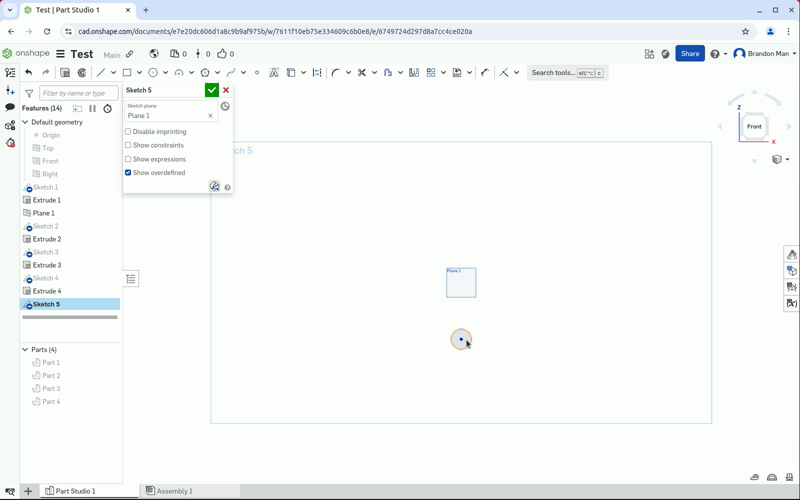
scroll(6)
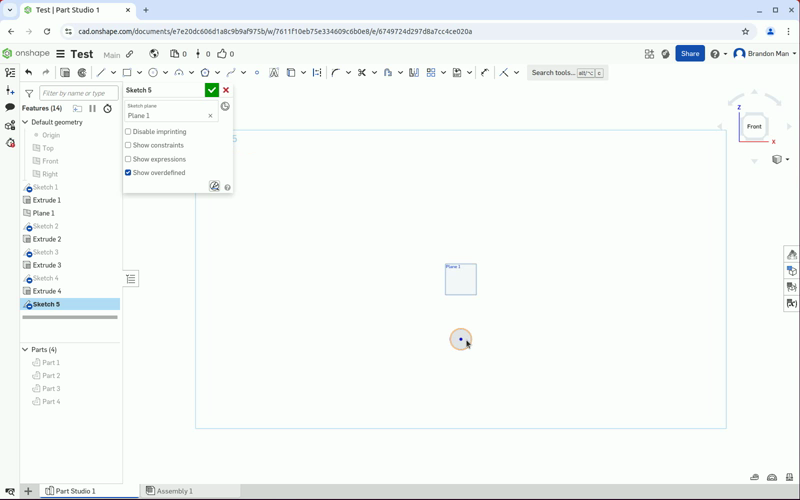
scroll(6)
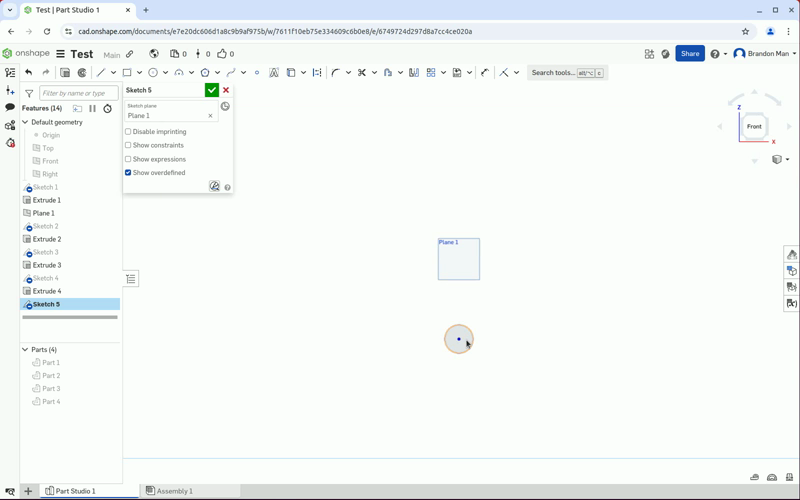
scroll(6)
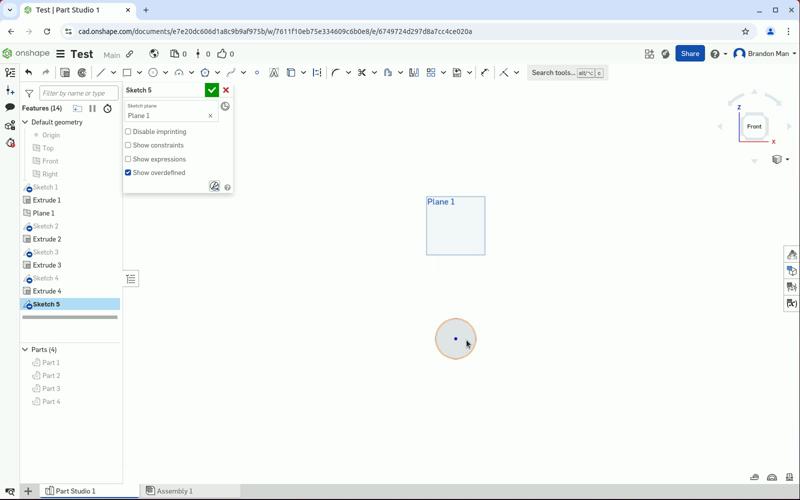
scroll(6)
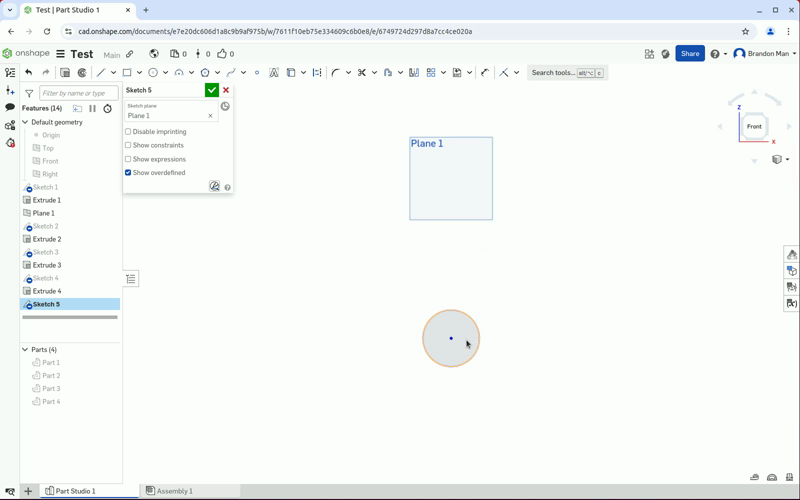
scroll(6)
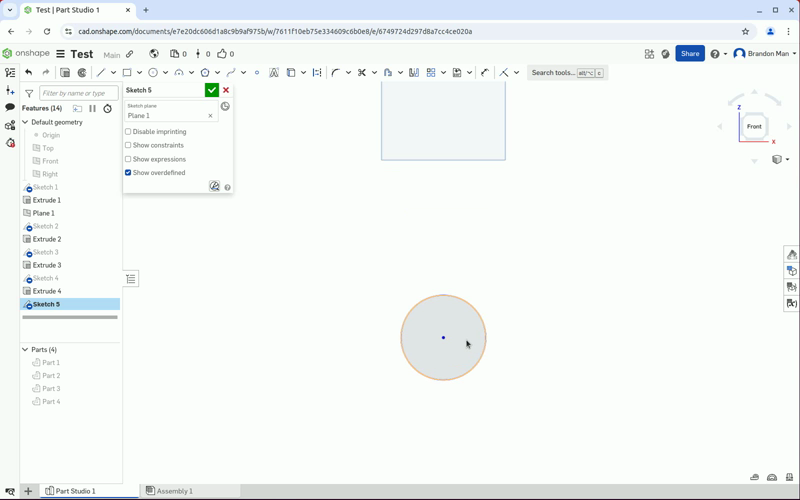
scroll(6)
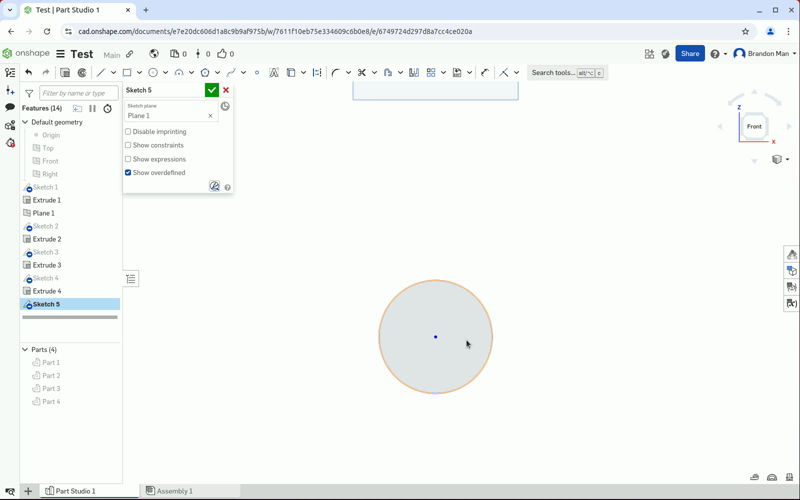
scroll(6)
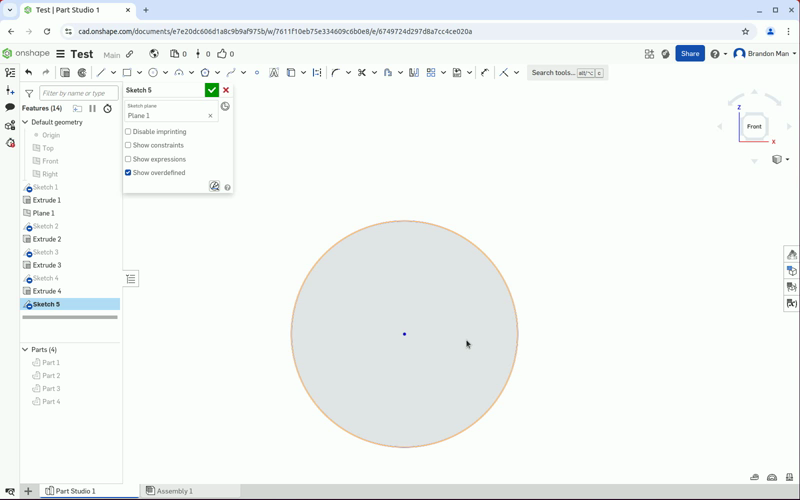
click(466, 339)
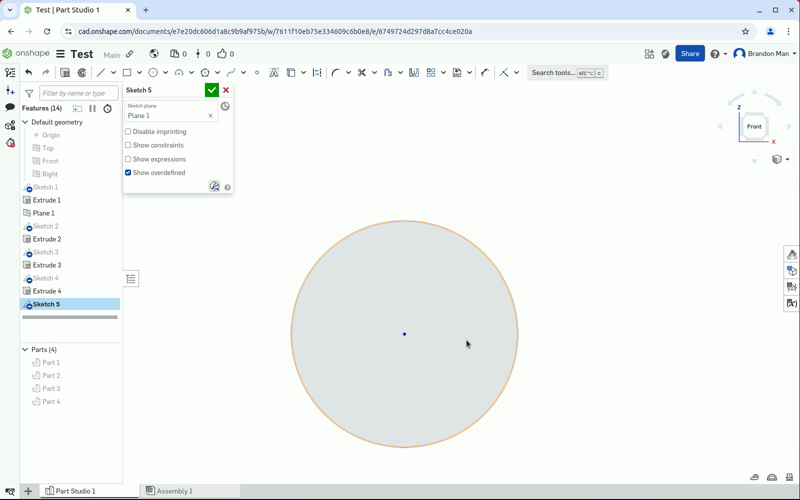
scroll(-6)
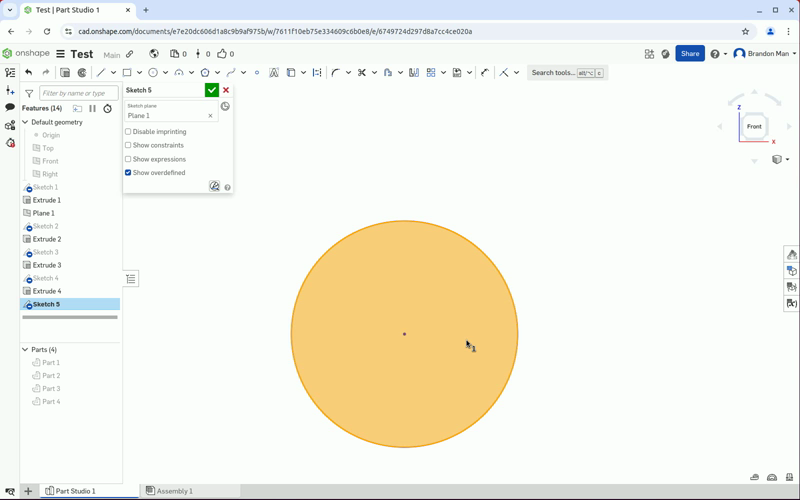
scroll(-6)
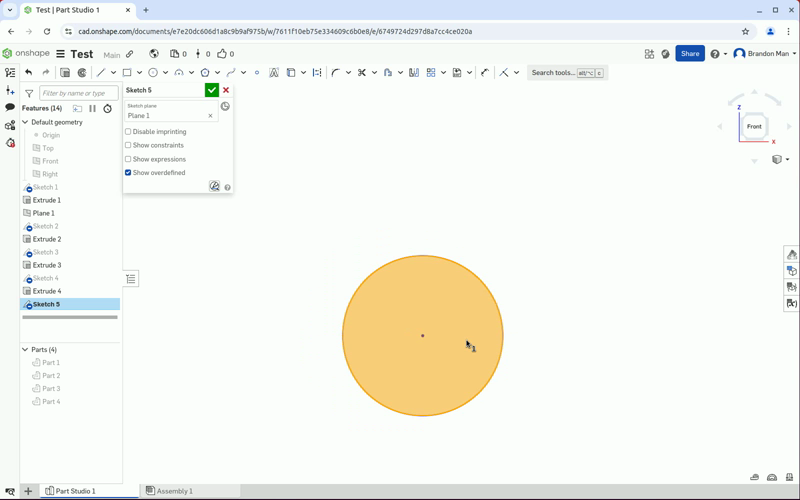
scroll(-6)
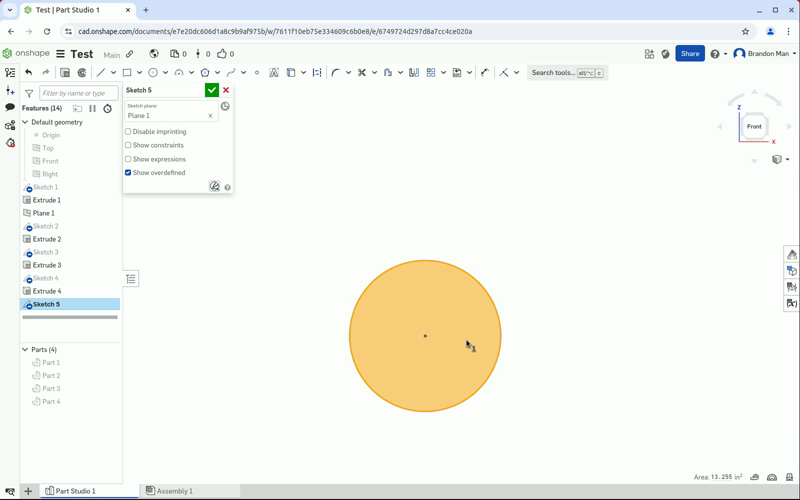
scroll(-6)
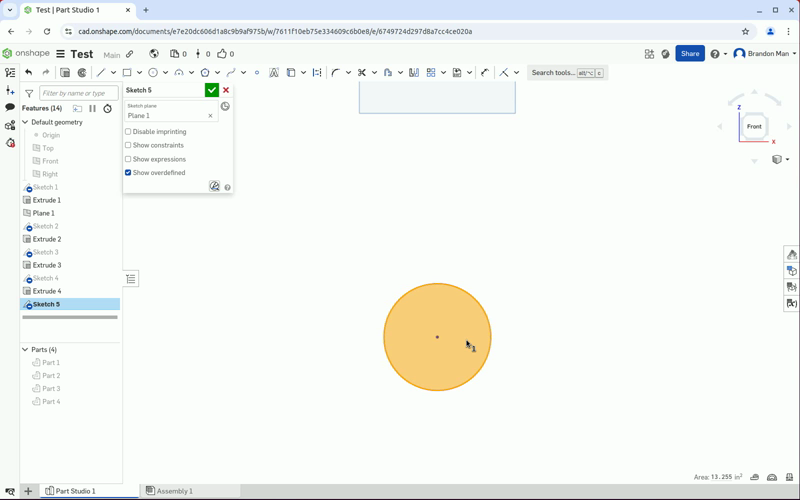
scroll(-6)
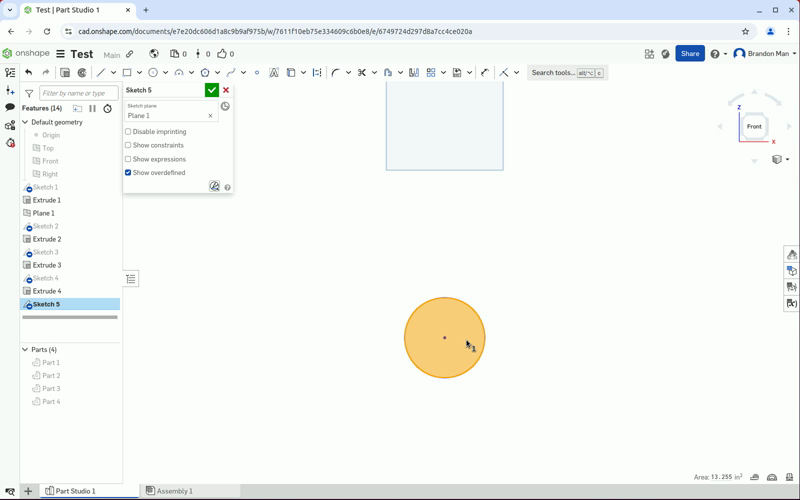
scroll(-6)
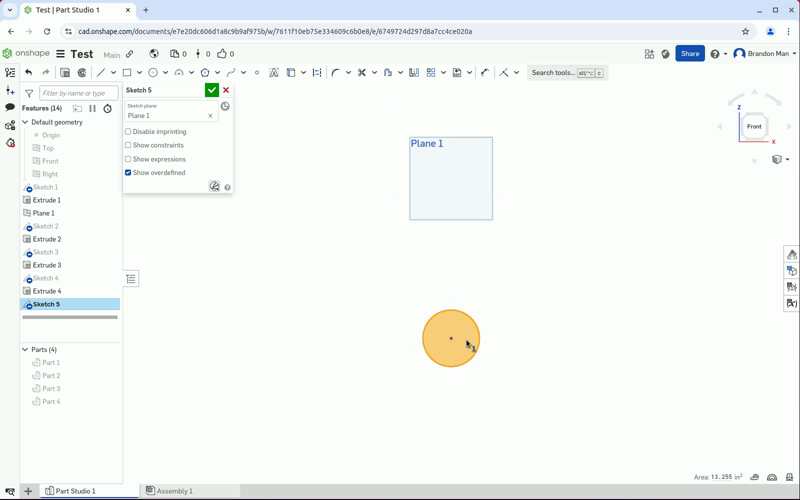
scroll(-6)
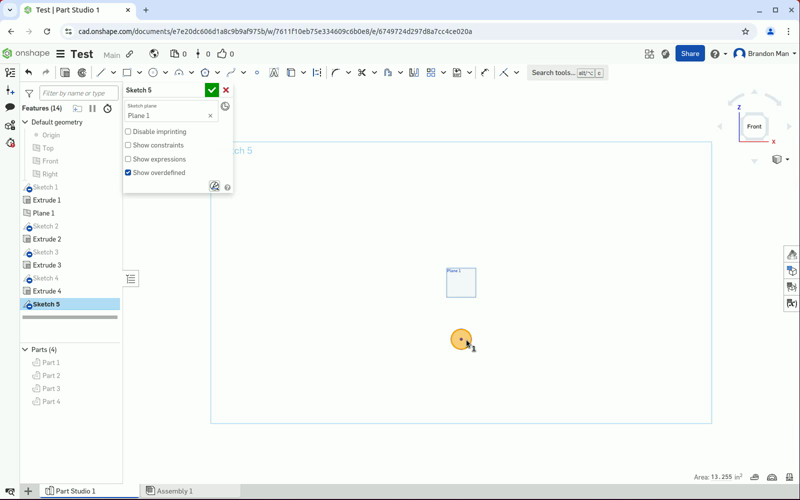
mouse_move(73, 352)
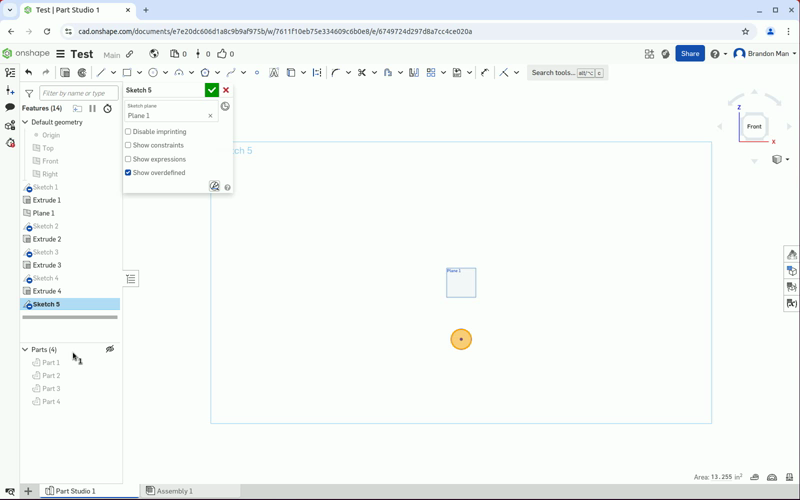
key(shift+y)
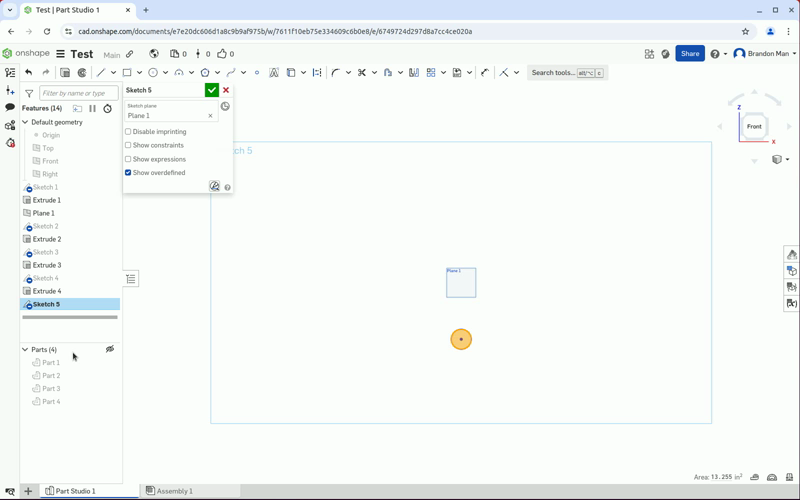
key(shift+e)
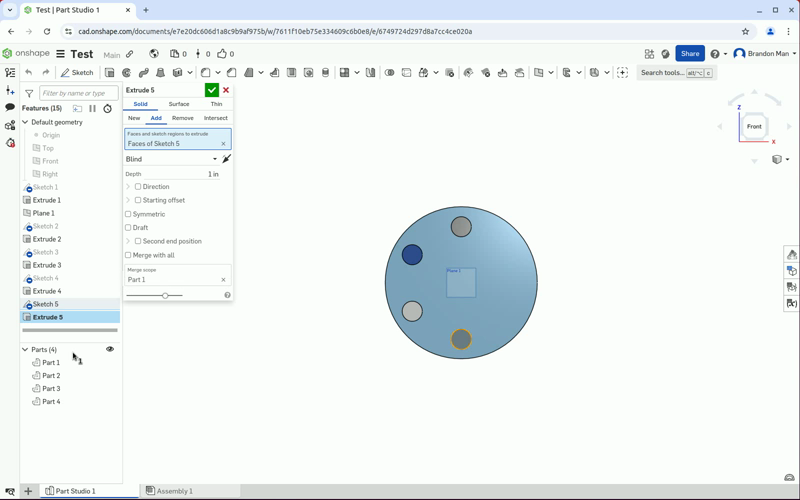
mouse_move(143, 106)
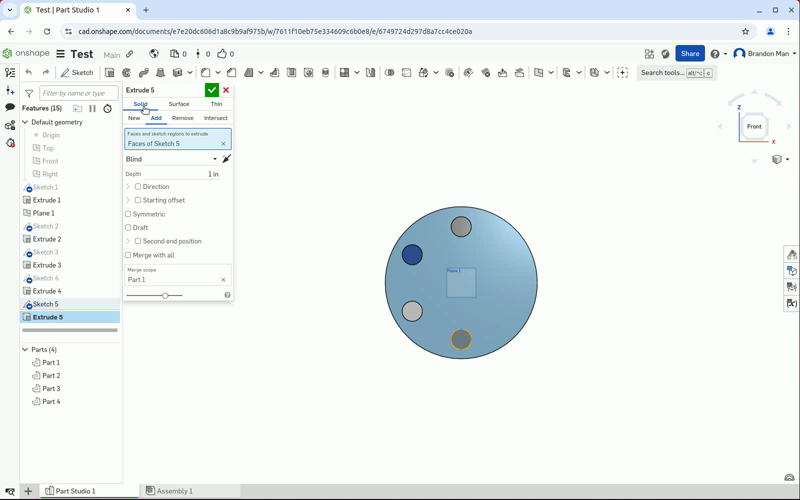
click(143, 106)
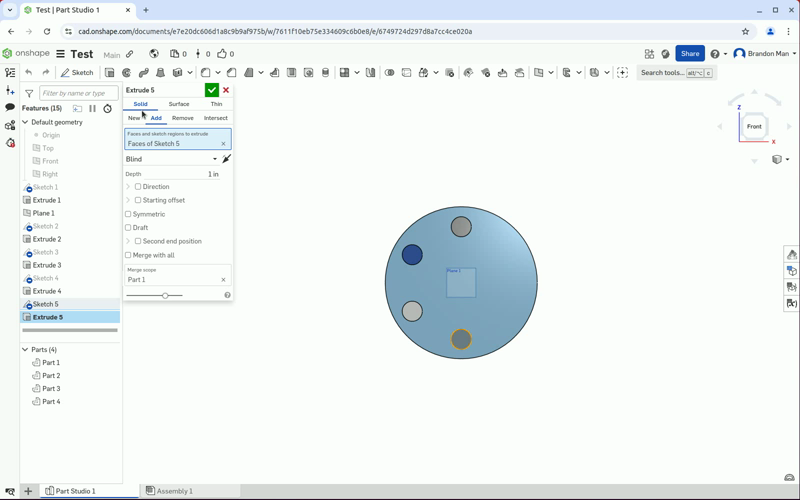
mouse_move(137, 120)
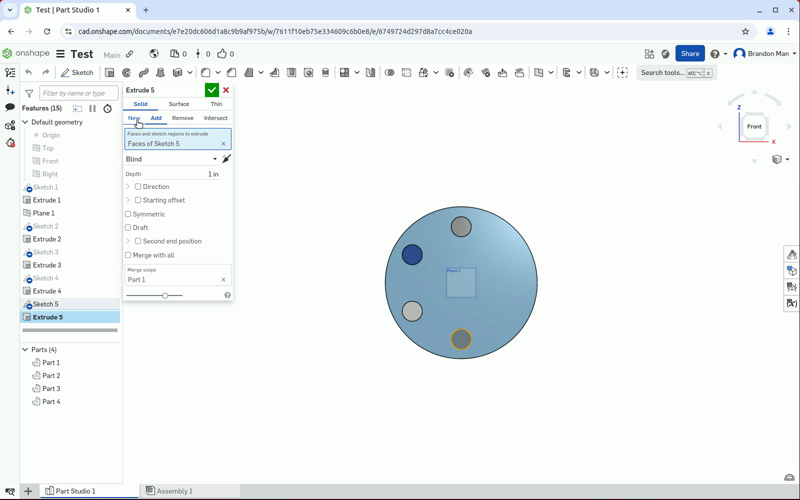
click(137, 120)
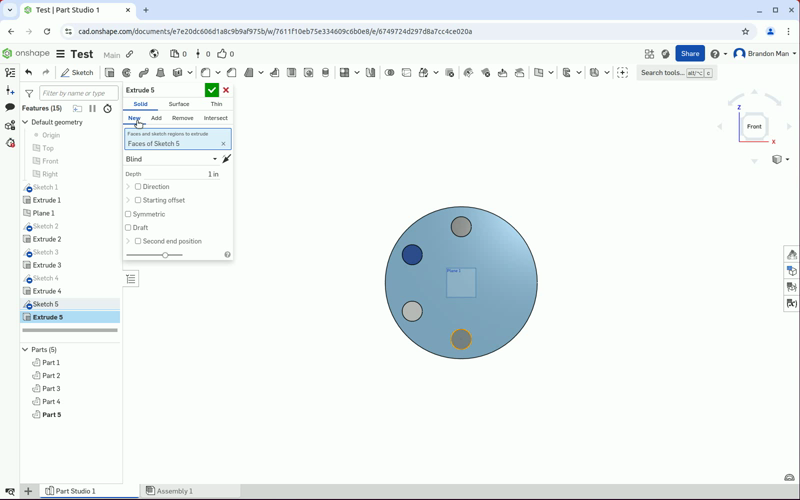
key(tab, 4)
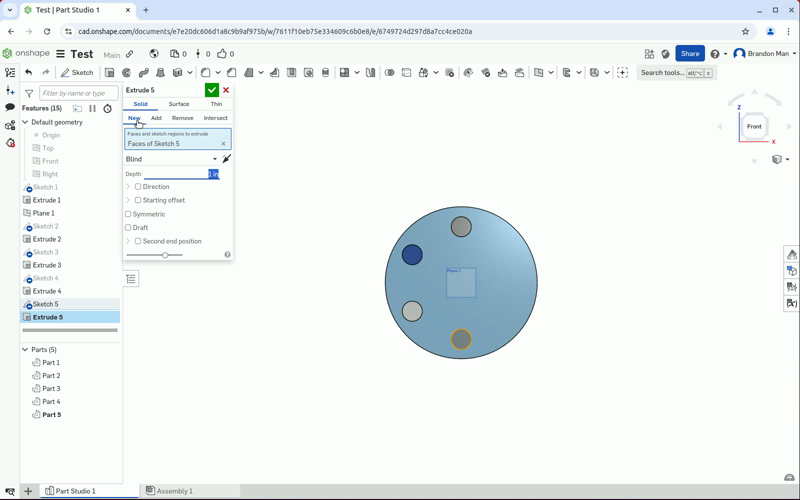
text(15.405)
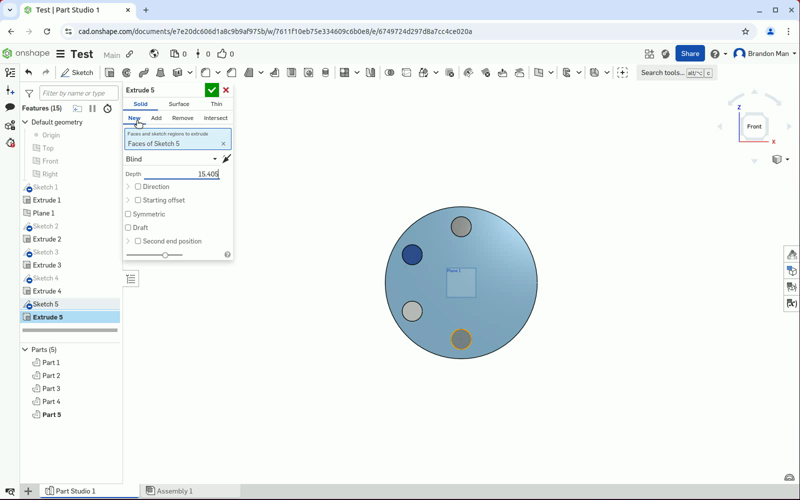
key(enter)
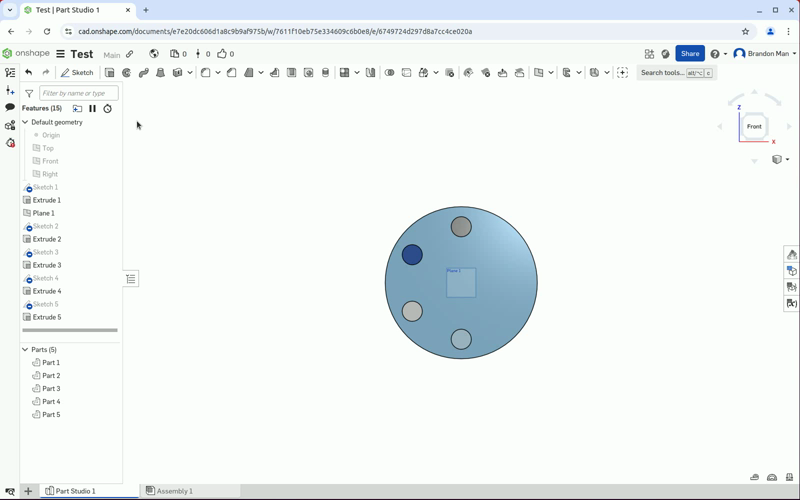
key(shift+h)
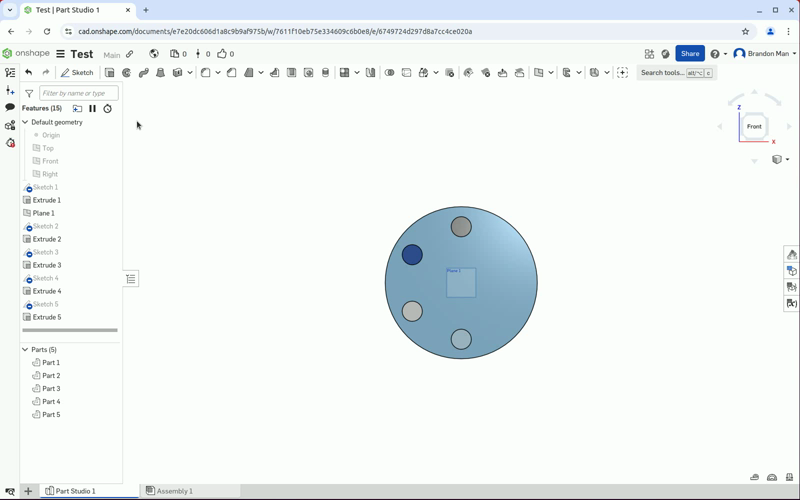
key(shift+h)
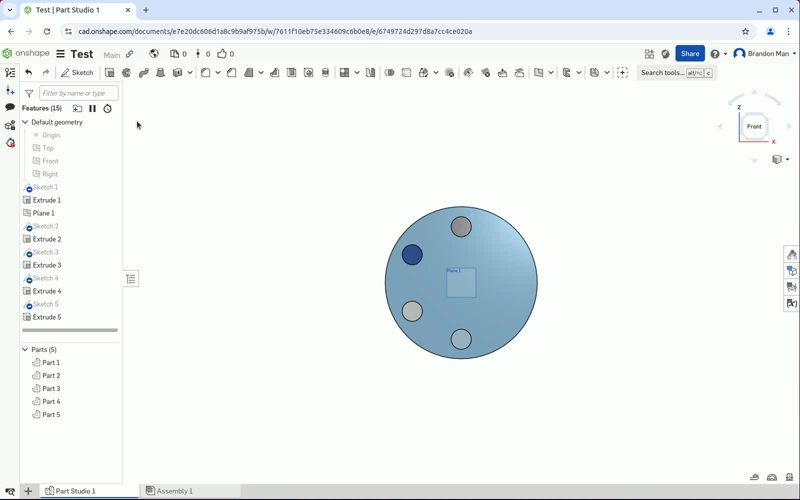
mouse_move(73, 189)
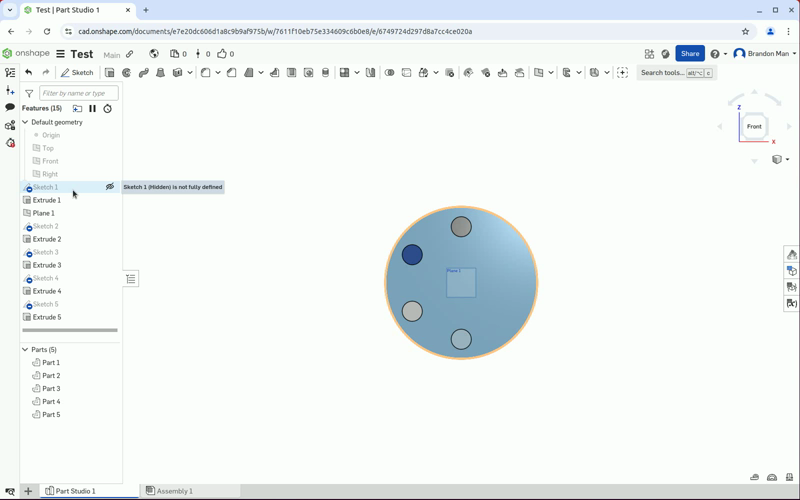
click(73, 189)
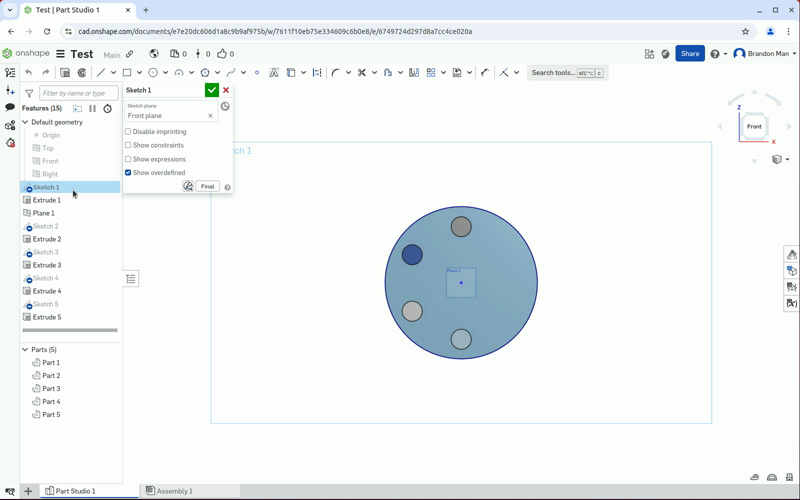
mouse_move(229, 92)
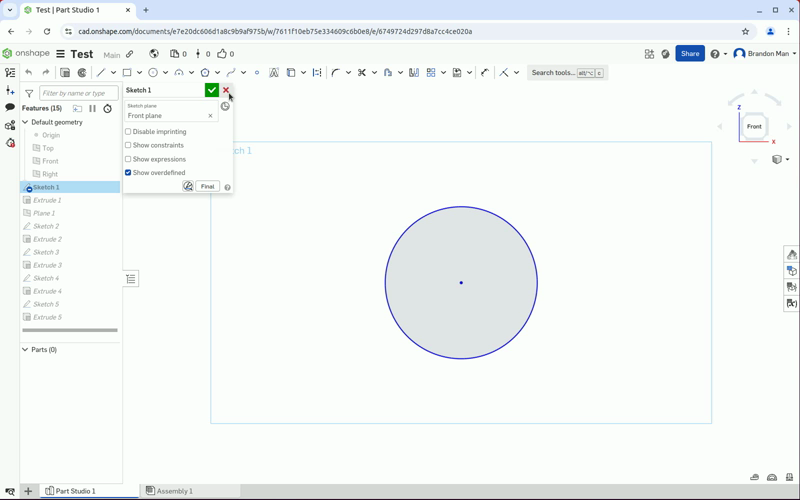
click(229, 92)
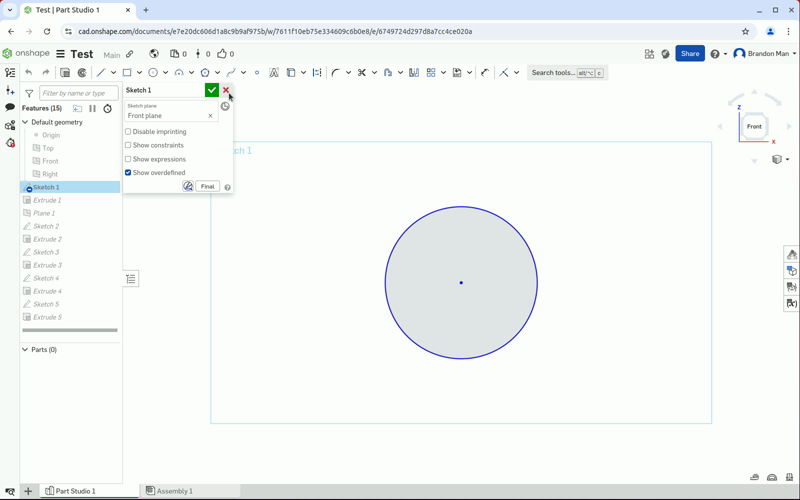
key(shift+s)
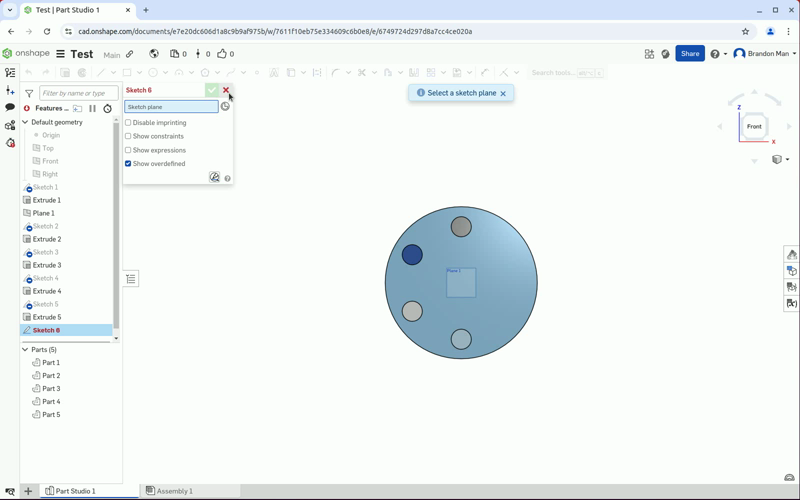
mouse_move(69, 215)
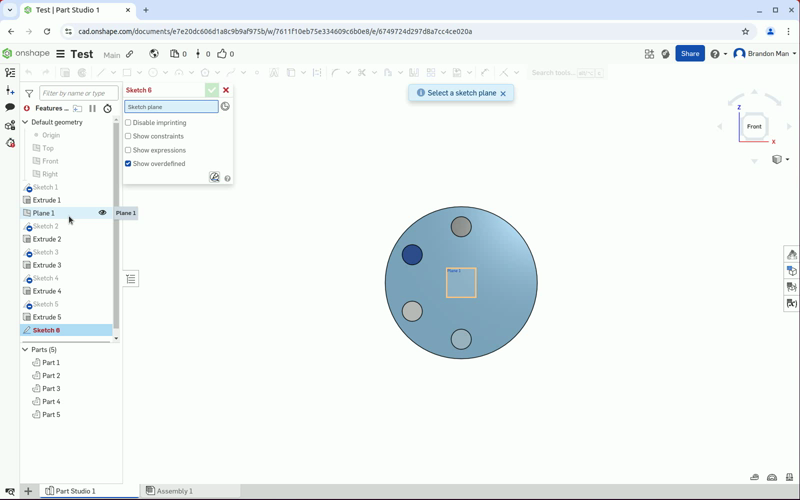
click(69, 215)
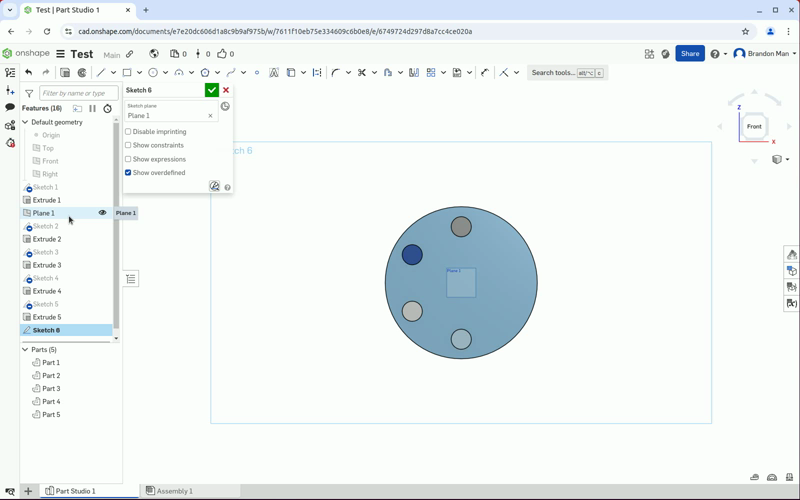
mouse_move(73, 352)
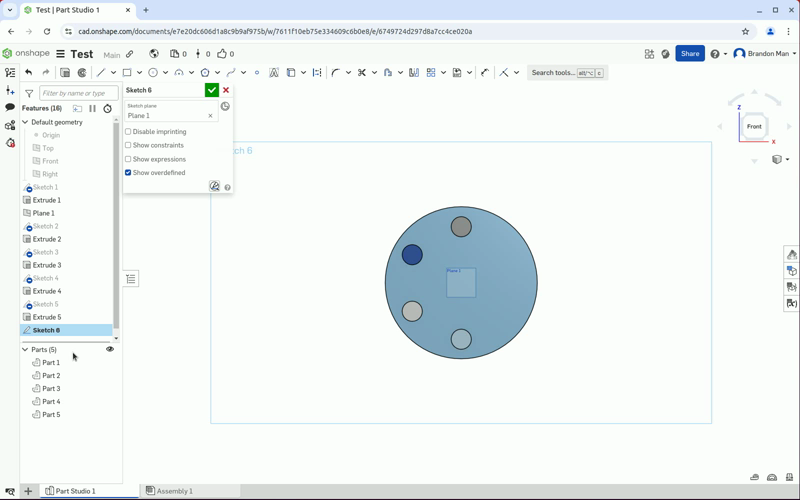
key(y)
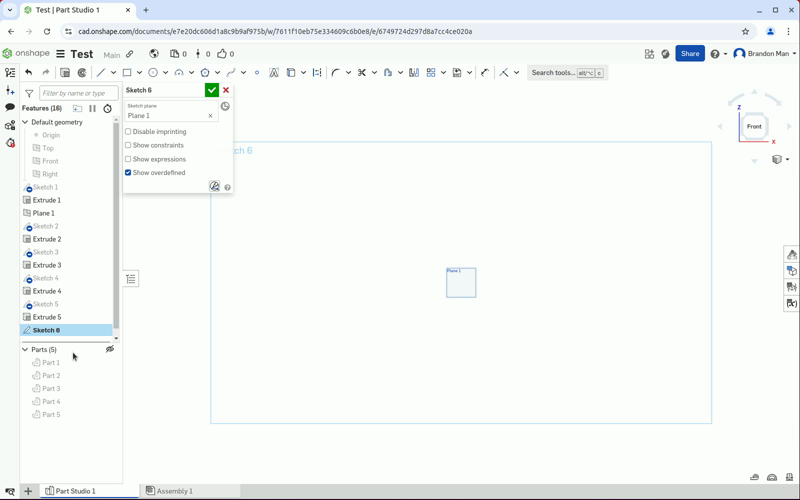
key(c)
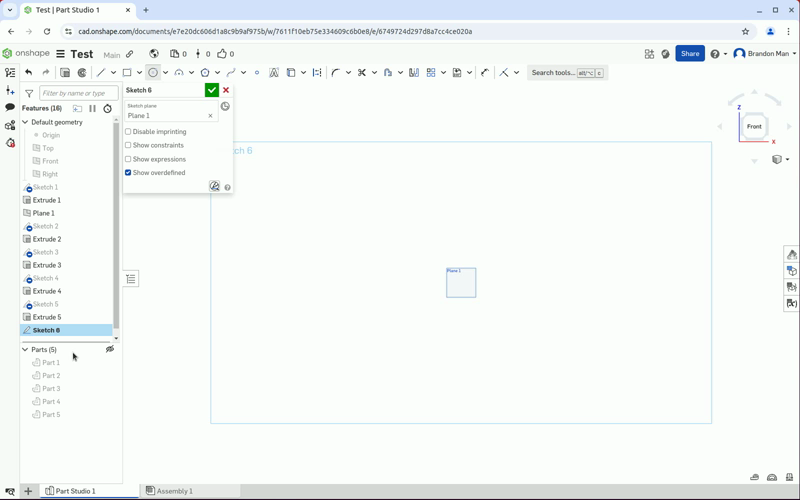
key_down(shift)
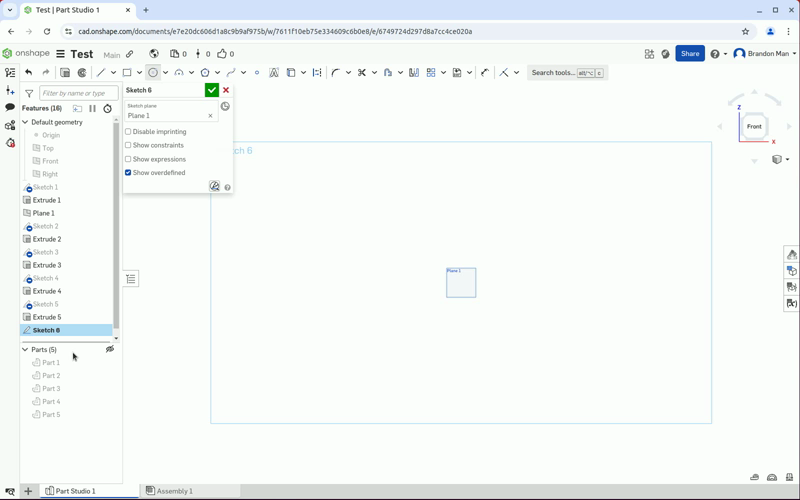
mouse_move(510, 311)
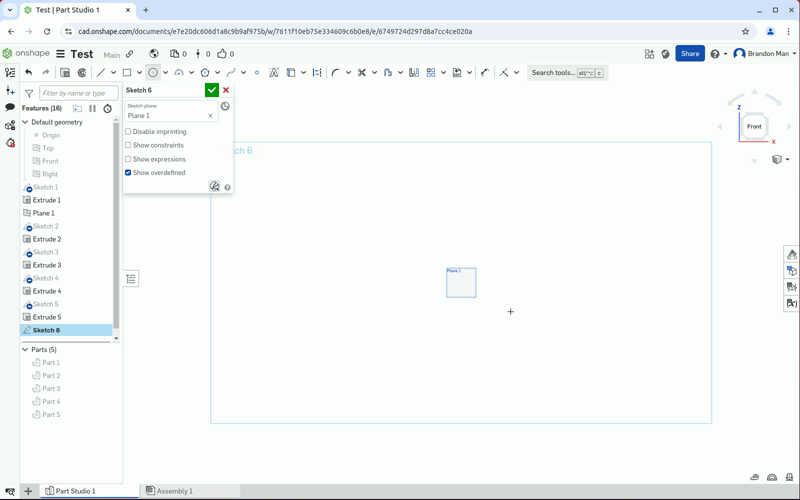
click(510, 311)
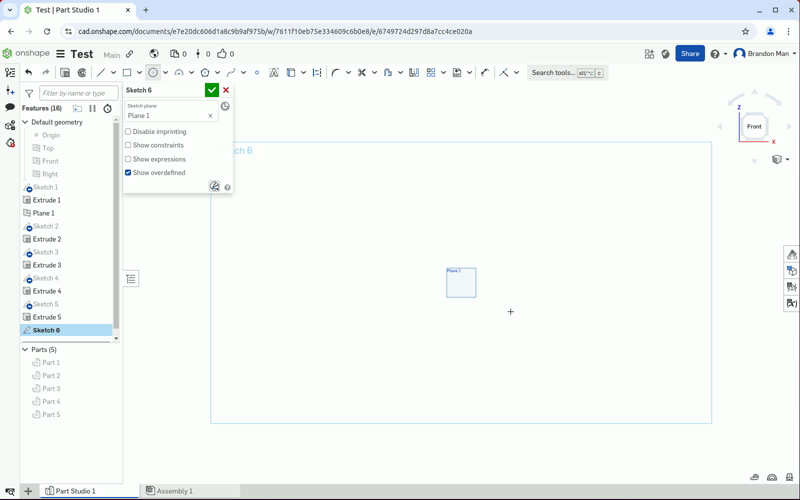
key_up(shift)
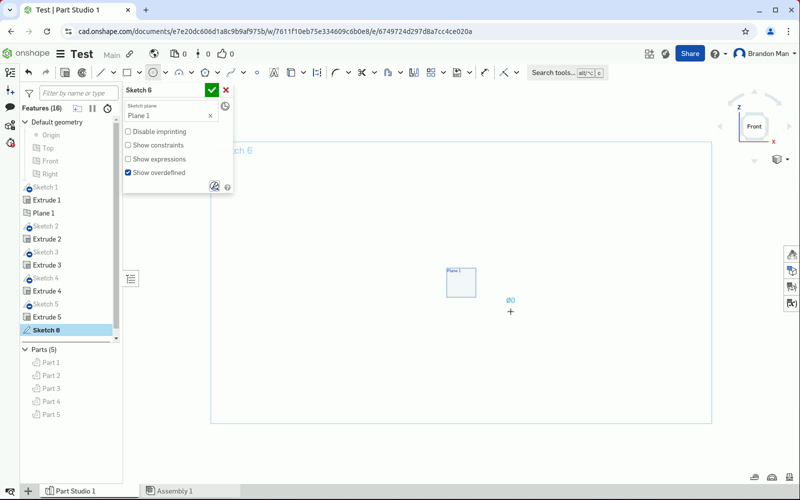
mouse_move(520, 311)
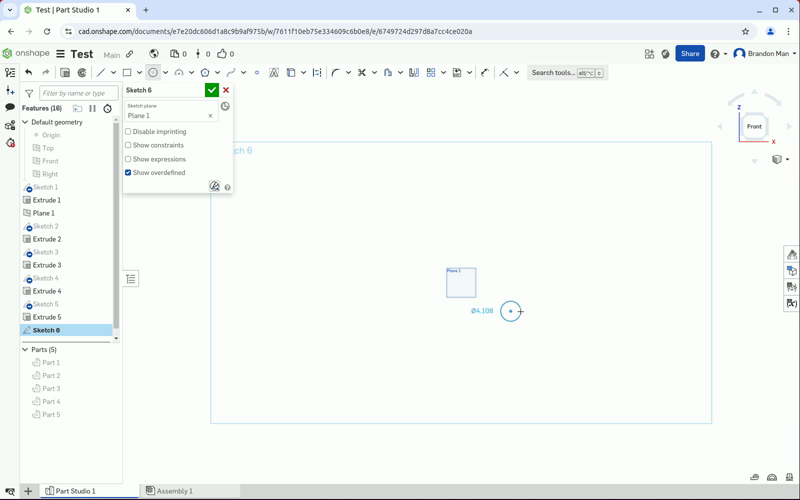
click(520, 311)
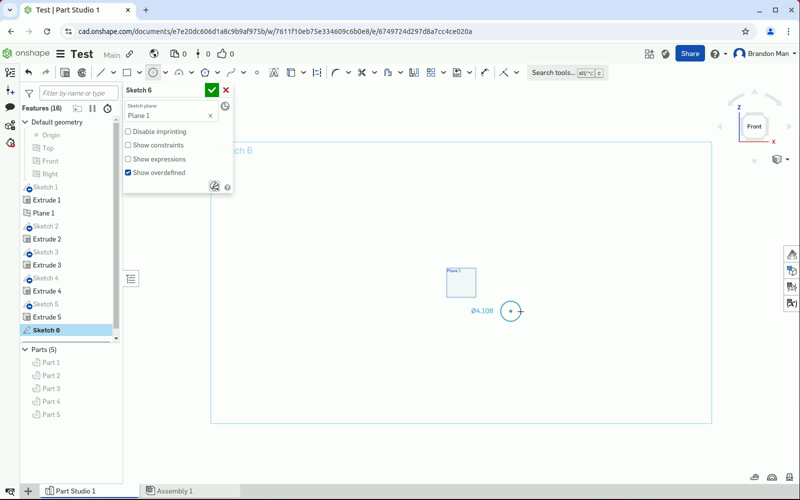
key(esc)
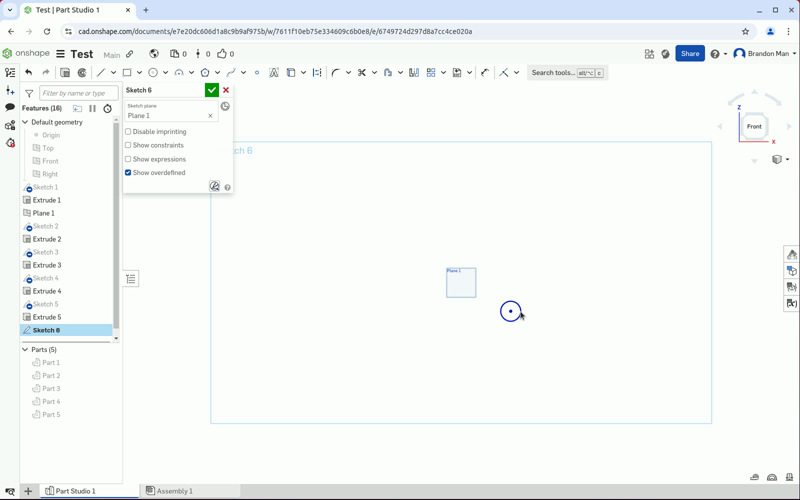
mouse_move(515, 302)
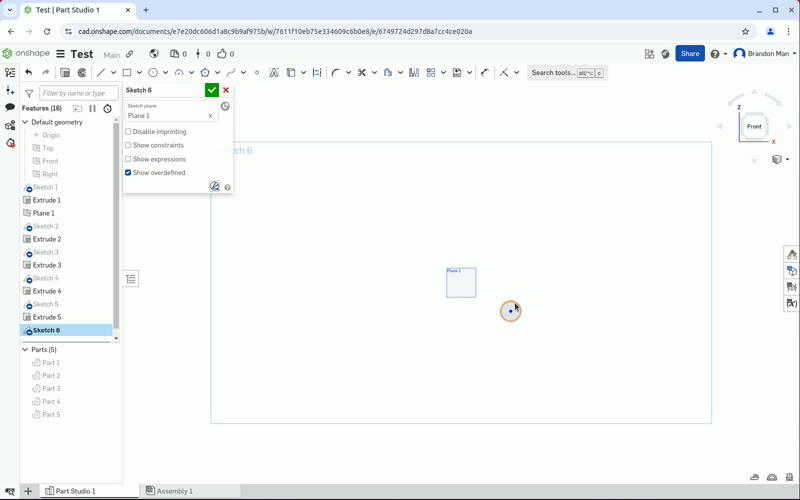
scroll(6)
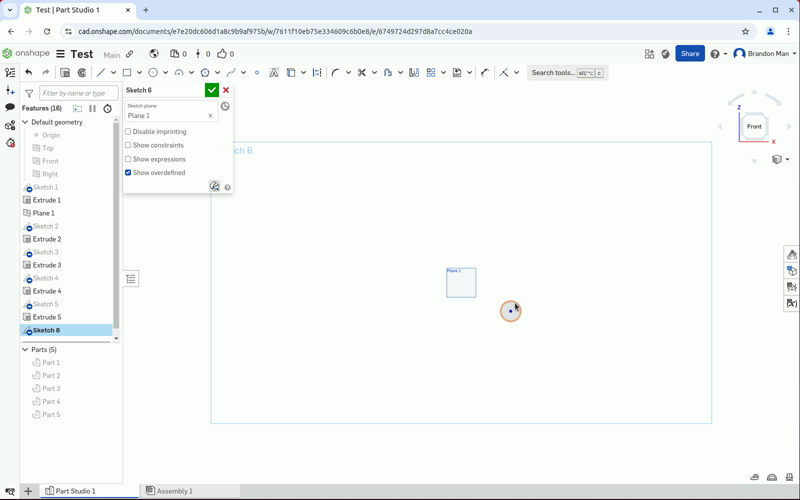
scroll(6)
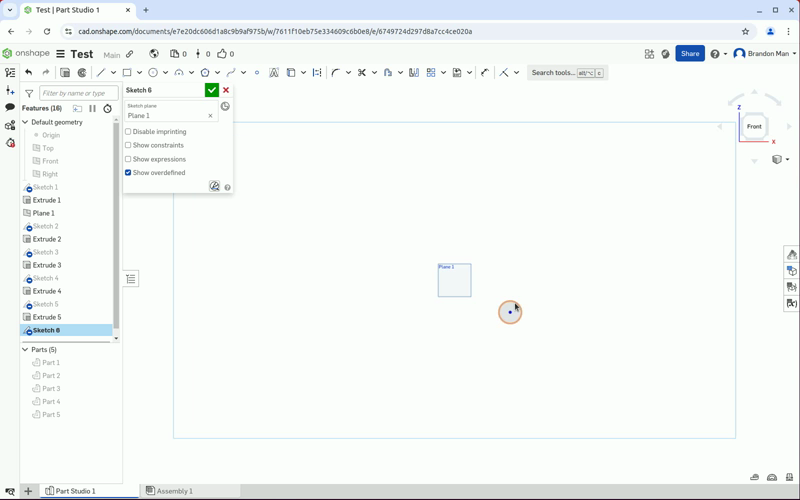
scroll(6)
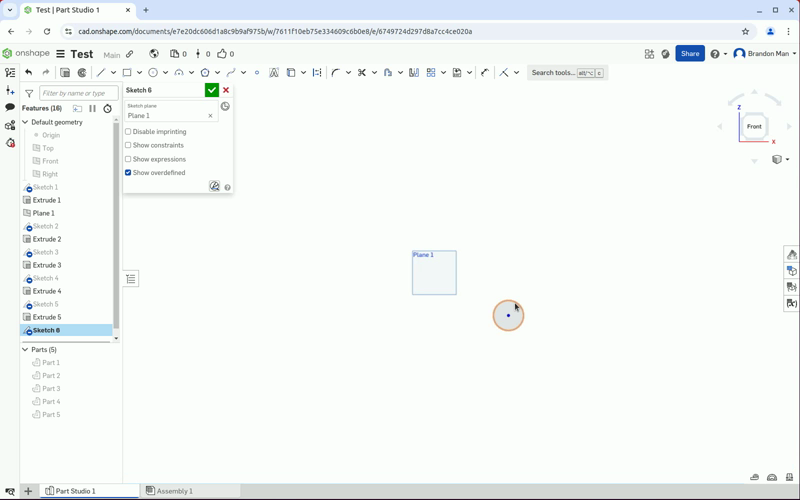
scroll(6)
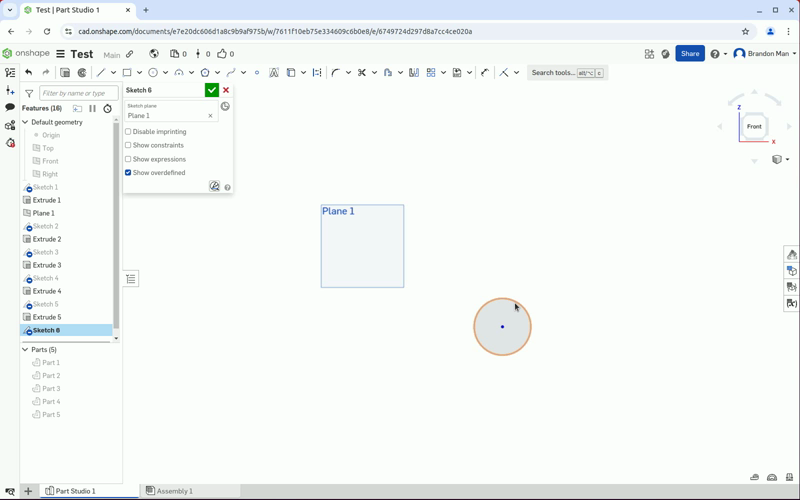
scroll(6)
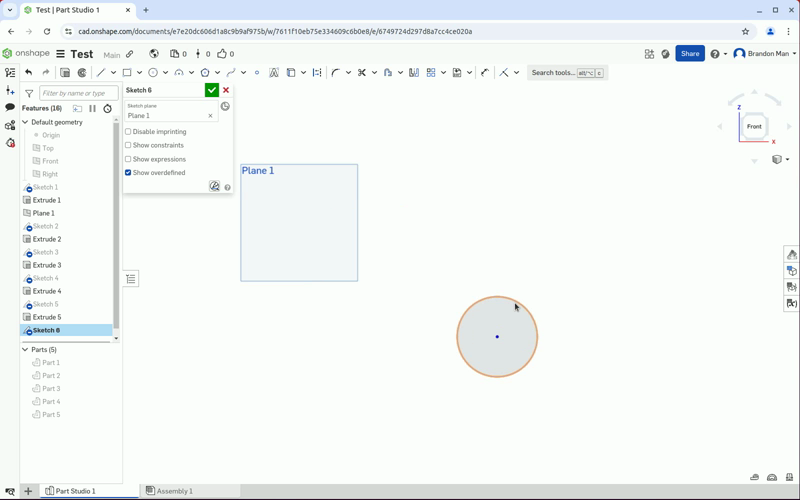
scroll(6)
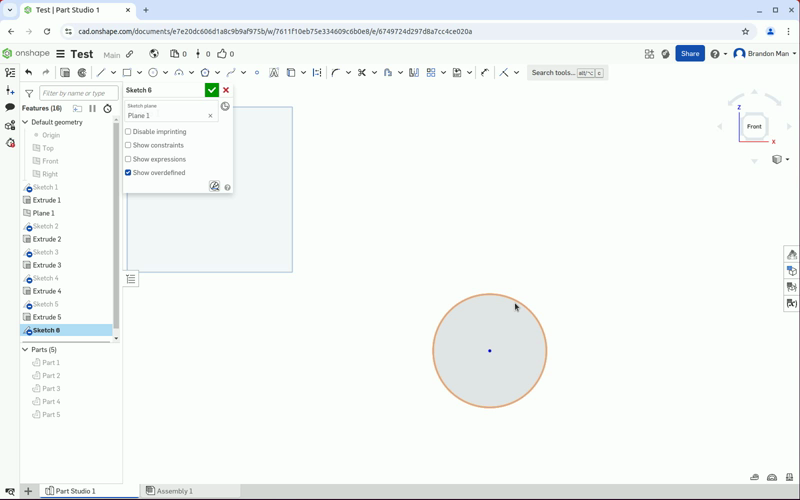
scroll(6)
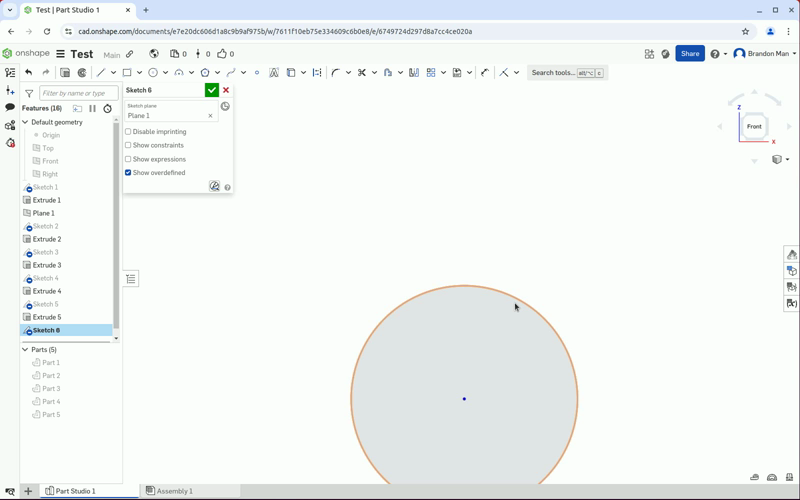
click(515, 302)
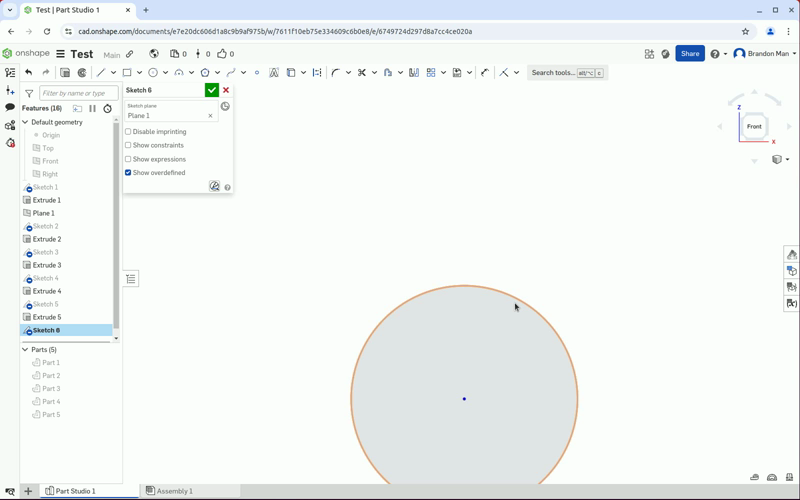
scroll(-6)
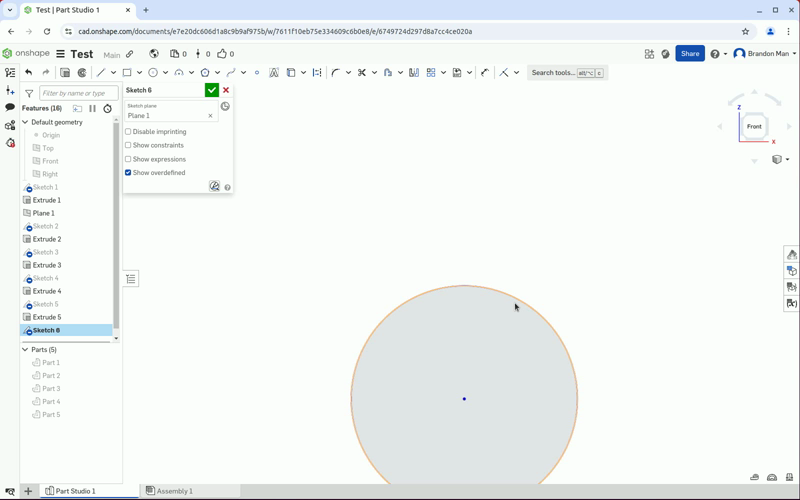
scroll(-6)
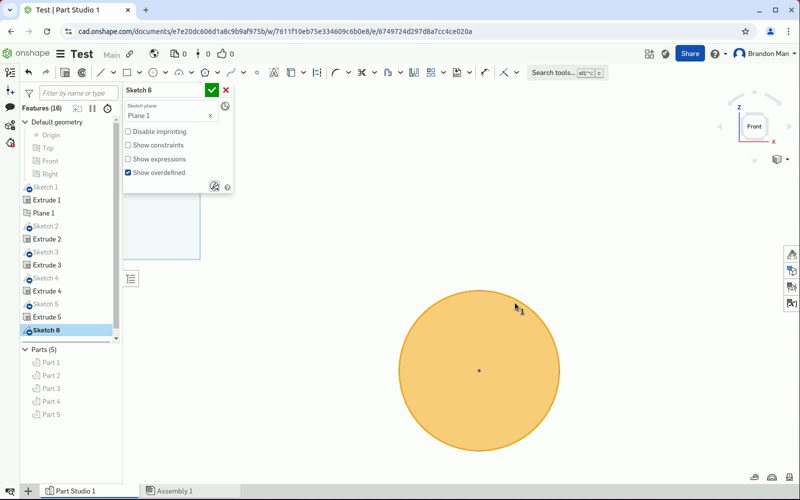
scroll(-6)
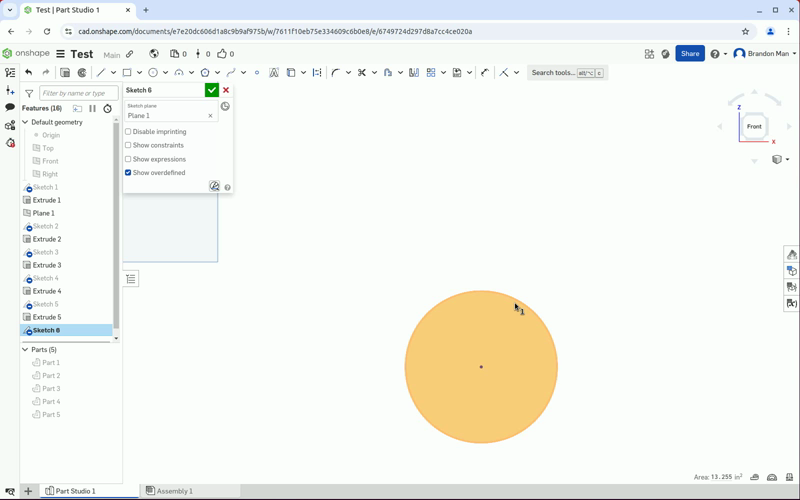
scroll(-6)
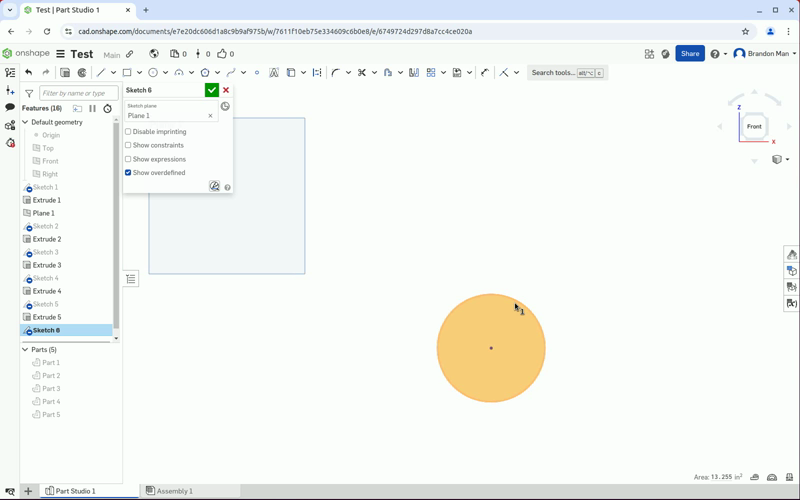
scroll(-6)
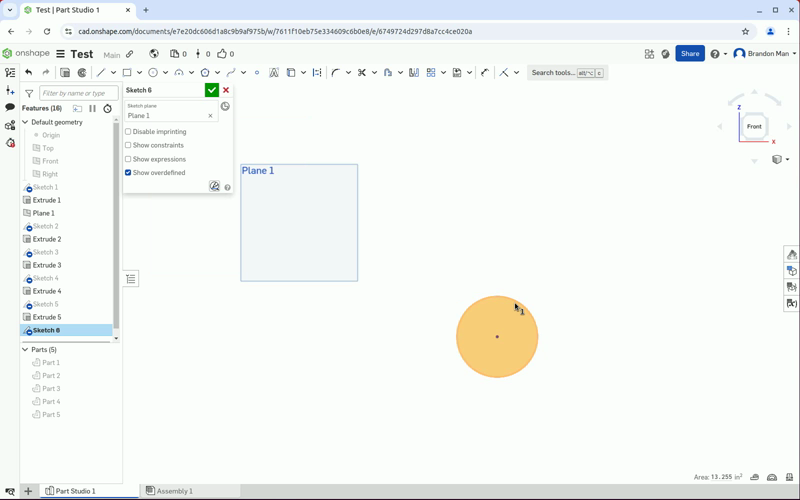
scroll(-6)
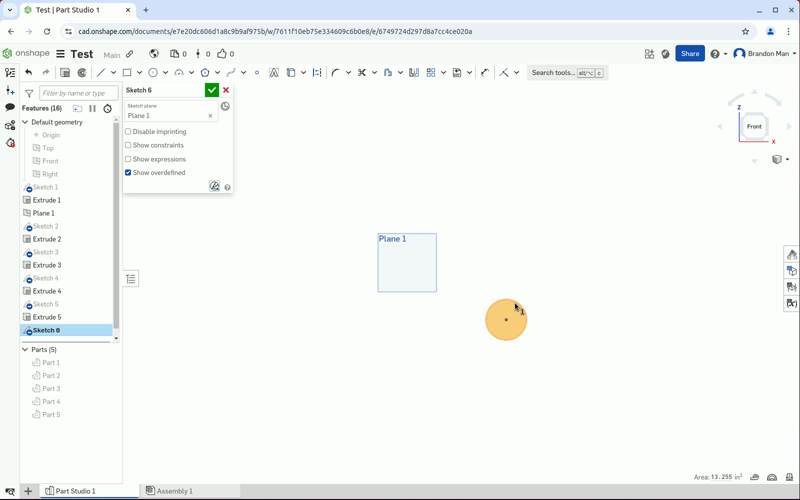
scroll(-6)
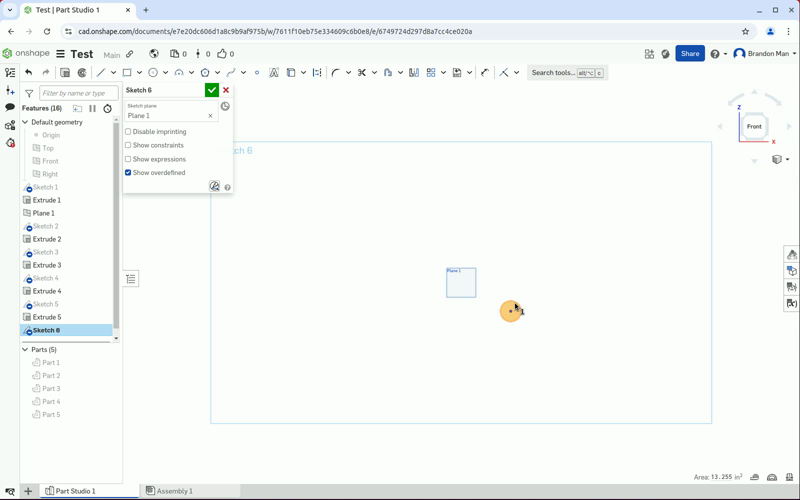
mouse_move(73, 352)
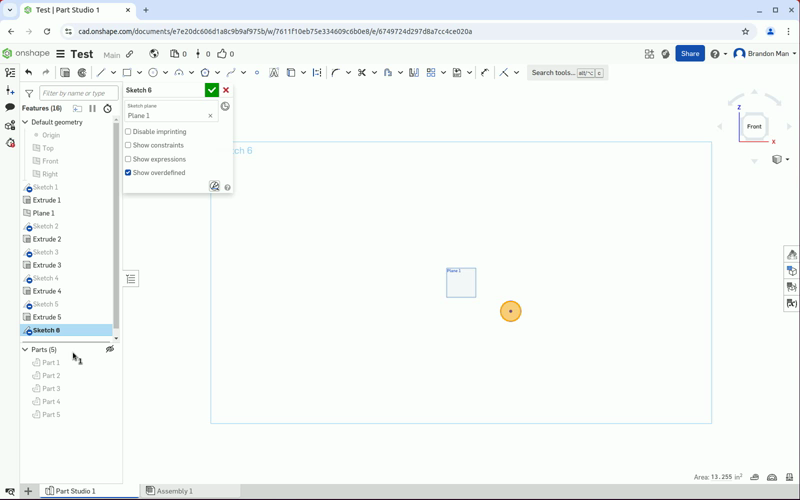
key(shift+y)
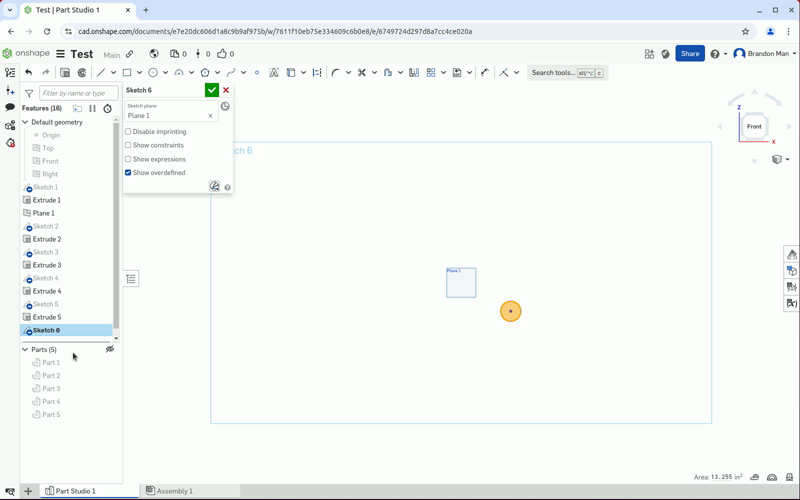
key(shift+e)
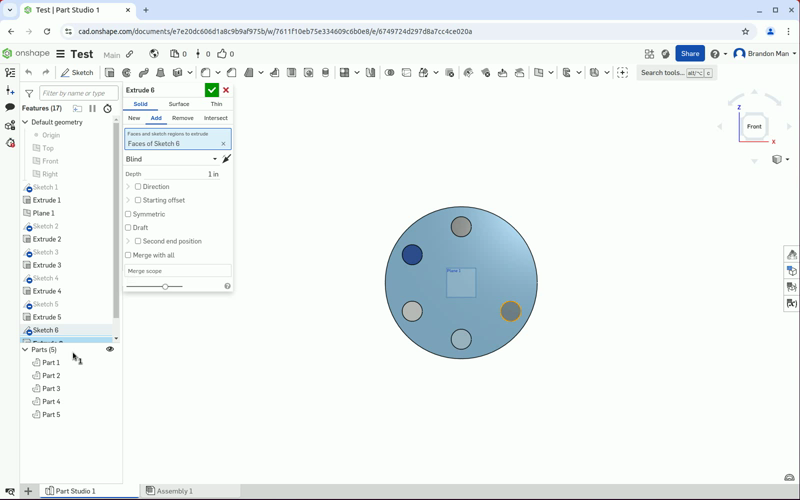
mouse_move(143, 106)
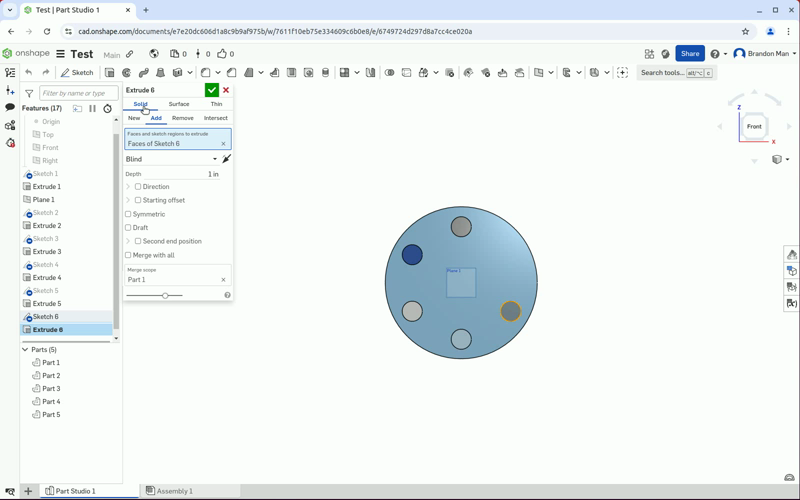
click(143, 106)
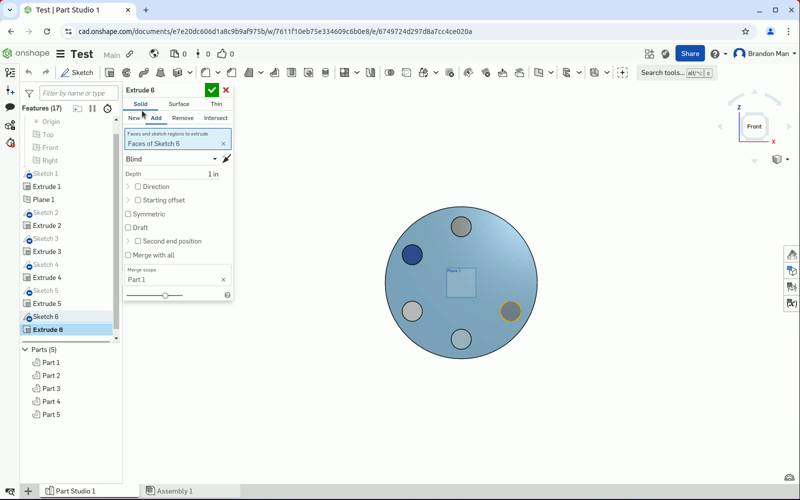
mouse_move(137, 120)
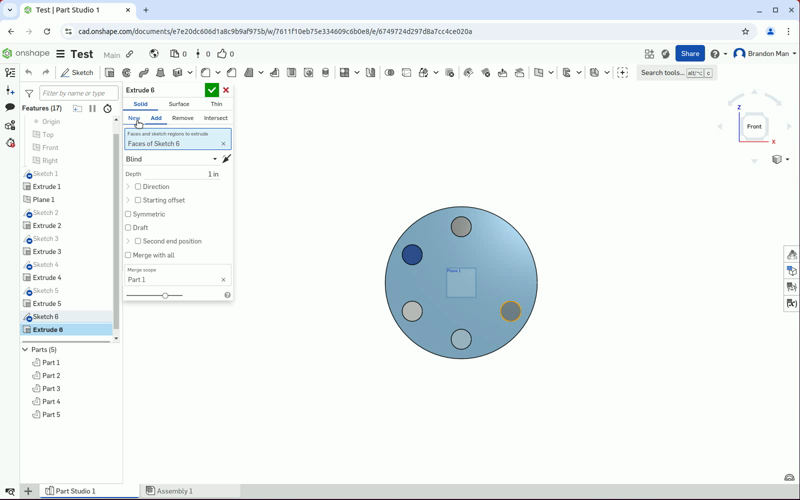
click(137, 120)
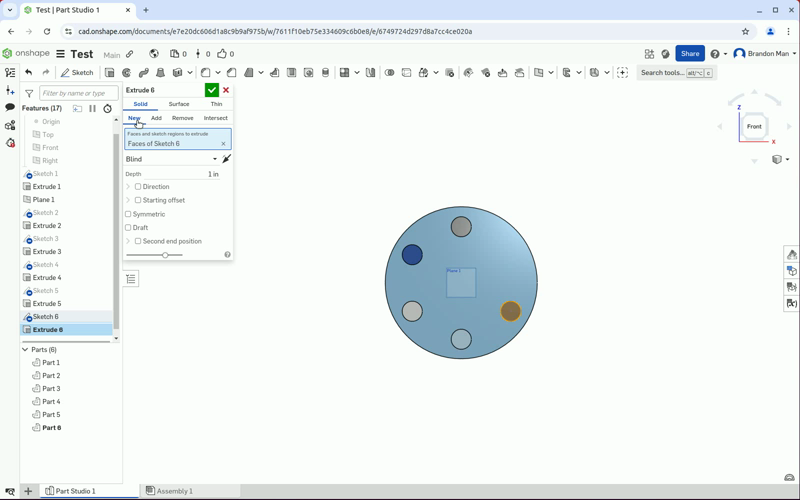
key(tab, 4)
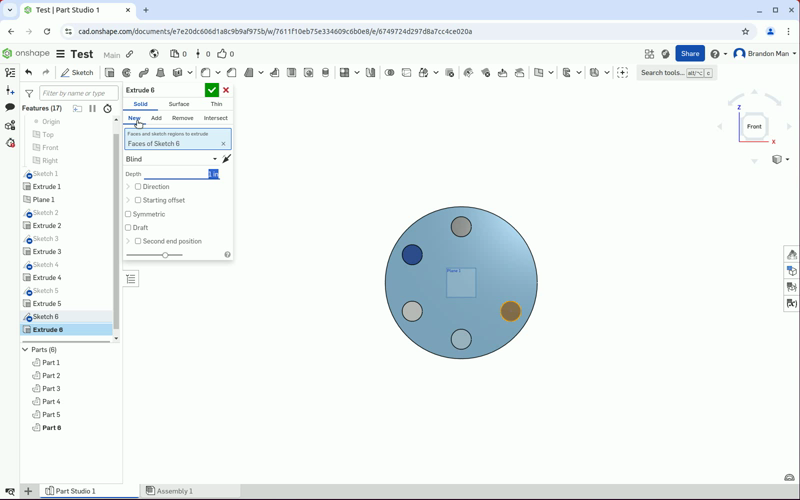
text(15.405)
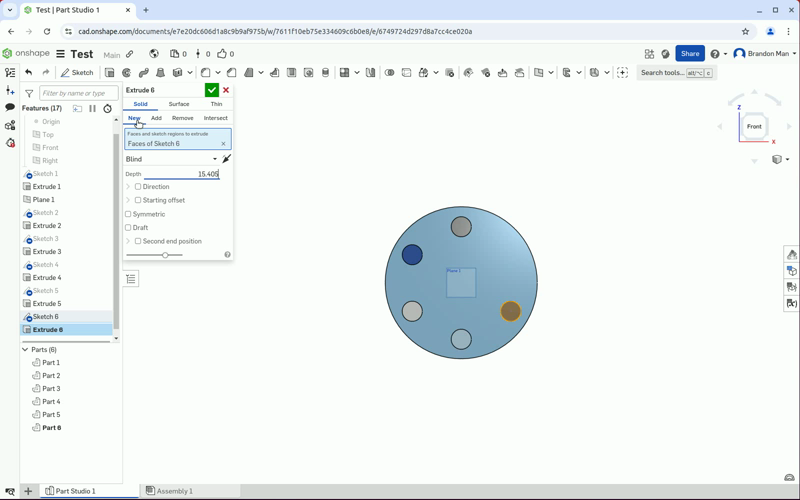
key(enter)
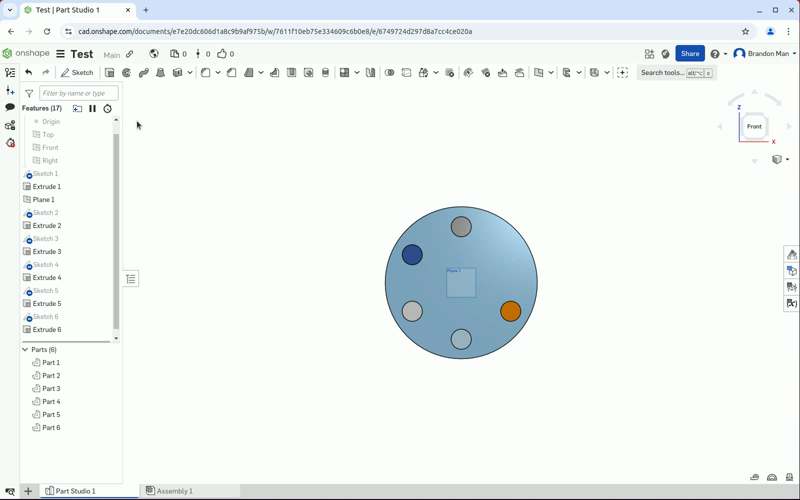
key(shift+h)
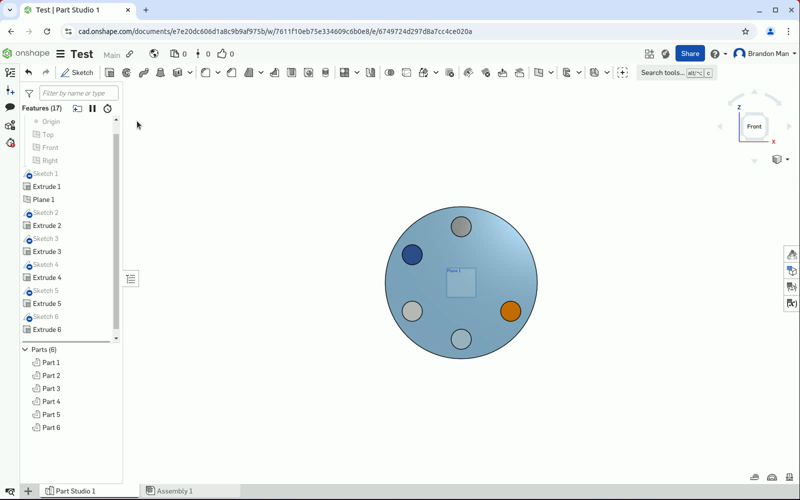
key(shift+h)
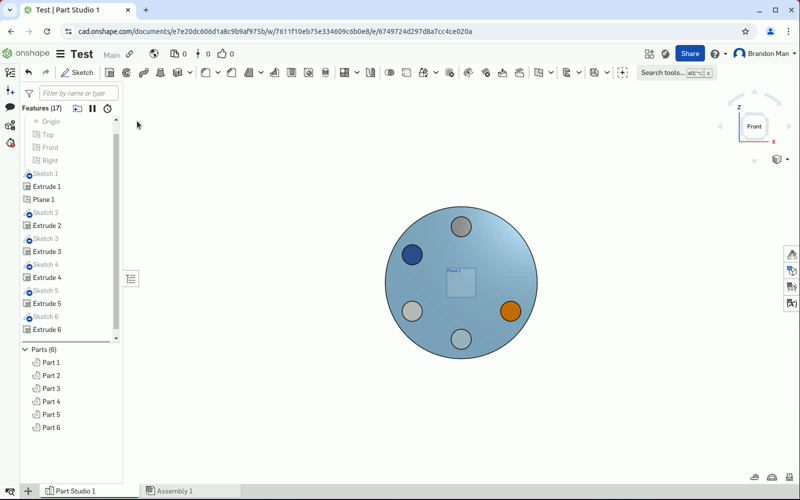
mouse_move(69, 176)
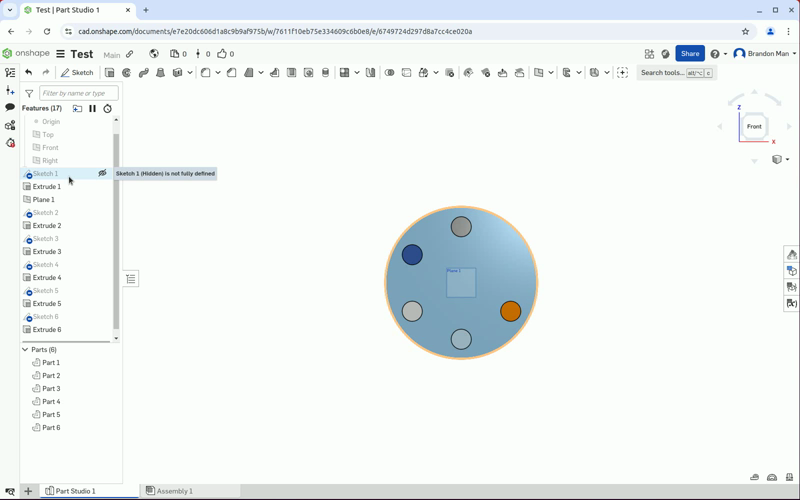
click(69, 176)
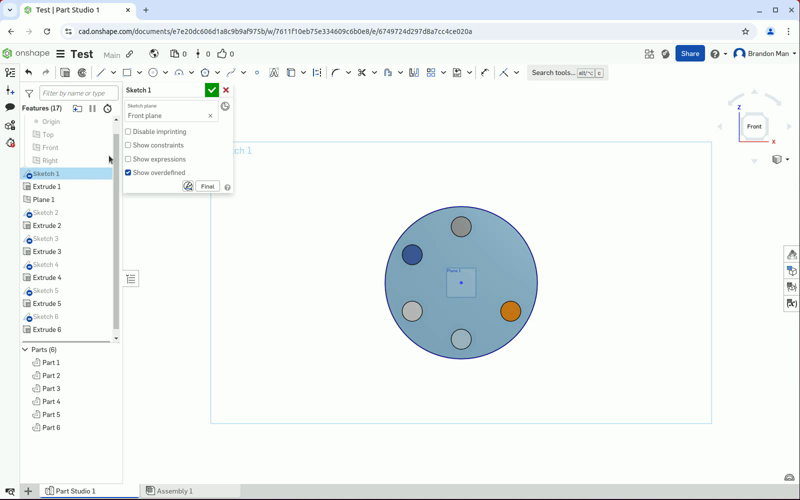
mouse_move(229, 92)
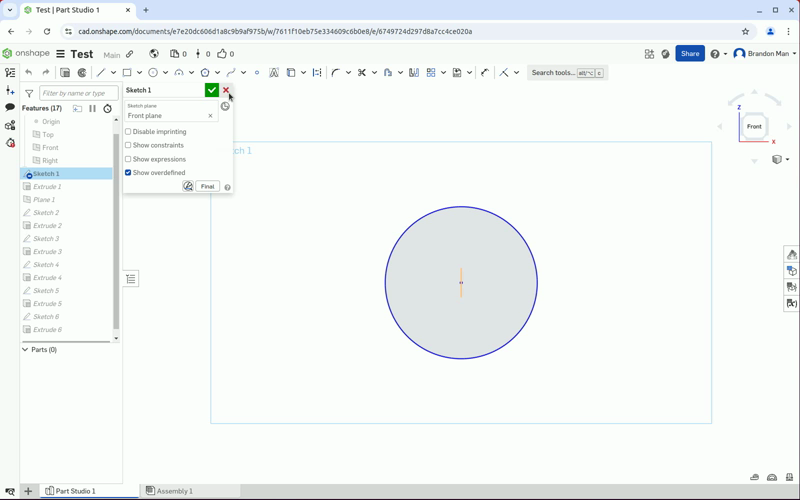
click(229, 92)
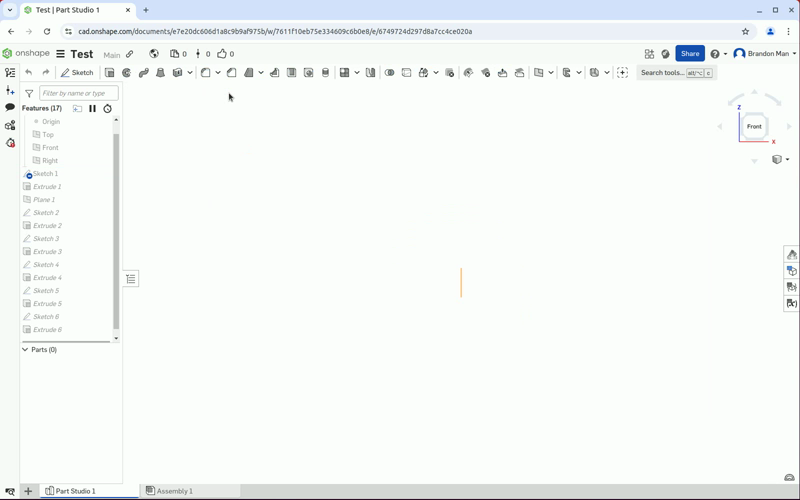
key(shift+s)
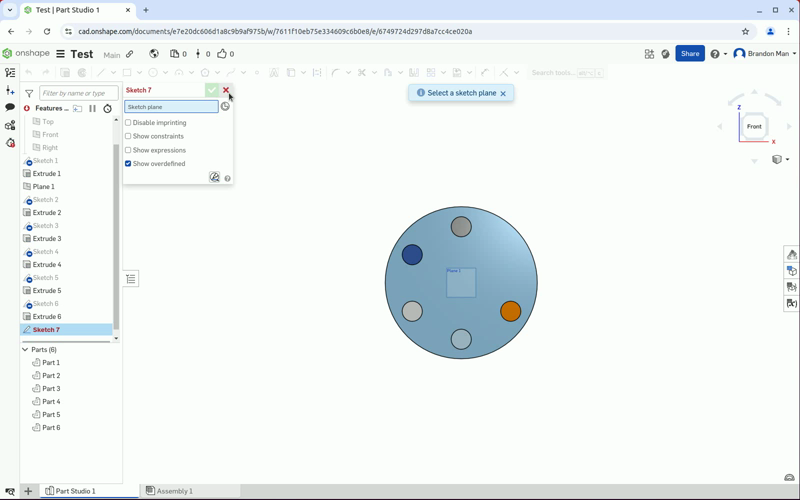
mouse_move(69, 189)
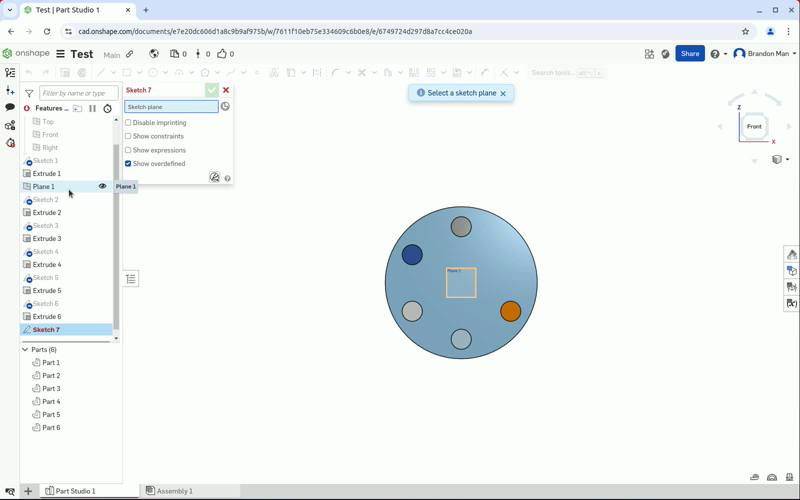
click(69, 189)
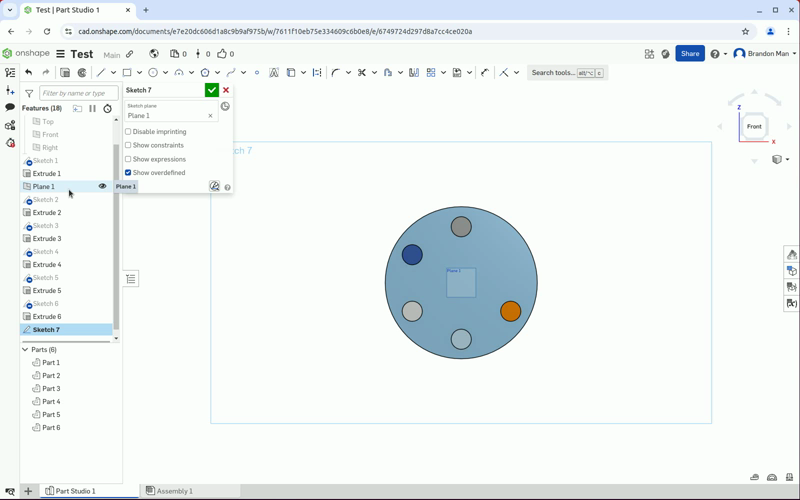
mouse_move(73, 352)
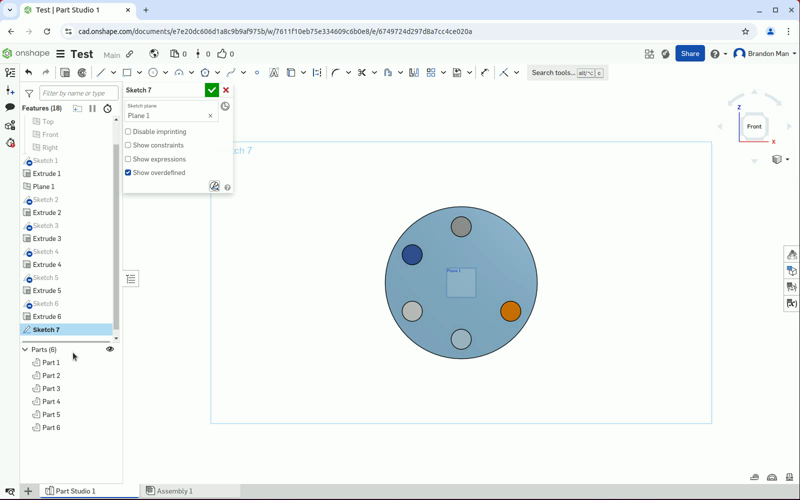
key(y)
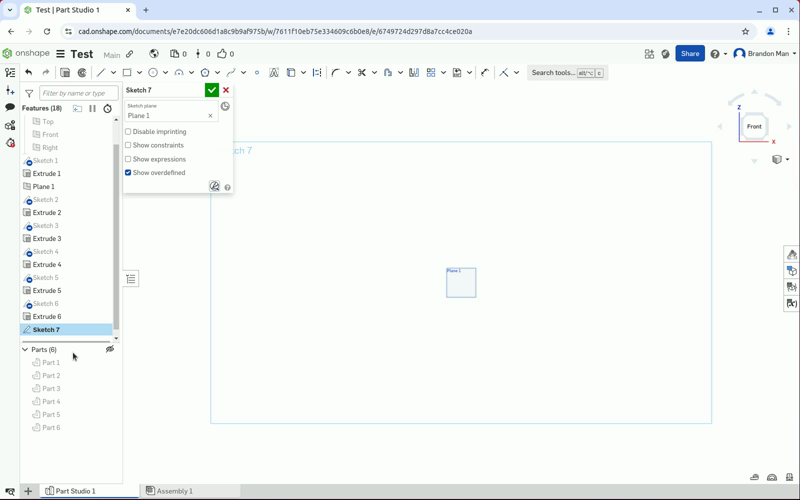
key(c)
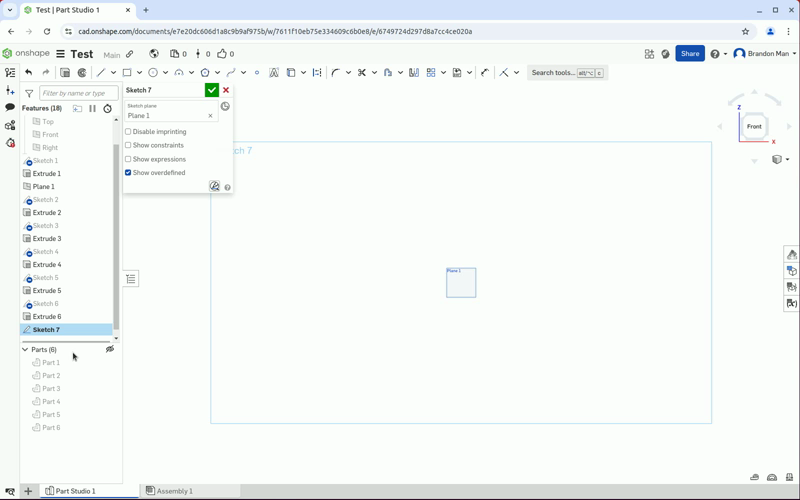
key_down(shift)
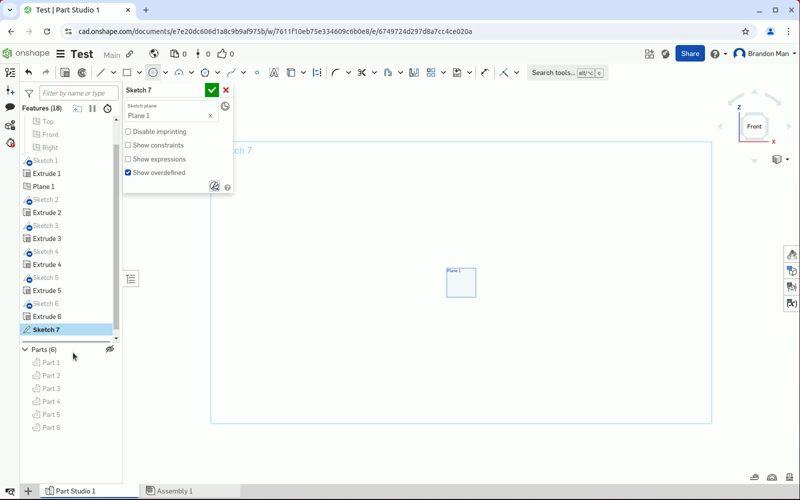
mouse_move(510, 254)
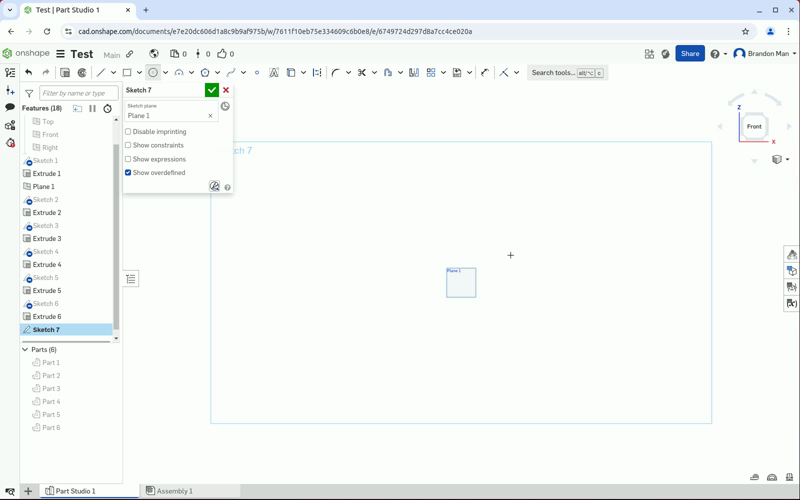
click(510, 254)
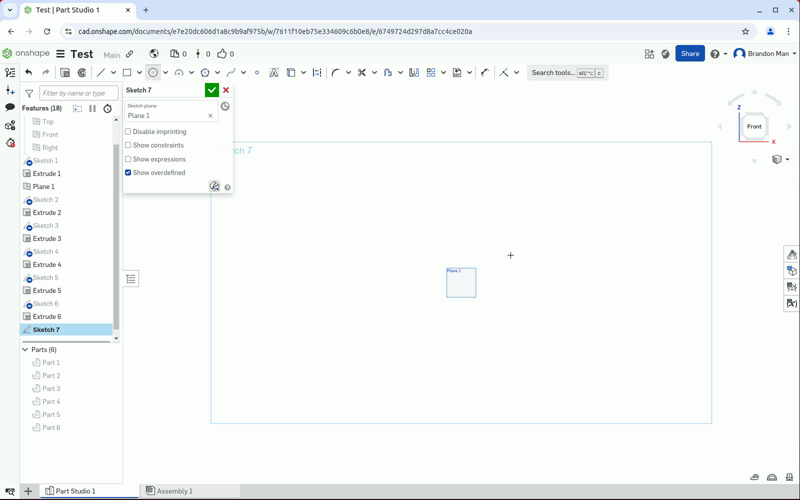
key_up(shift)
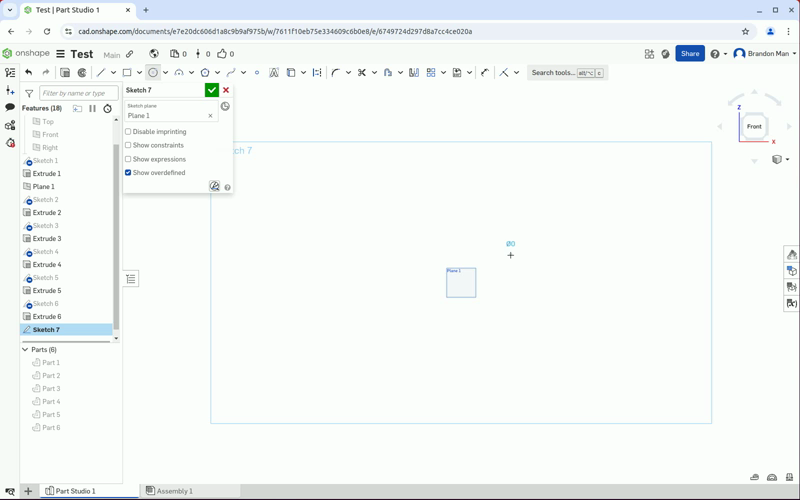
mouse_move(520, 254)
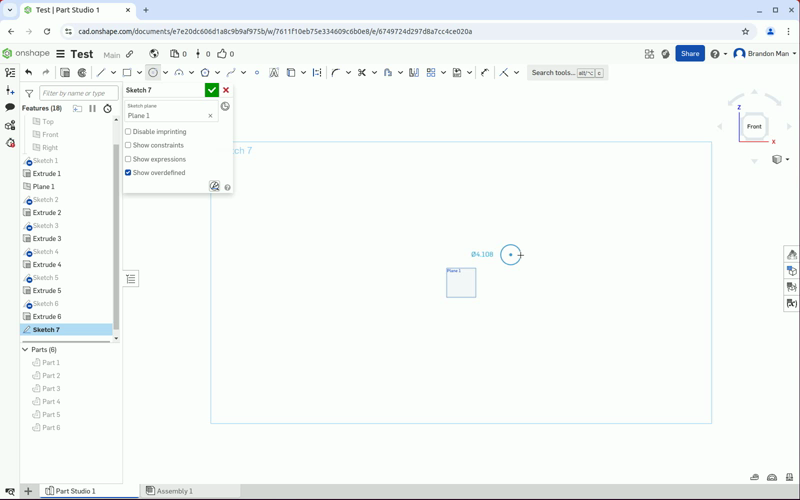
click(520, 254)
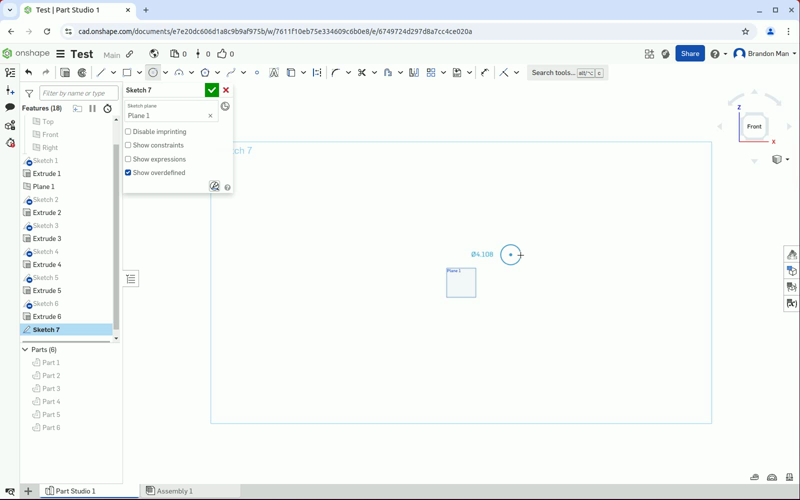
key(esc)
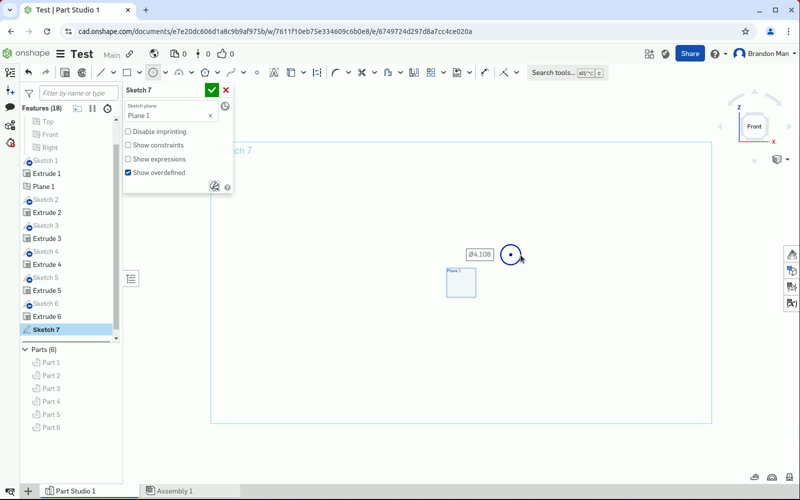
mouse_move(513, 251)
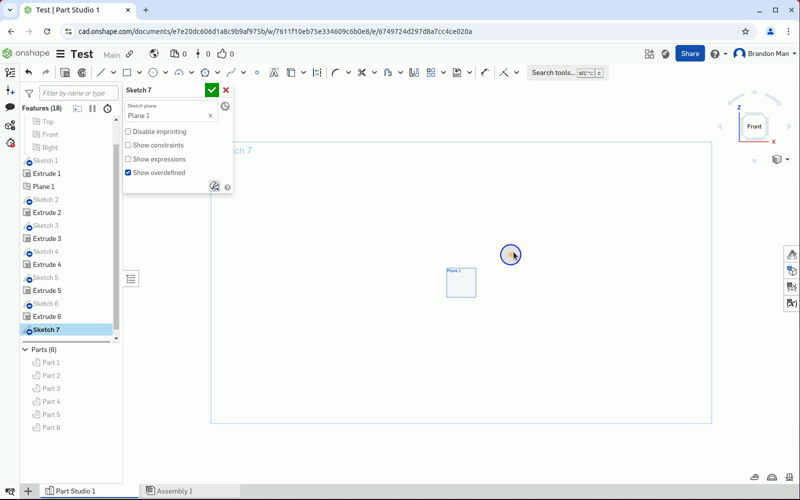
scroll(6)
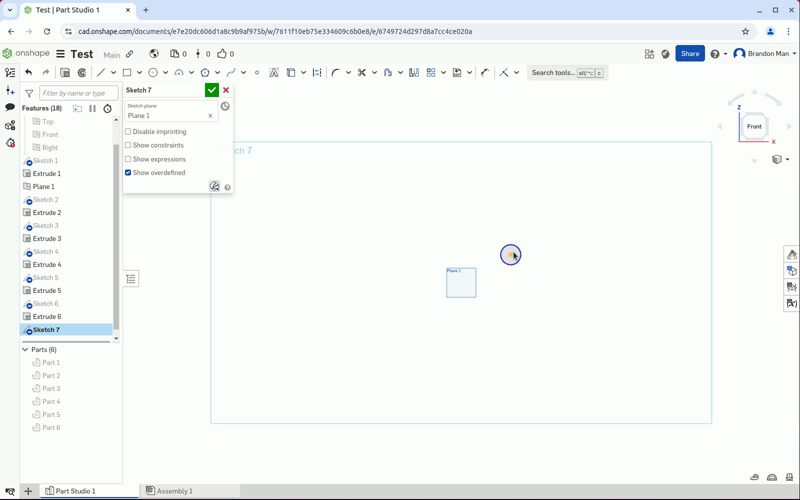
scroll(6)
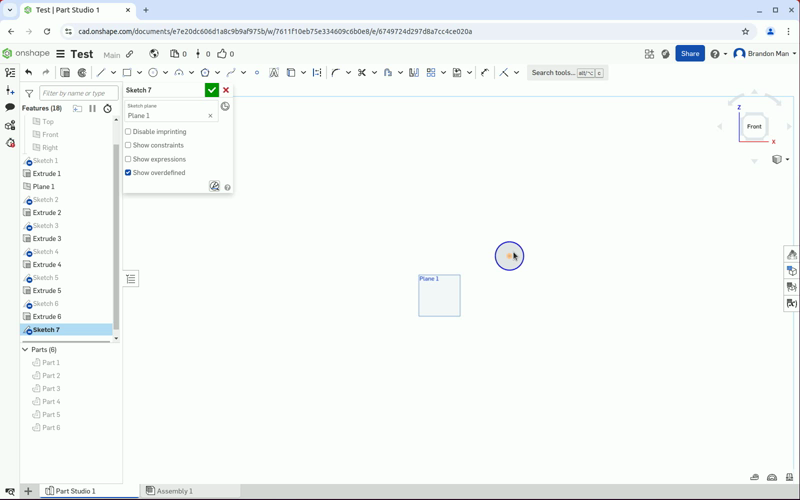
scroll(6)
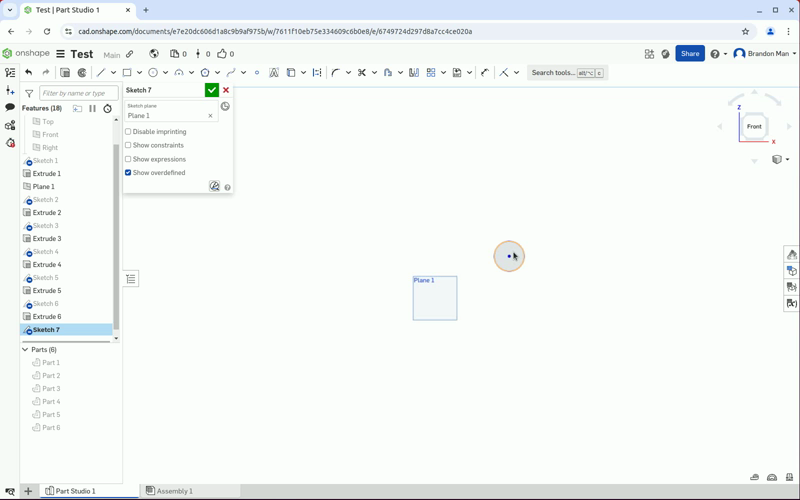
scroll(6)
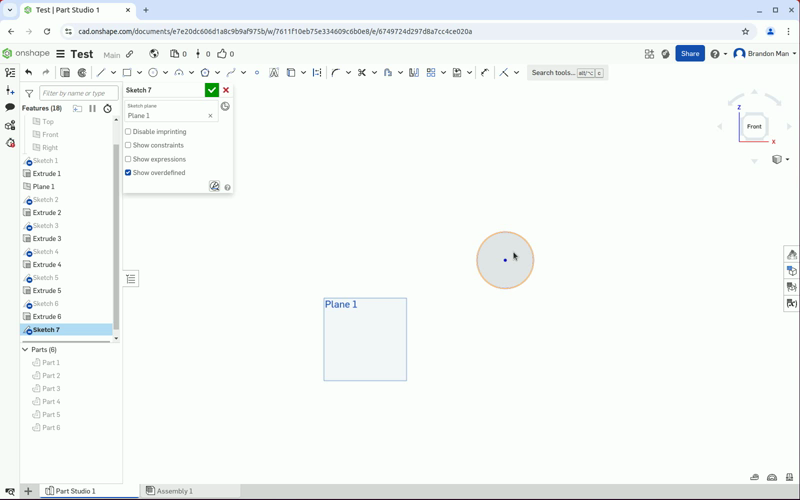
scroll(6)
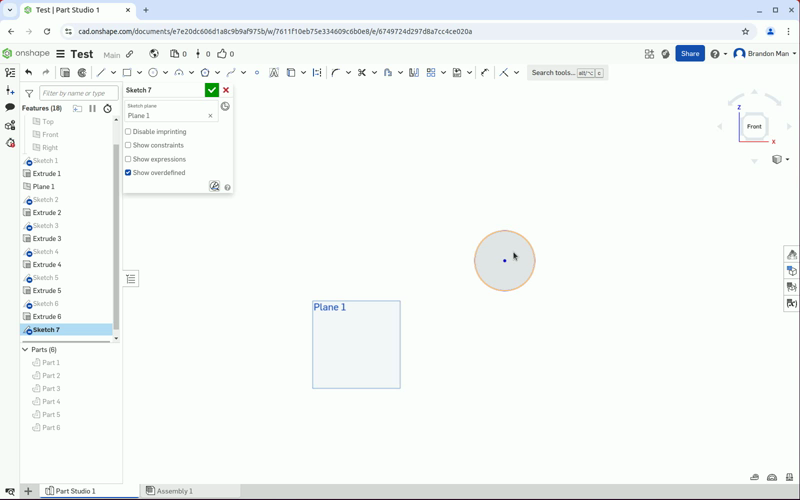
scroll(6)
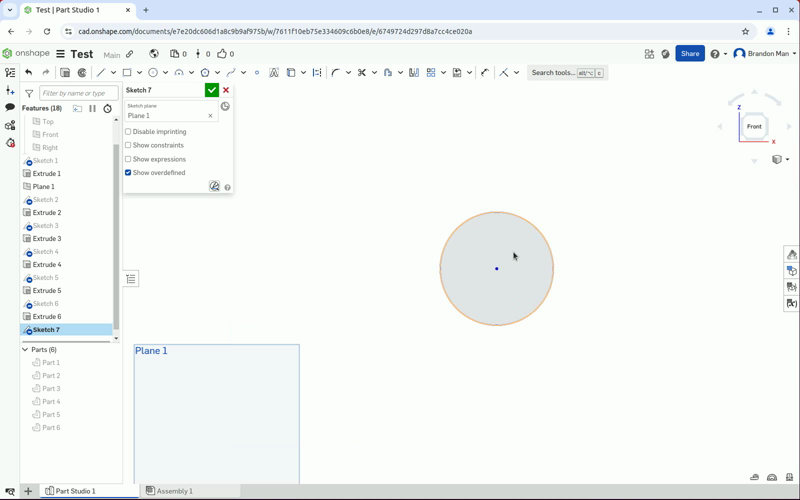
scroll(6)
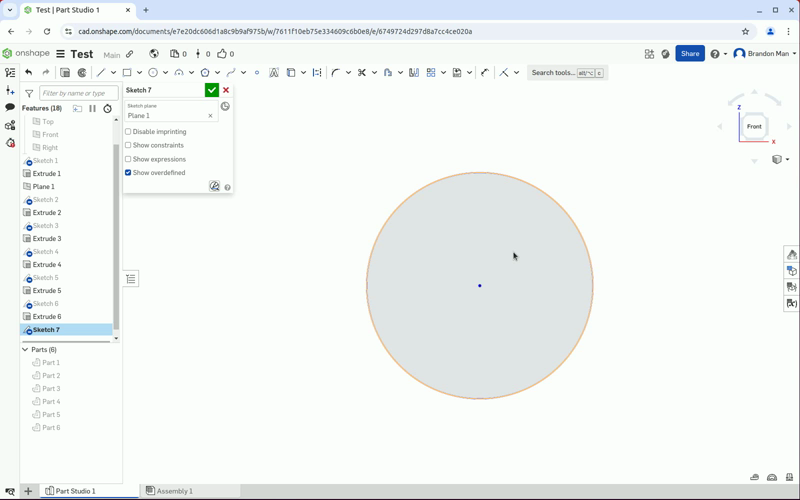
click(513, 251)
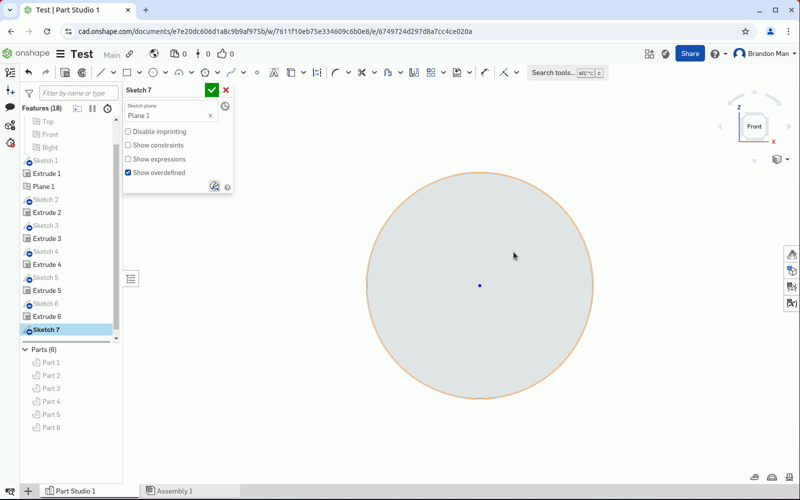
scroll(-6)
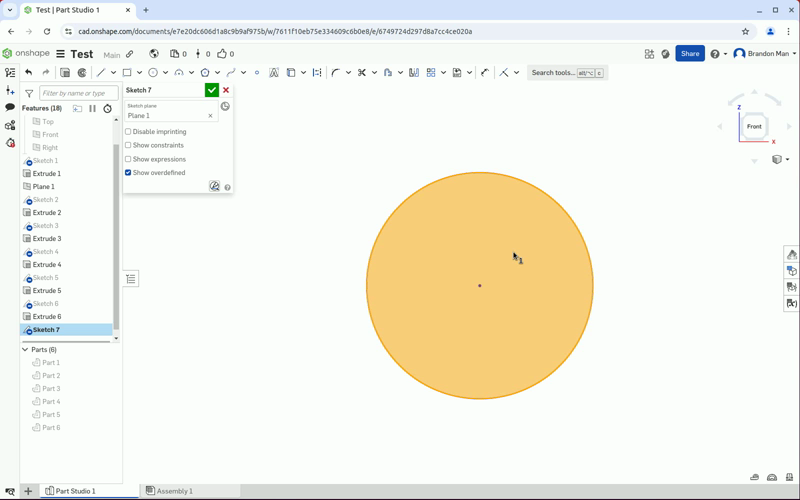
scroll(-6)
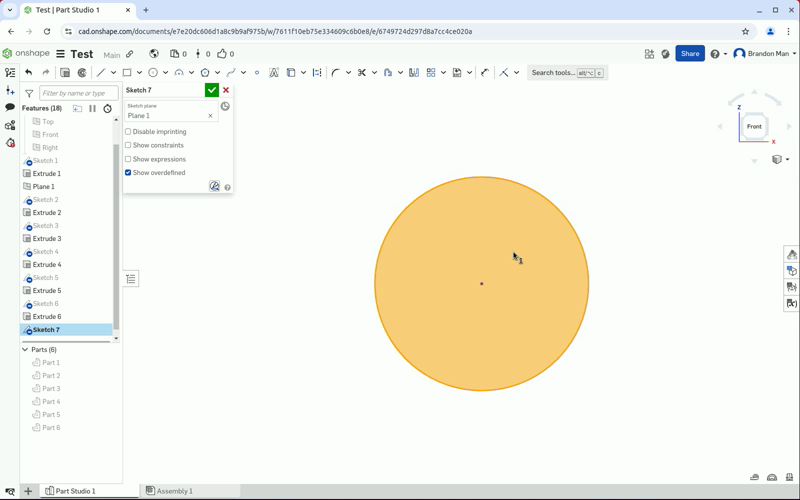
scroll(-6)
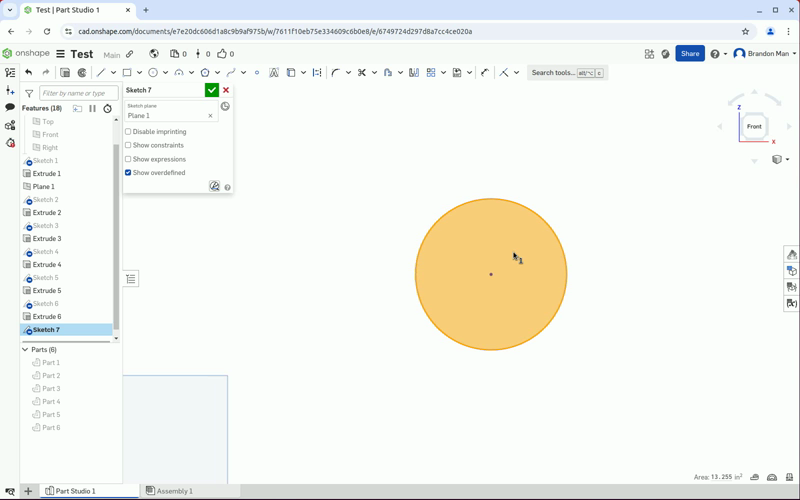
scroll(-6)
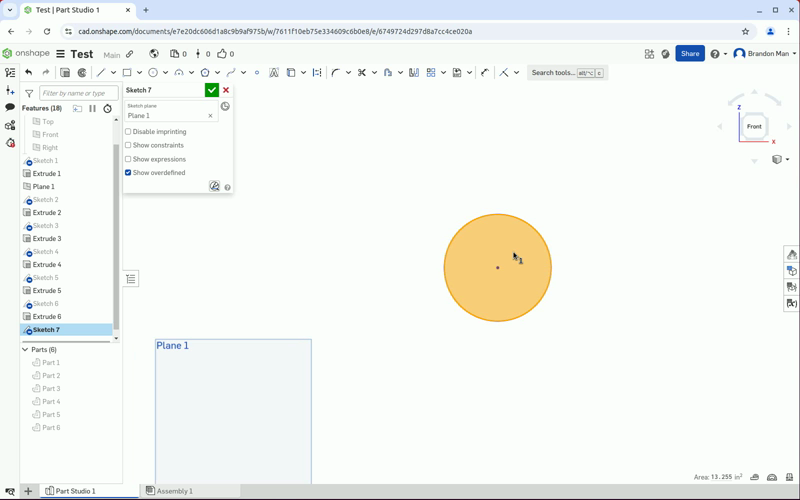
scroll(-6)
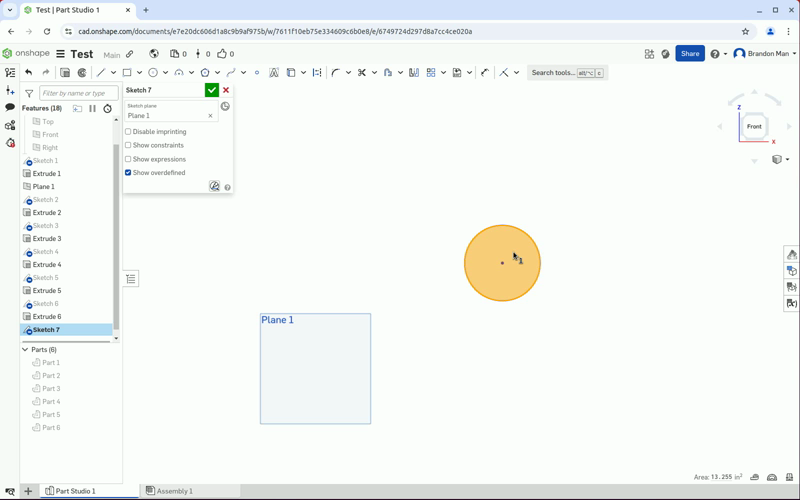
scroll(-6)
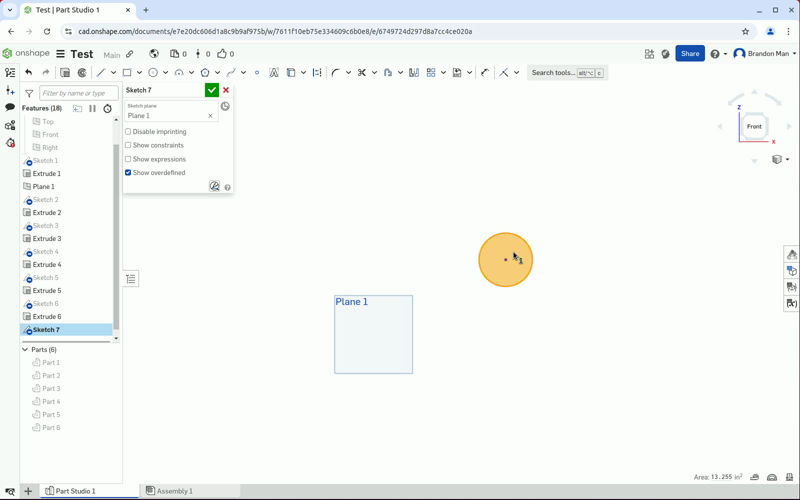
scroll(-6)
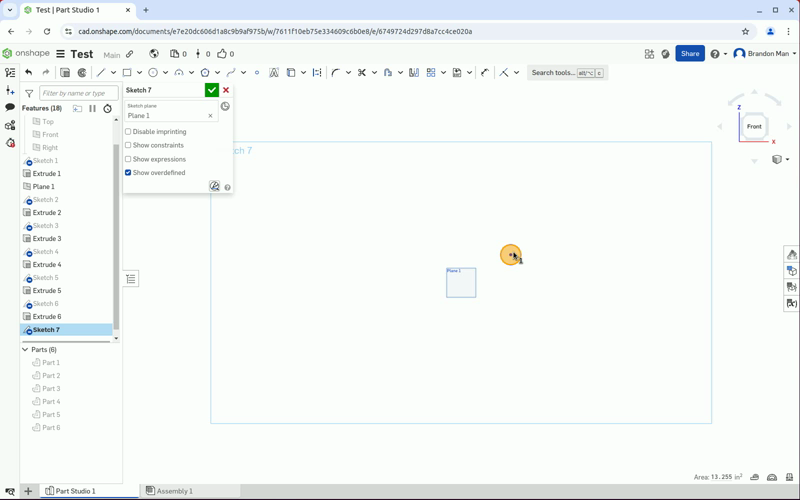
mouse_move(73, 352)
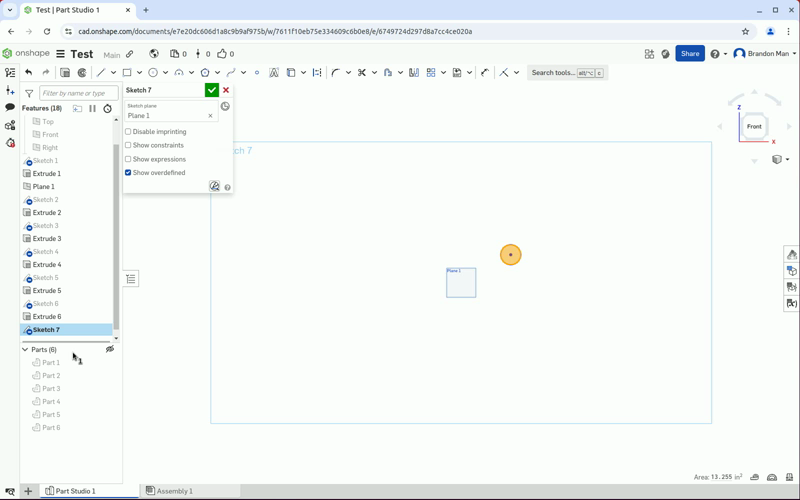
key(shift+y)
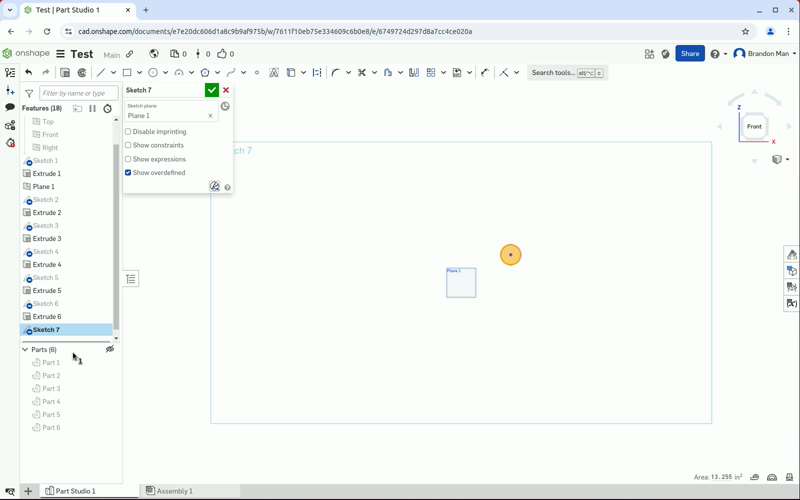
key(shift+e)
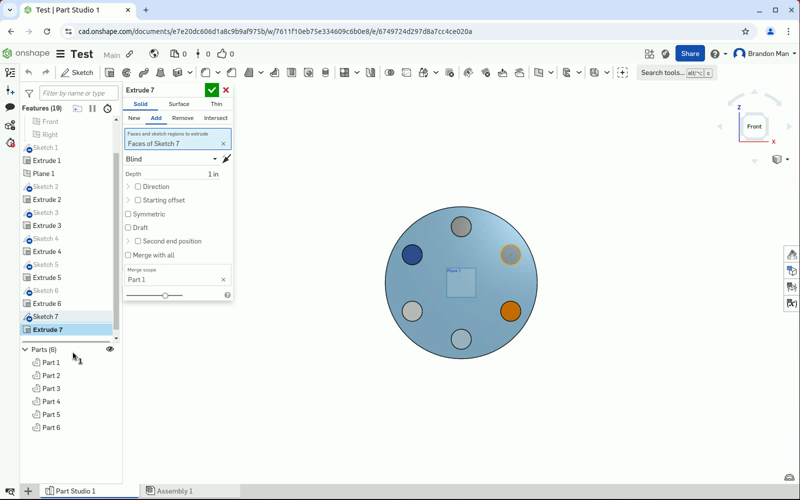
mouse_move(143, 106)
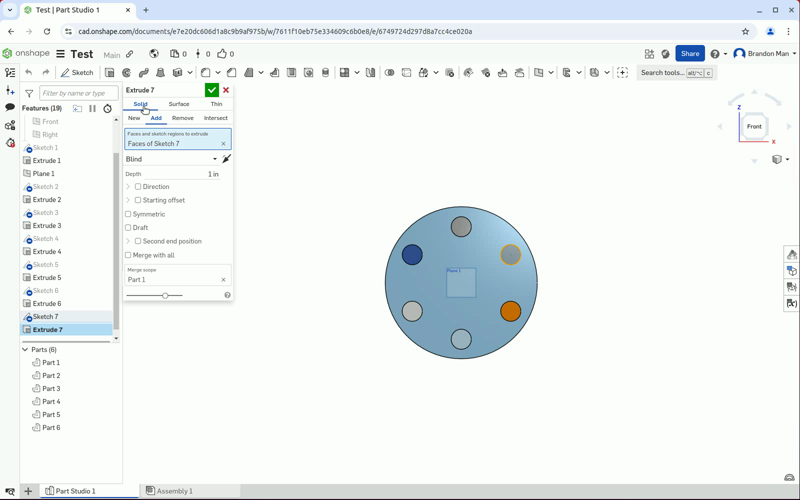
click(143, 106)
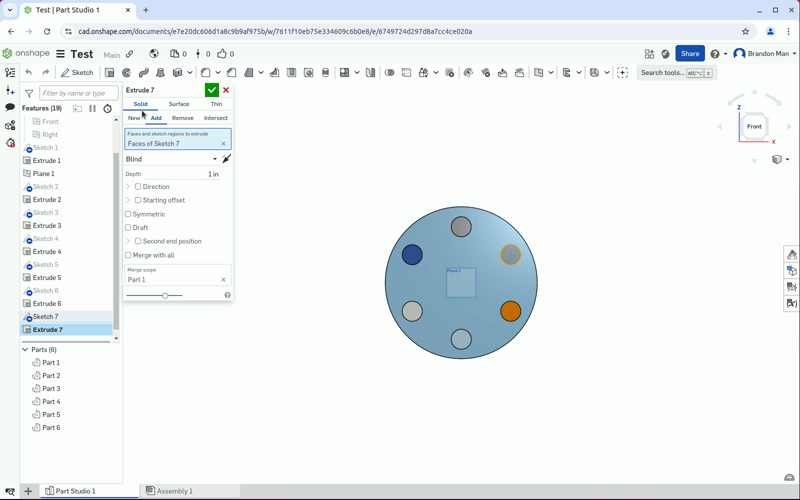
mouse_move(137, 120)
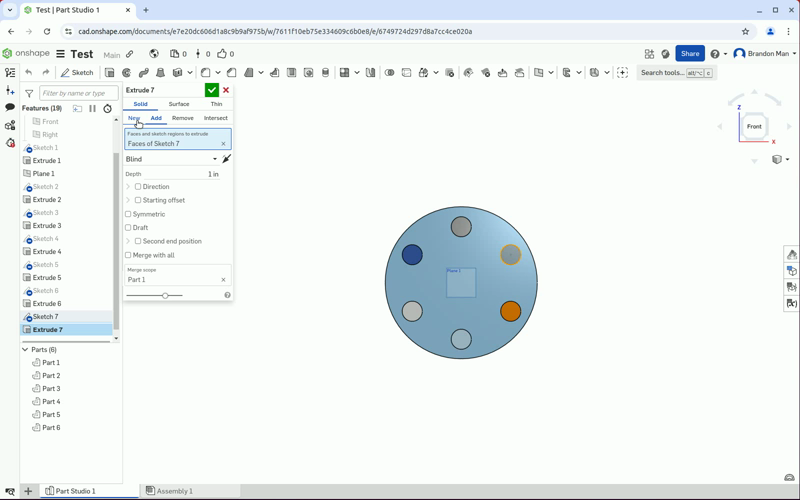
click(137, 120)
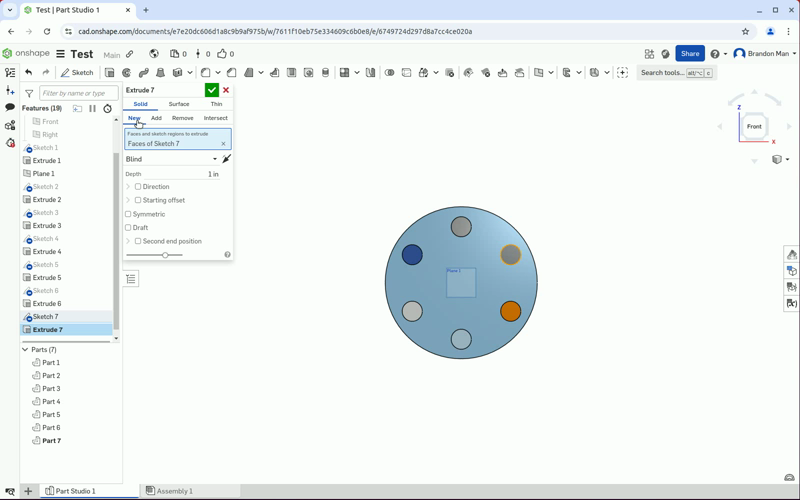
key(tab, 4)
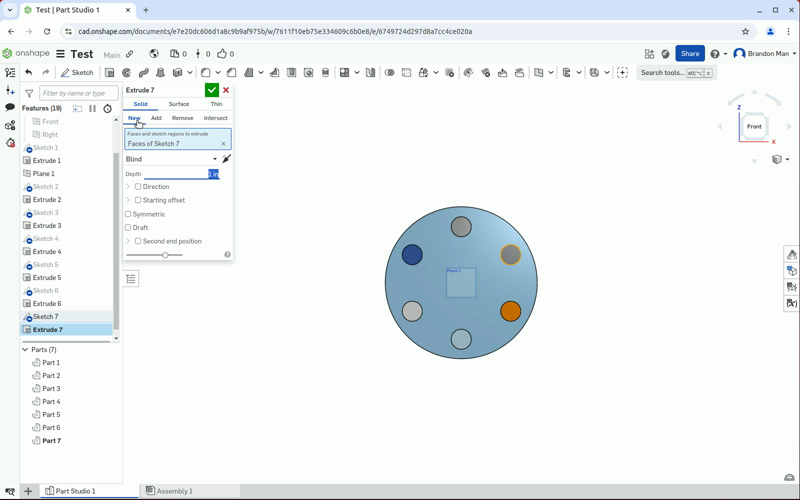
text(15.405)
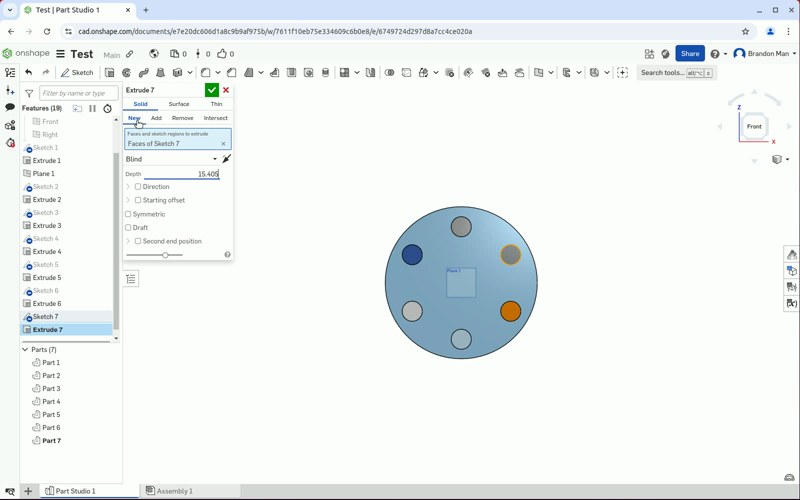
key(enter)
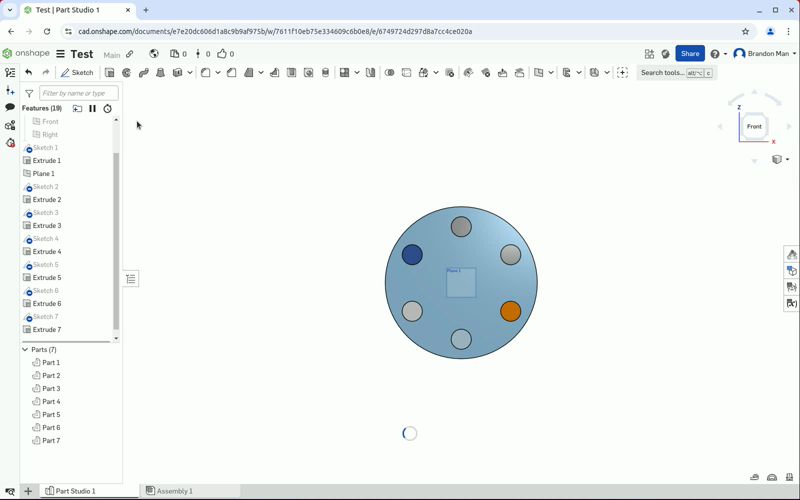
key(shift+h)
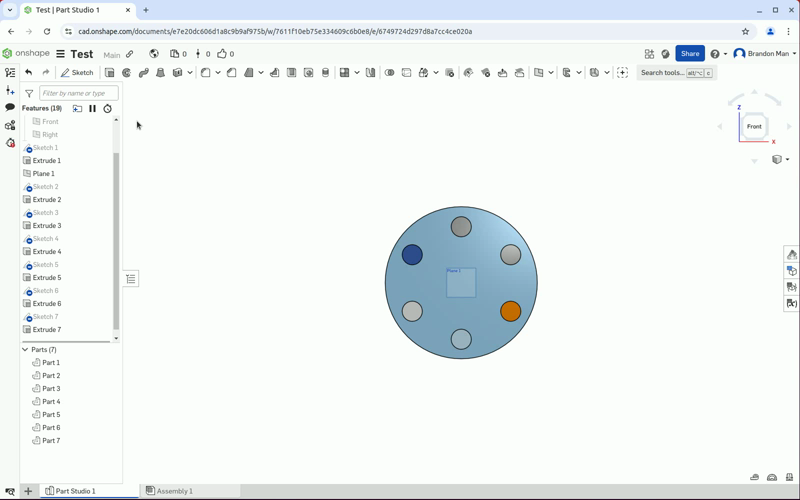
key(shift+h)
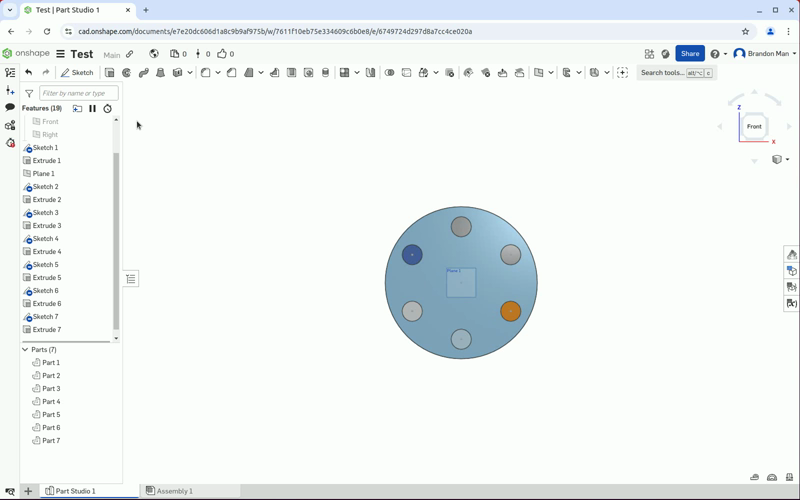
key(shift+7)
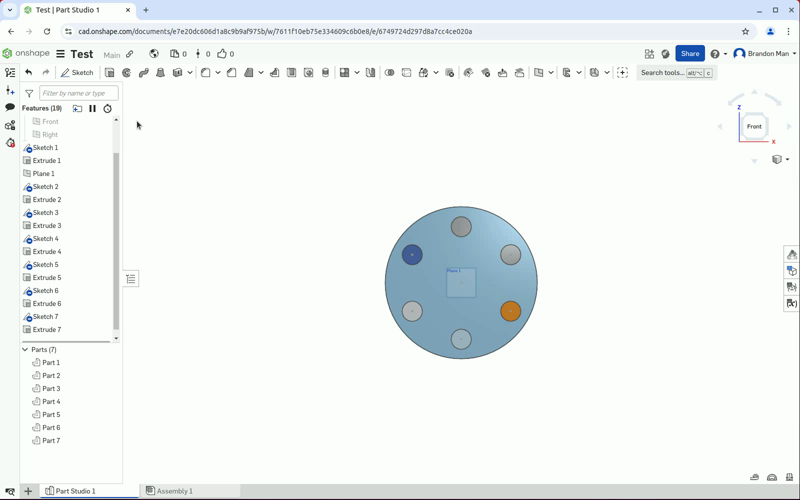
key(left, 2)
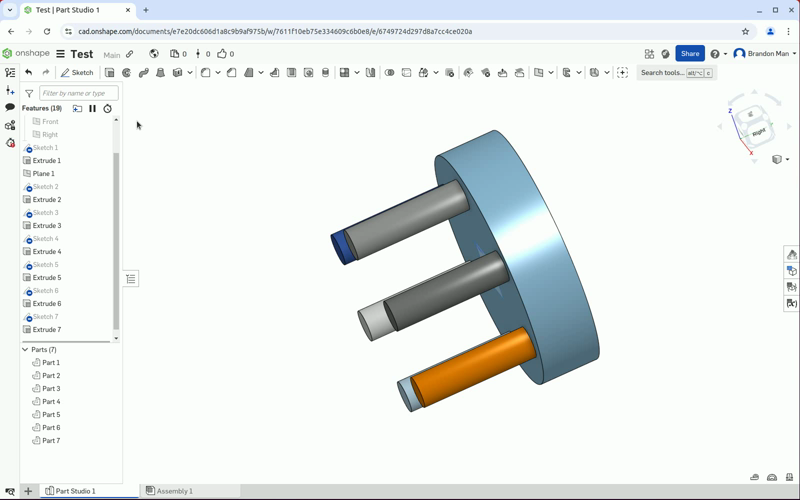
key(down, 2)
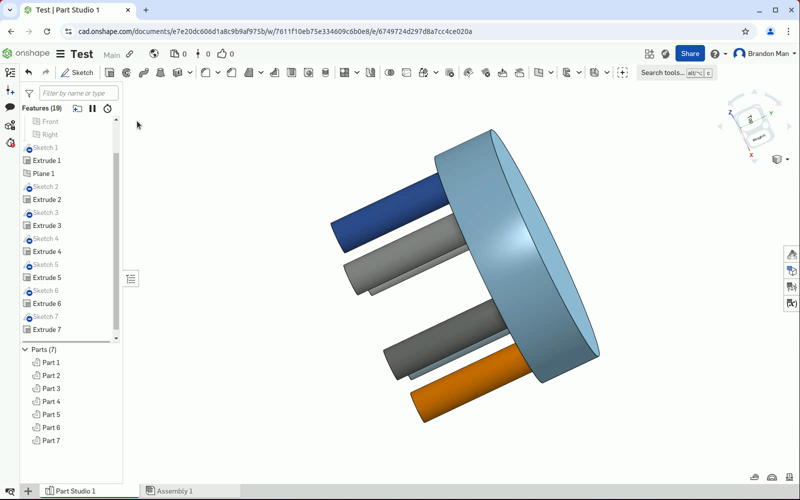
key(up, 2)
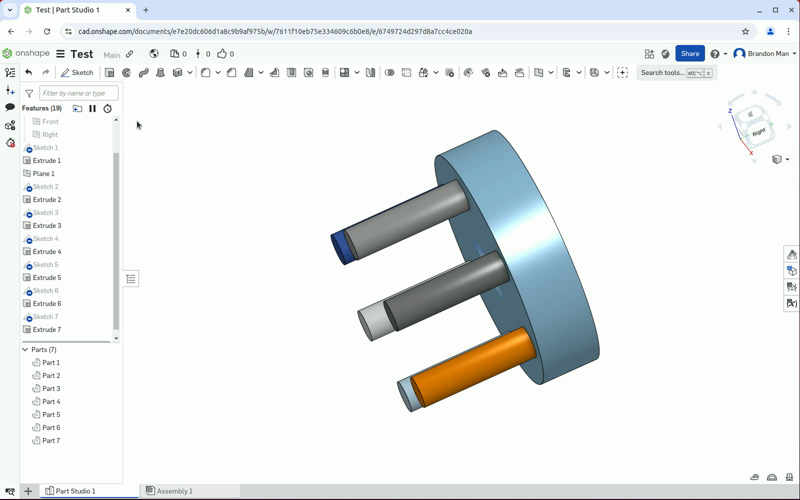
key(right, 2)
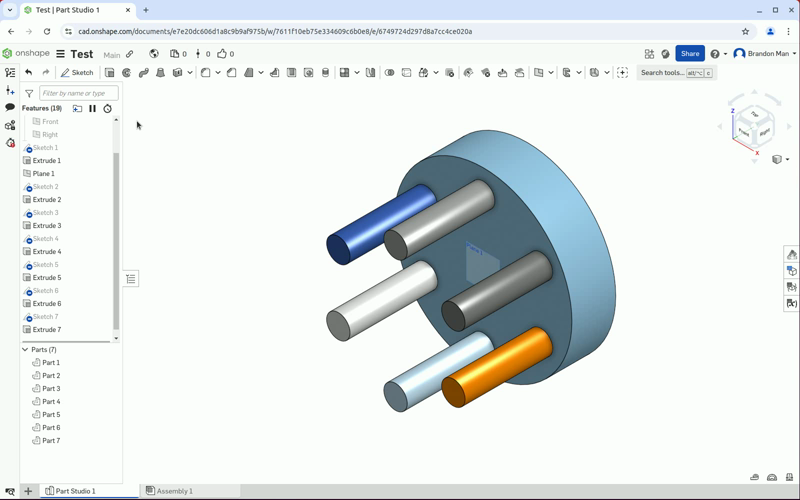
mouse_move(69, 150)
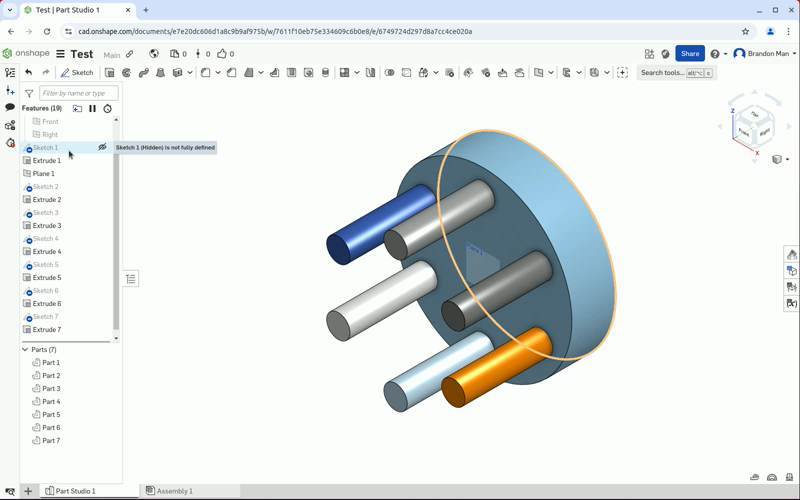
click(69, 150)